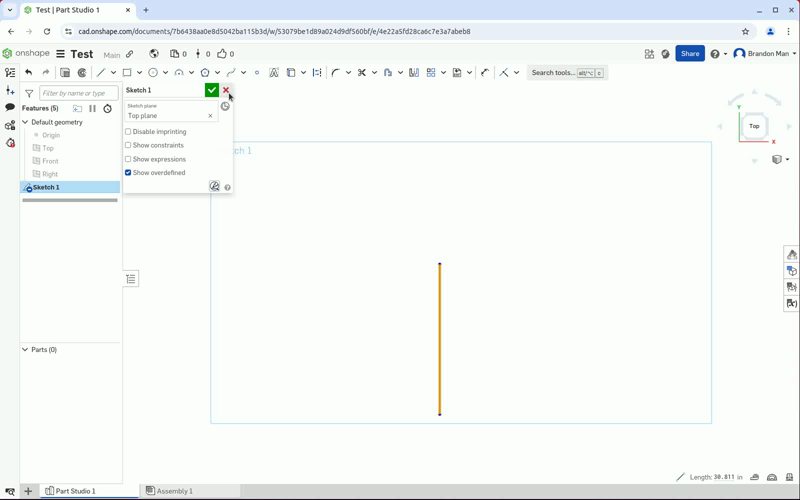
key(shift+h)
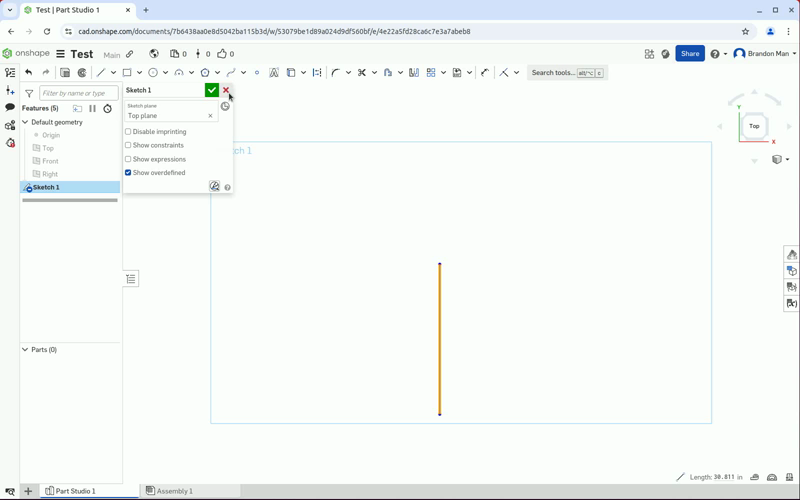
key(shift+s)
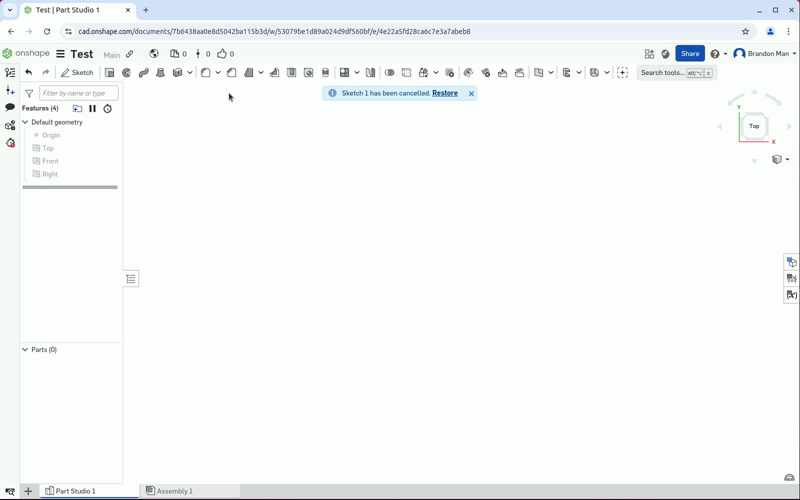
mouse_move(73, 150)
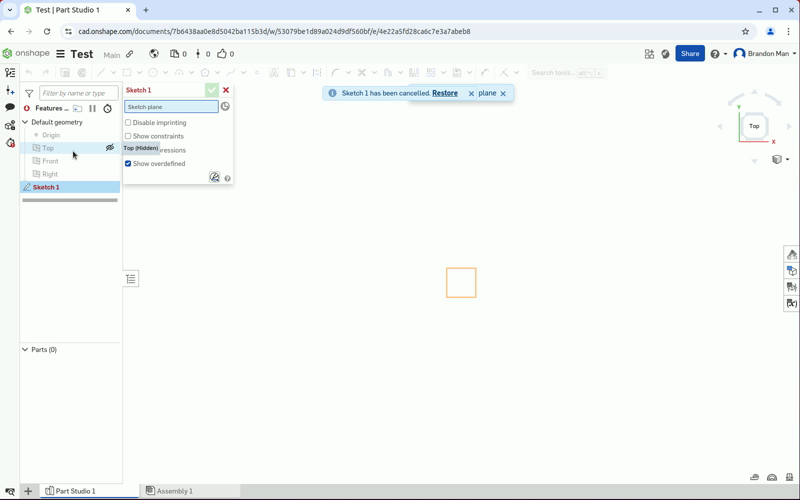
click(73, 150)
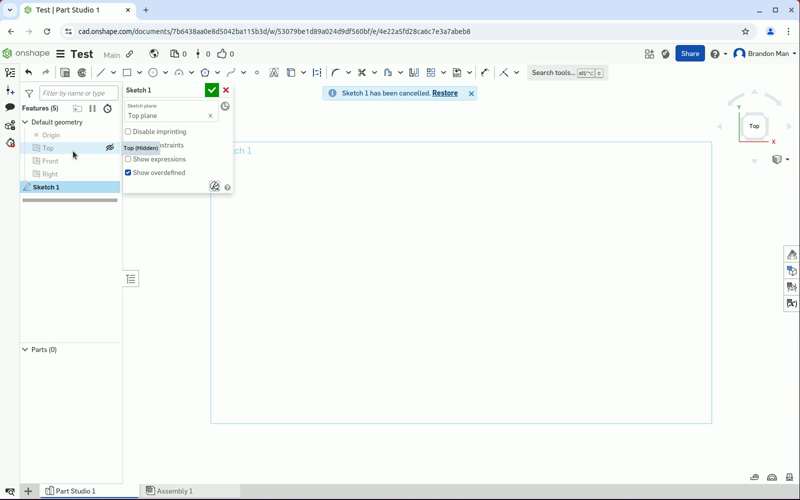
mouse_move(73, 352)
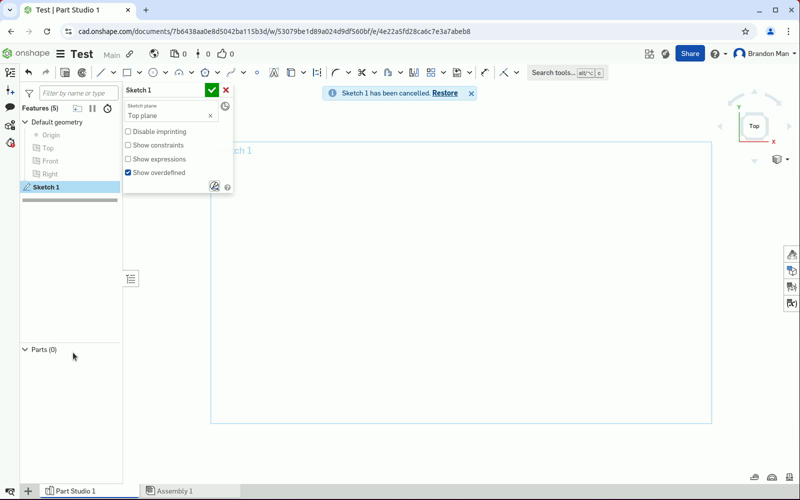
key(y)
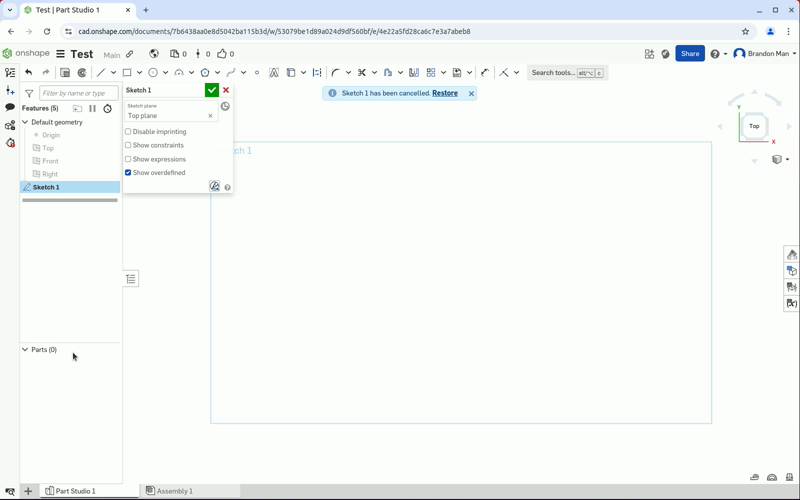
key(l)
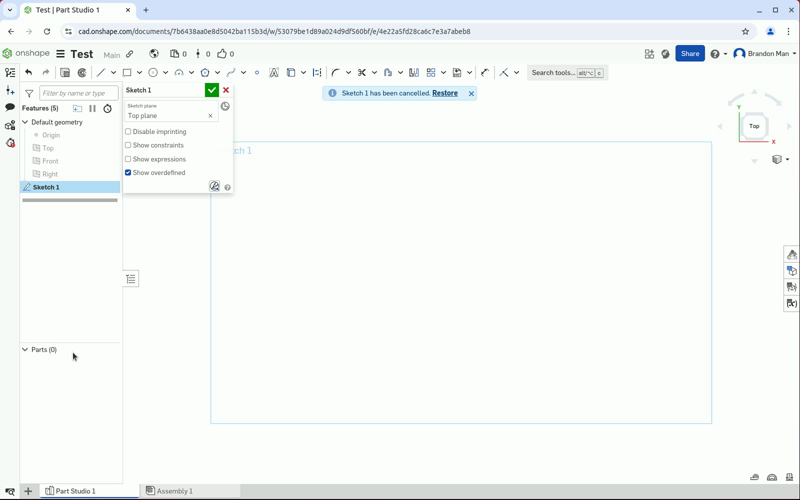
key_down(shift)
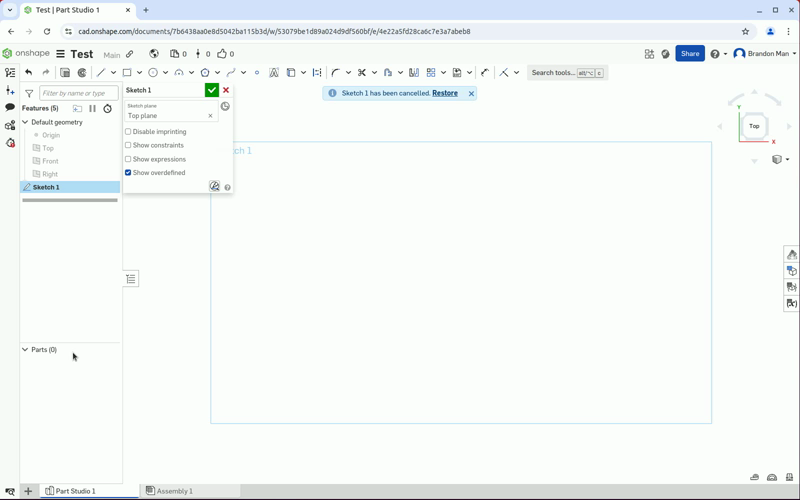
mouse_move(463, 280)
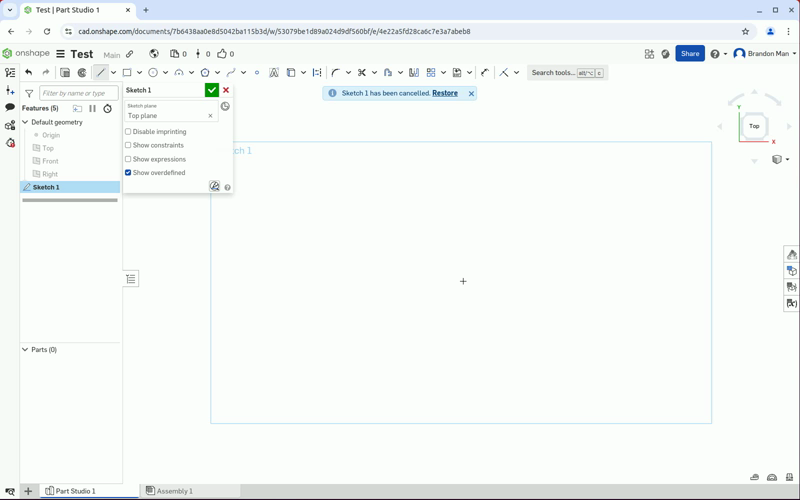
click(463, 280)
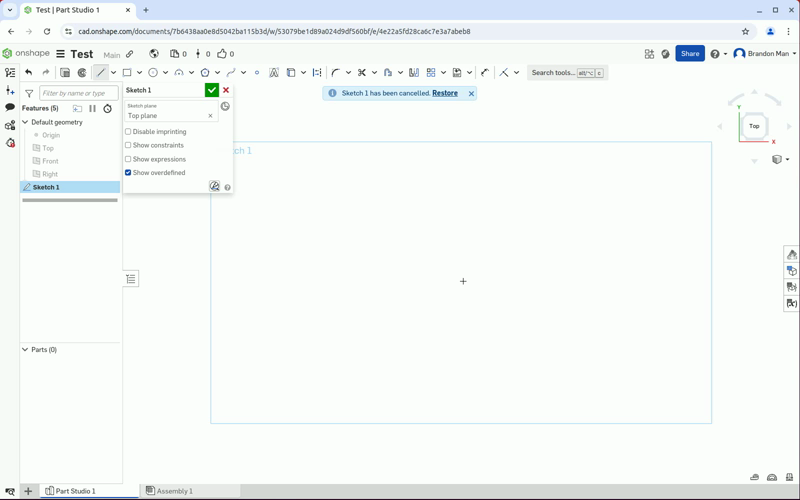
key_up(shift)
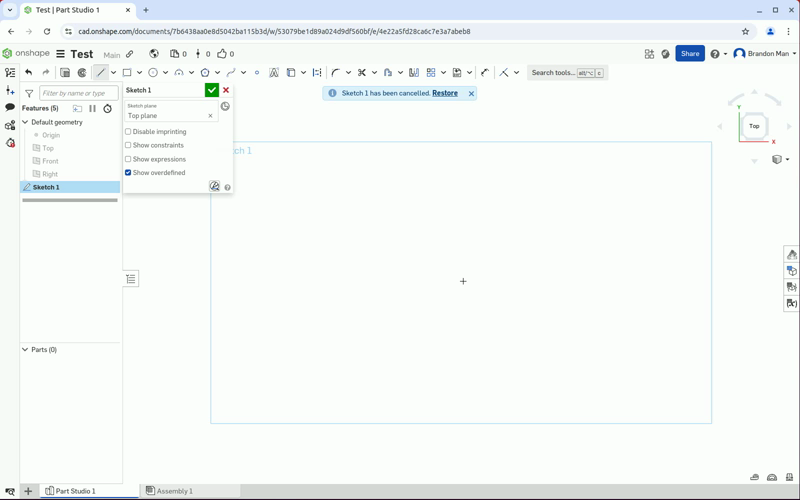
key_down(shift)
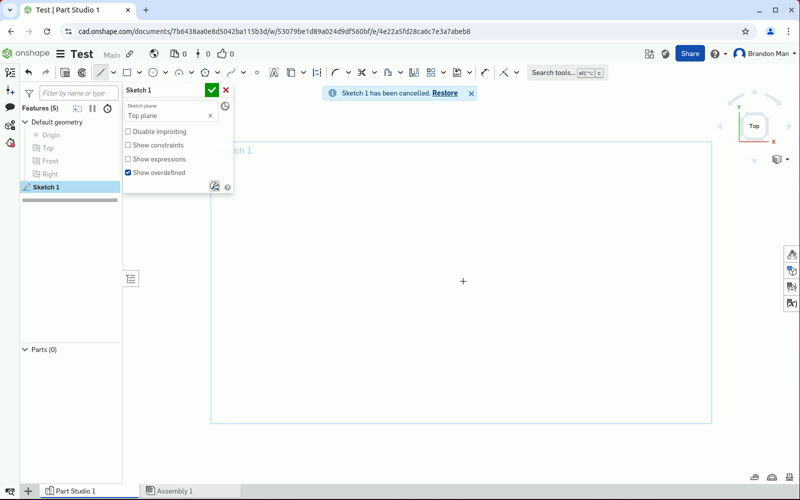
mouse_move(572, 280)
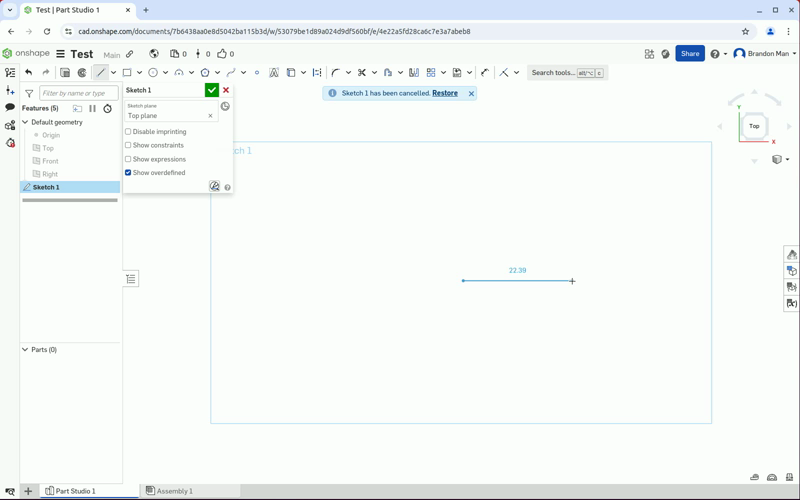
click(572, 280)
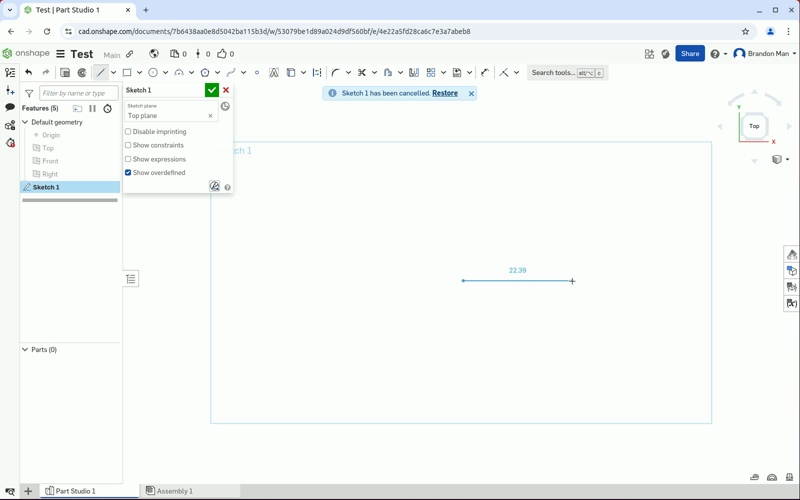
key_up(shift)
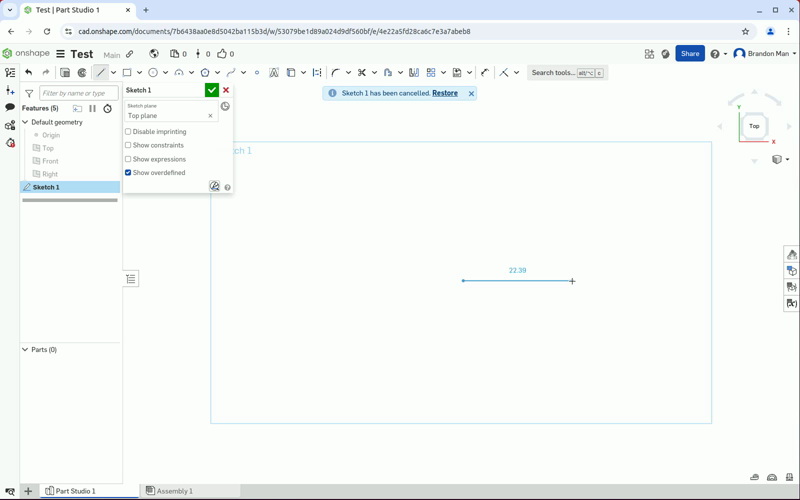
key_down(shift)
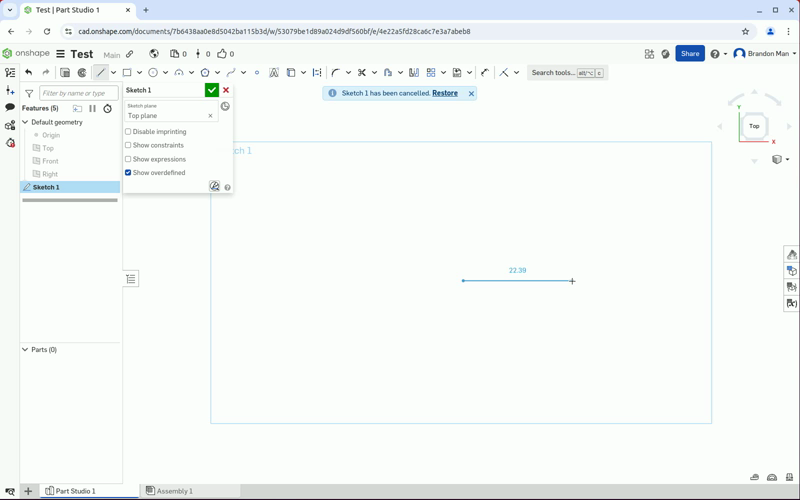
mouse_move(589, 280)
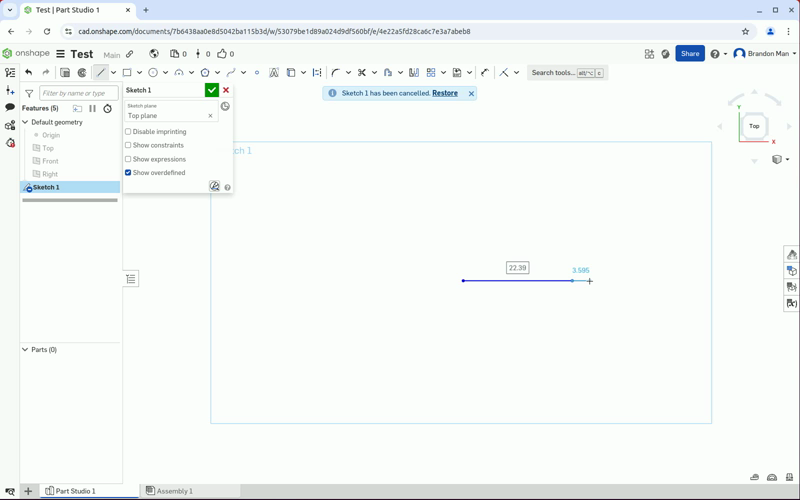
mouse_move(572, 256)
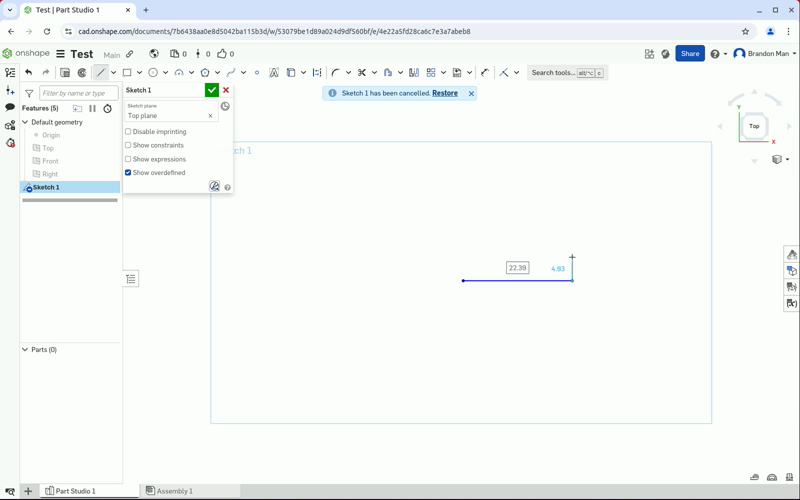
click(572, 256)
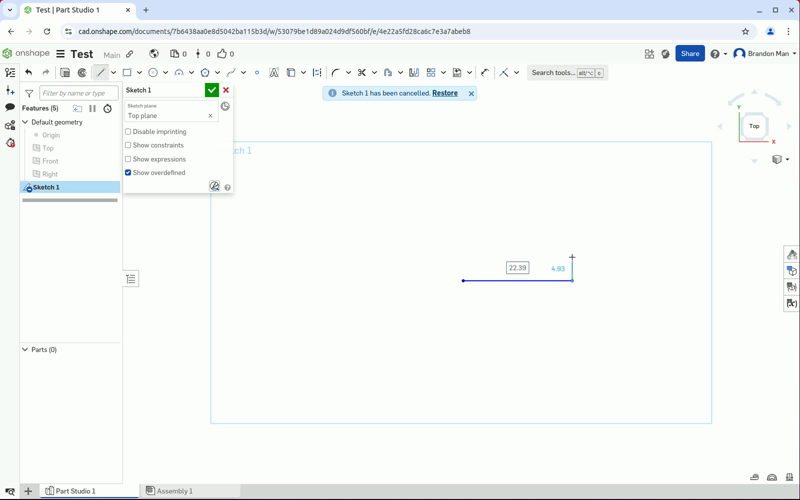
key_up(shift)
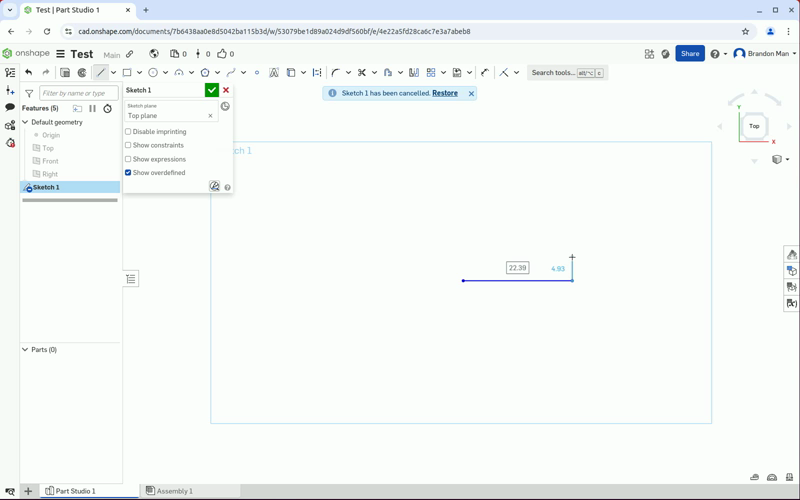
key_down(shift)
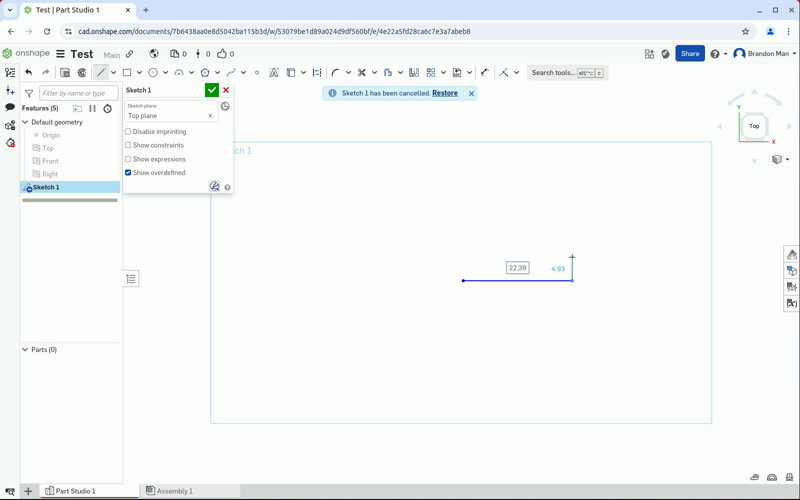
mouse_move(463, 256)
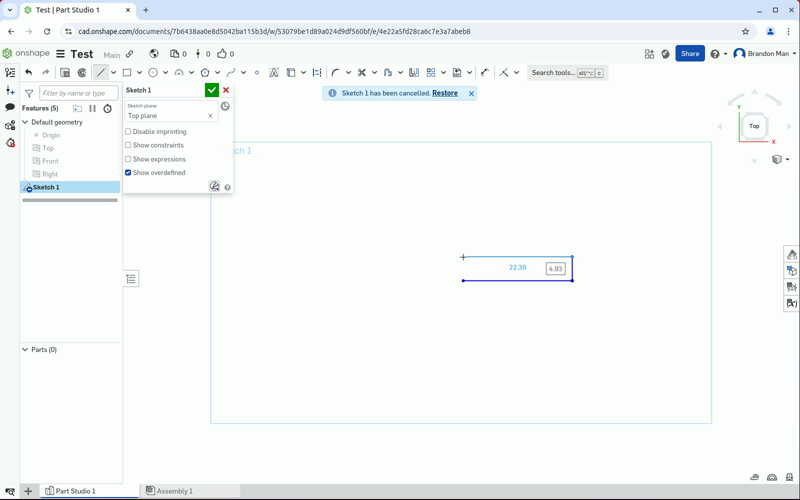
click(463, 256)
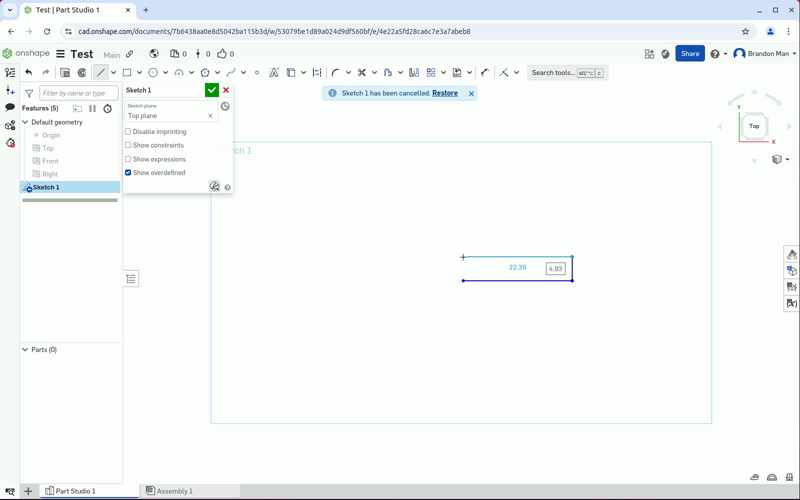
key_up(shift)
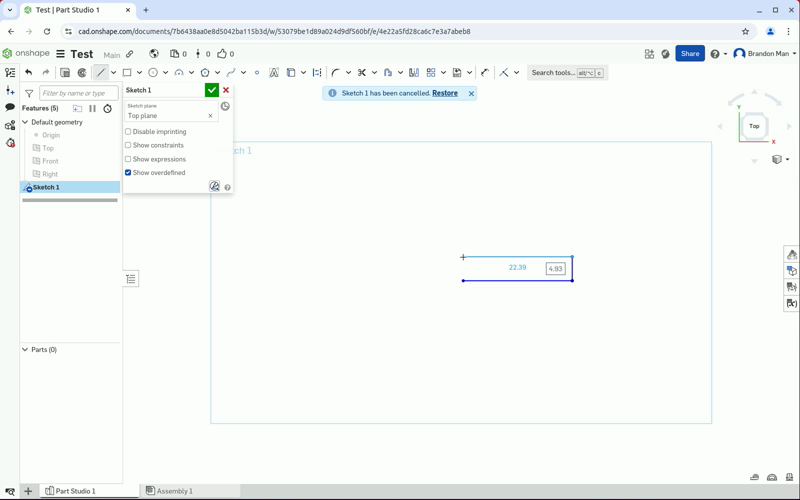
mouse_move(493, 256)
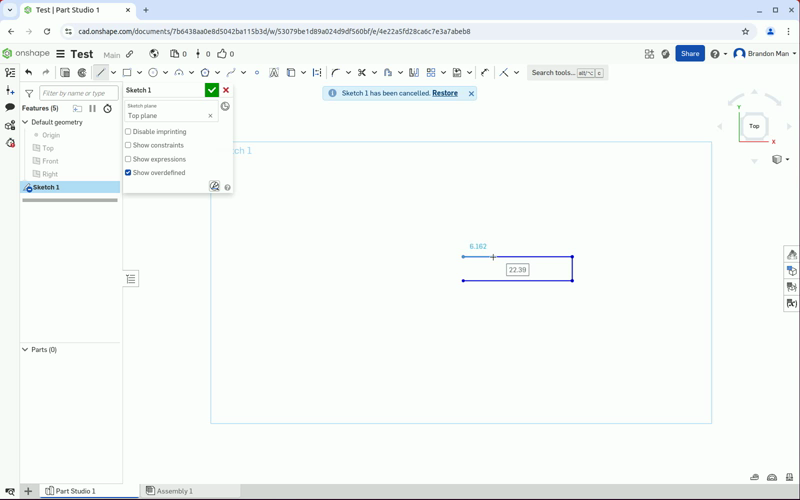
key_down(shift)
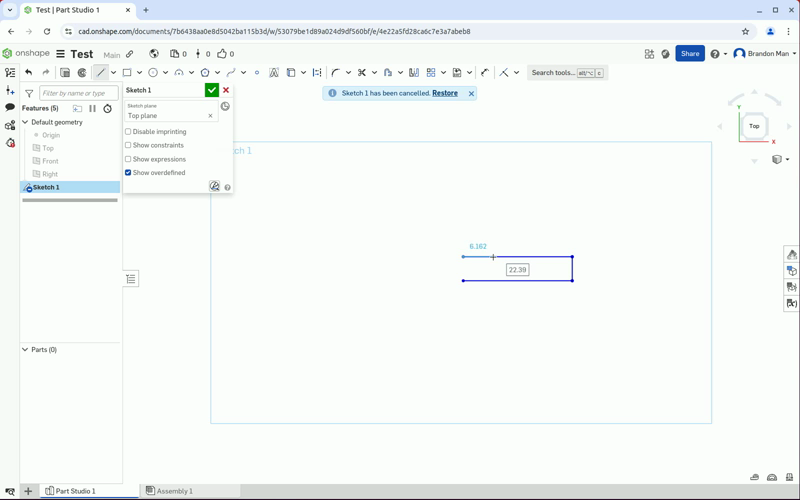
mouse_move(463, 280)
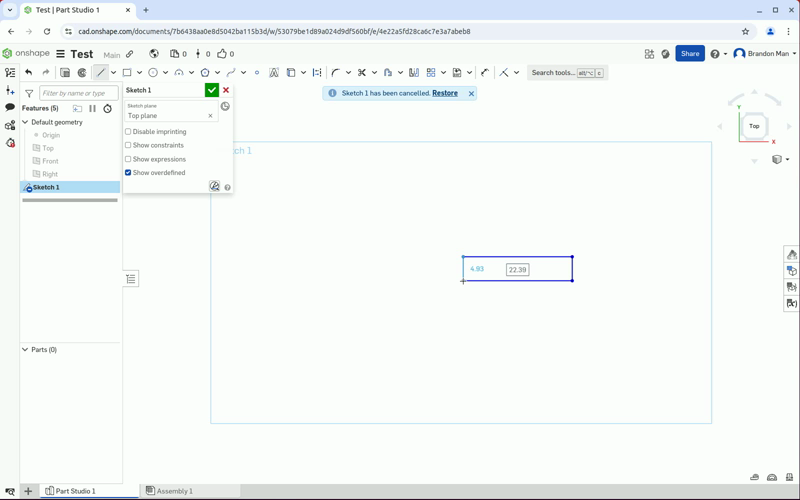
key_up(shift)
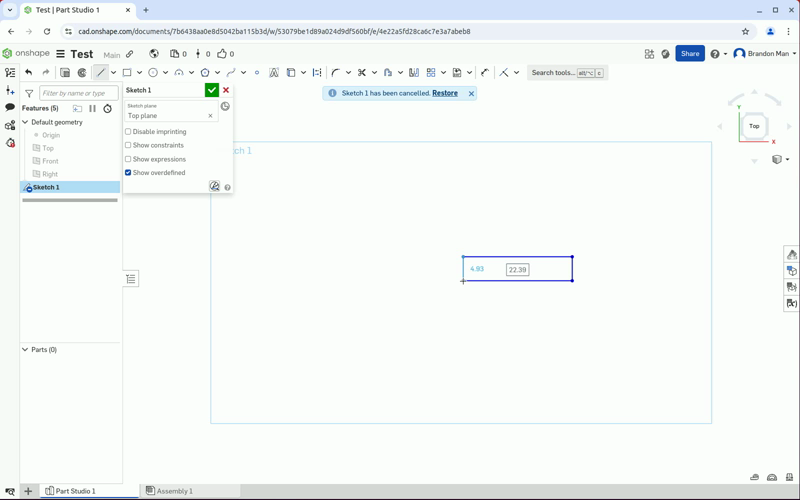
click(463, 280)
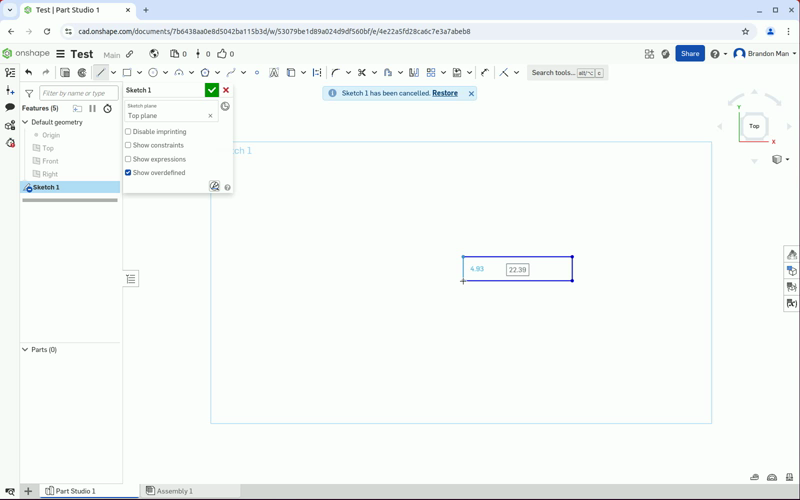
key(esc)
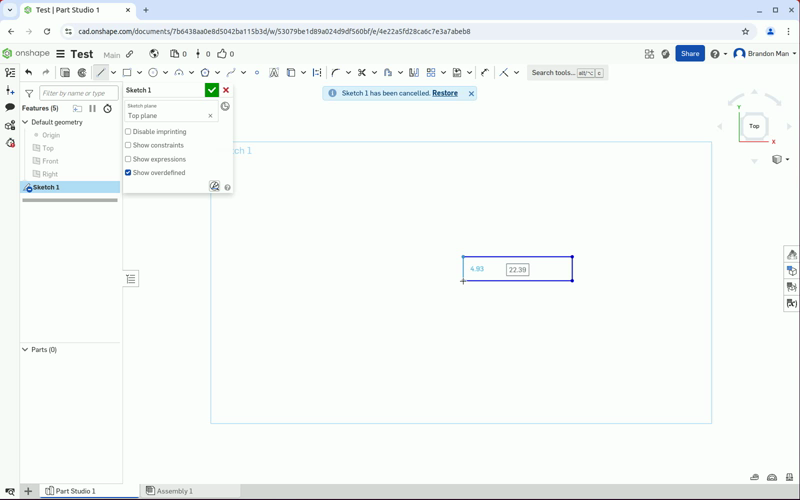
key(c)
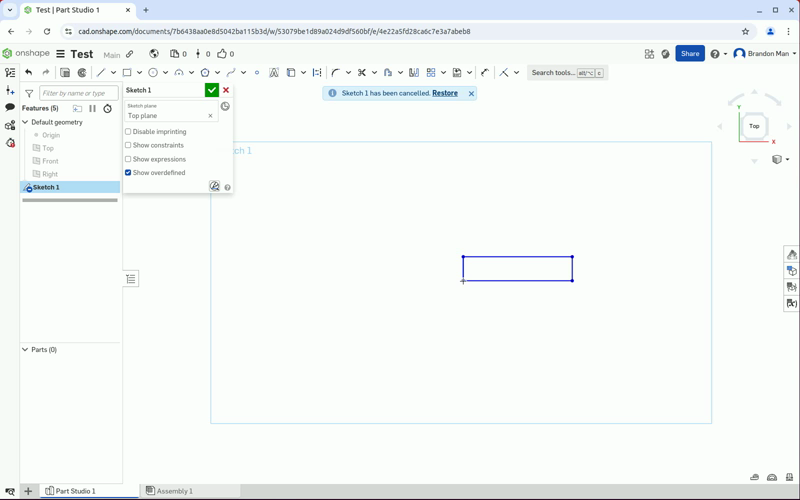
key_down(shift)
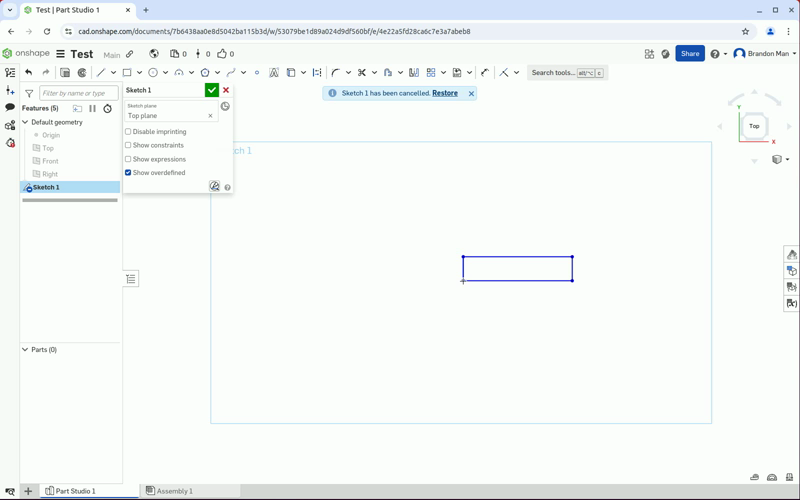
mouse_move(517, 270)
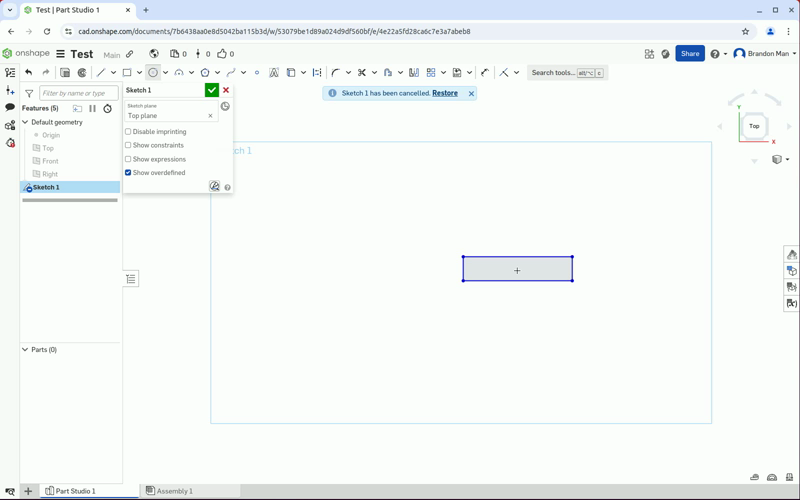
click(517, 270)
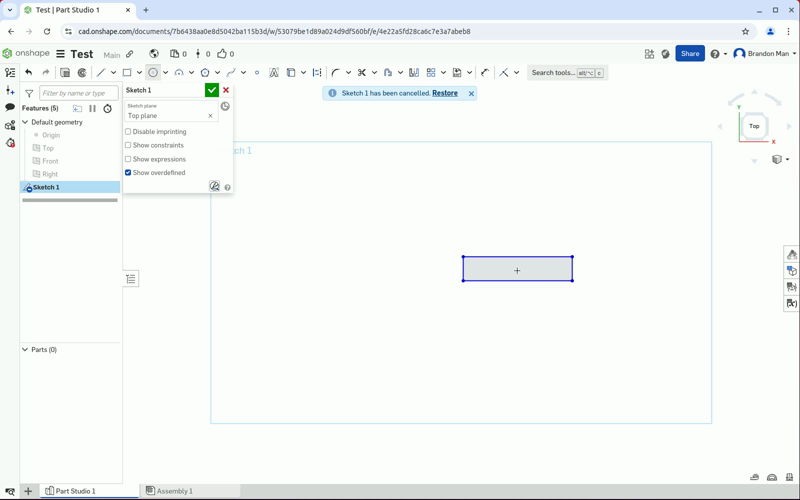
key_up(shift)
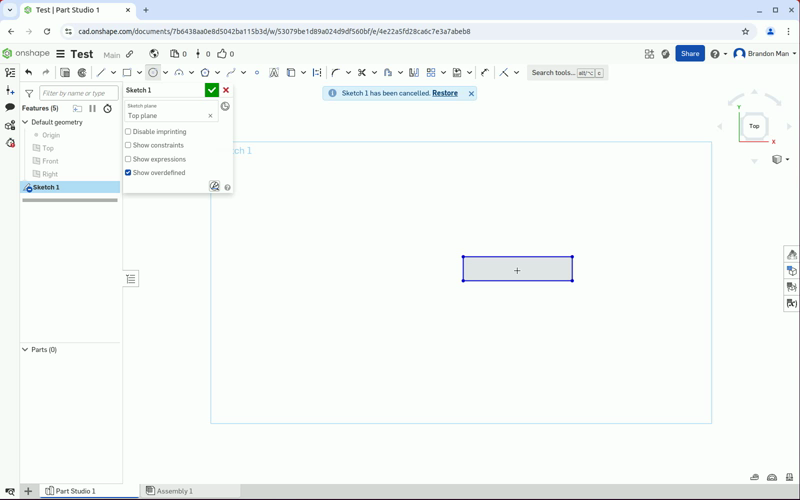
mouse_move(518, 270)
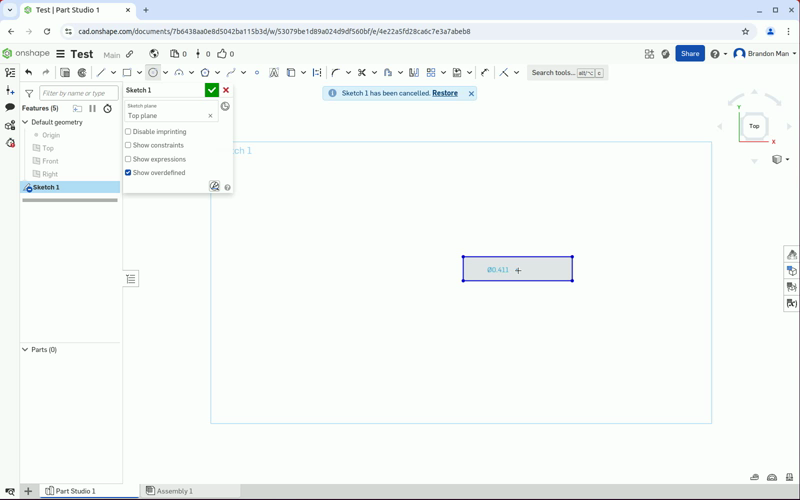
scroll(6)
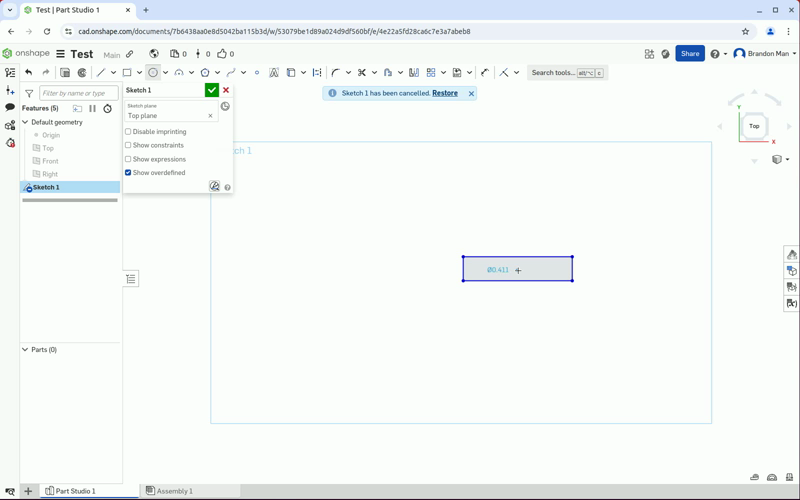
scroll(6)
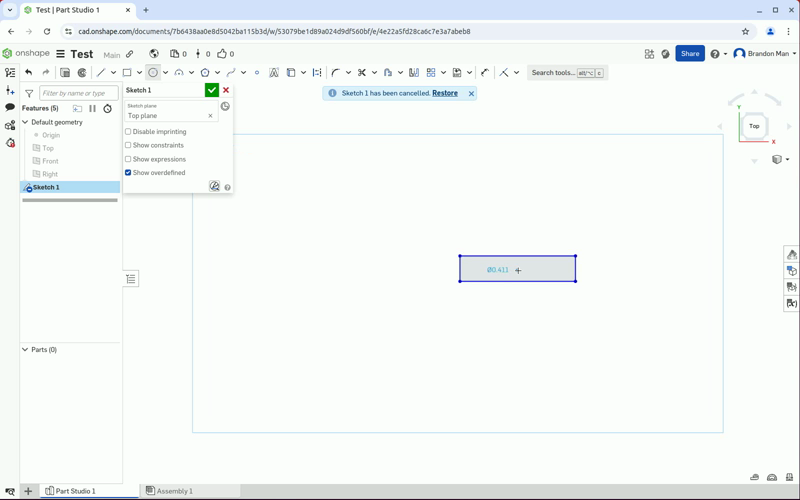
scroll(6)
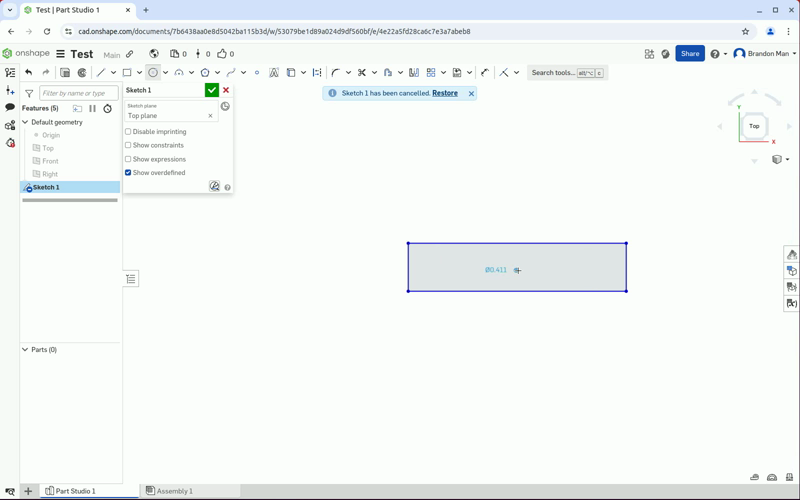
scroll(6)
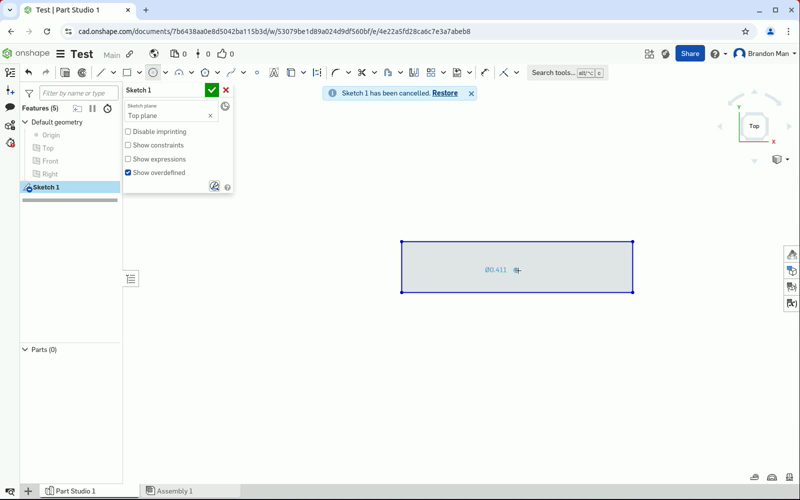
scroll(6)
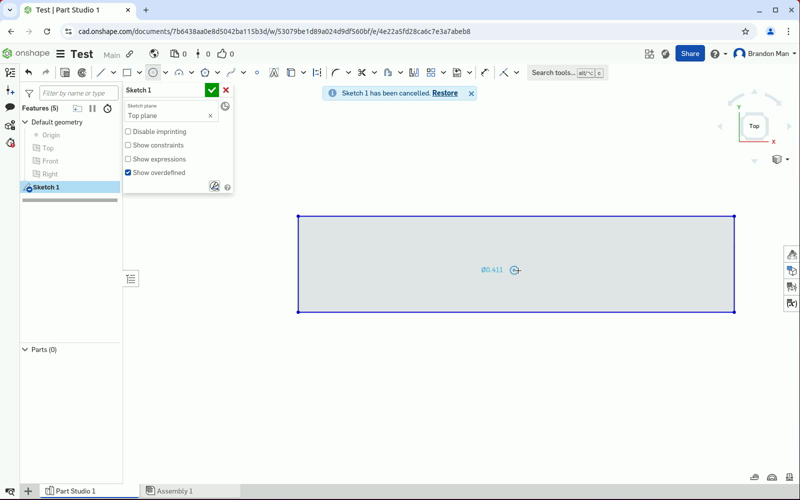
scroll(6)
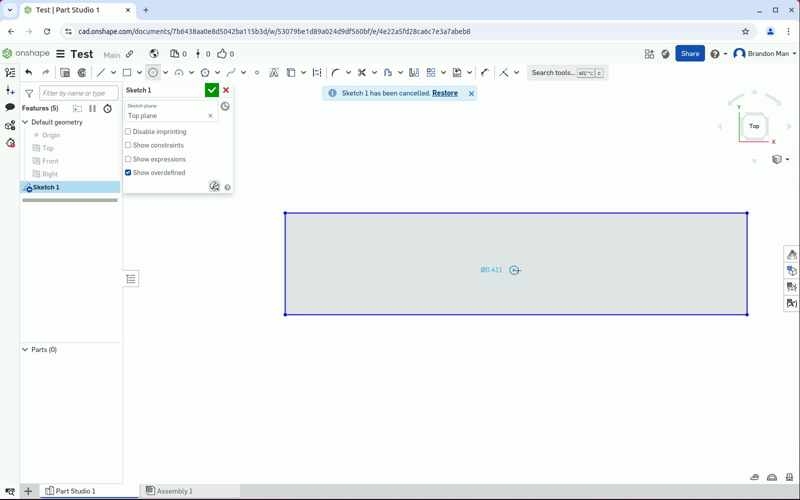
scroll(6)
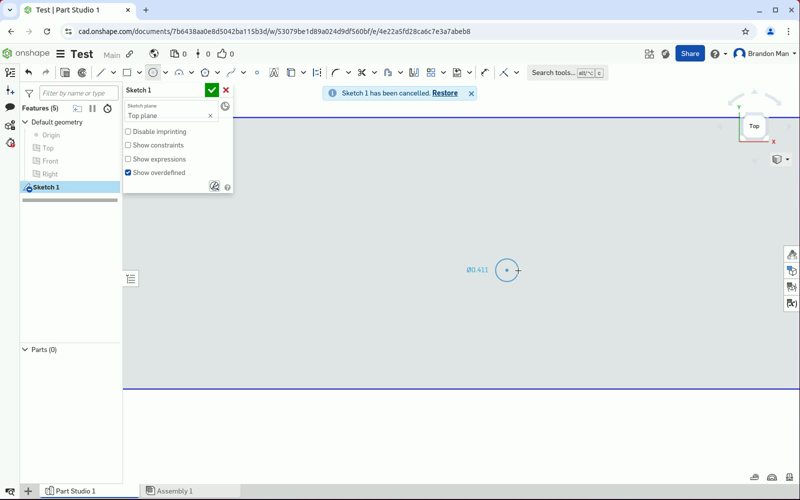
click(518, 270)
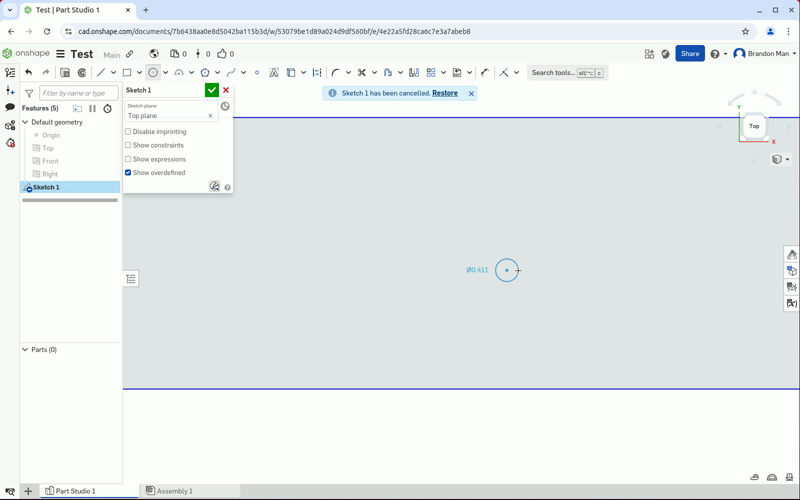
scroll(-6)
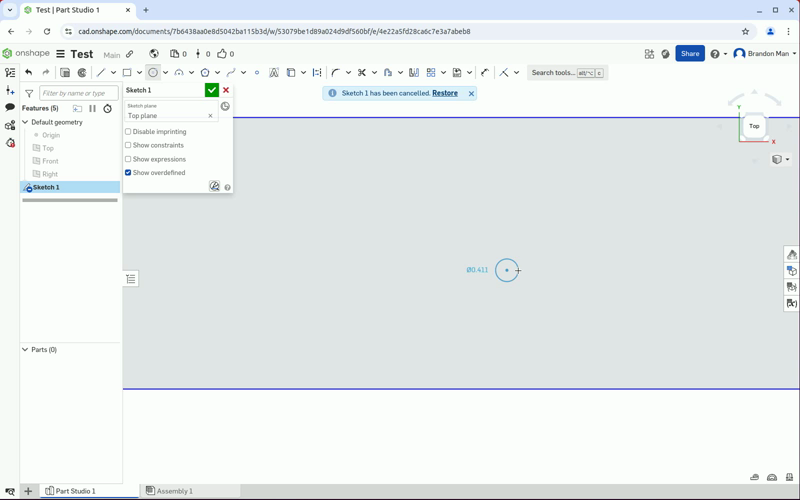
scroll(-6)
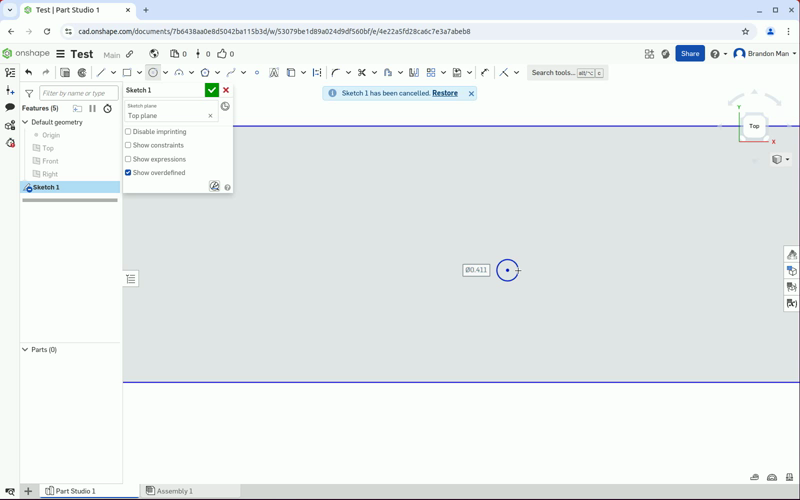
scroll(-6)
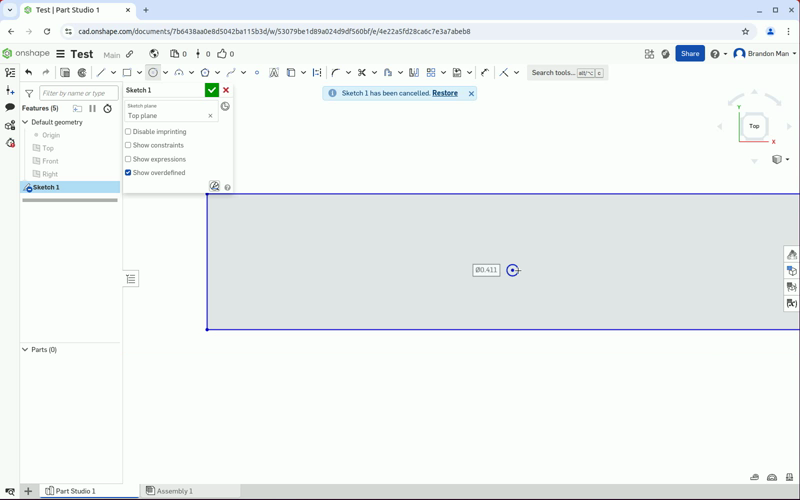
scroll(-6)
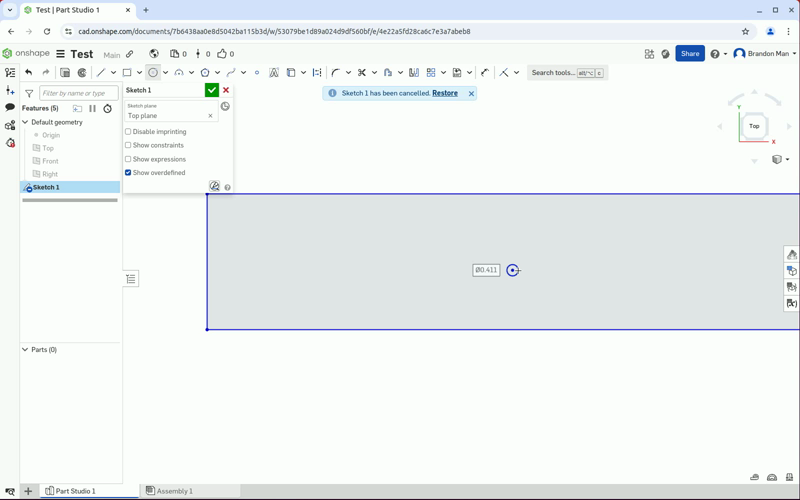
scroll(-6)
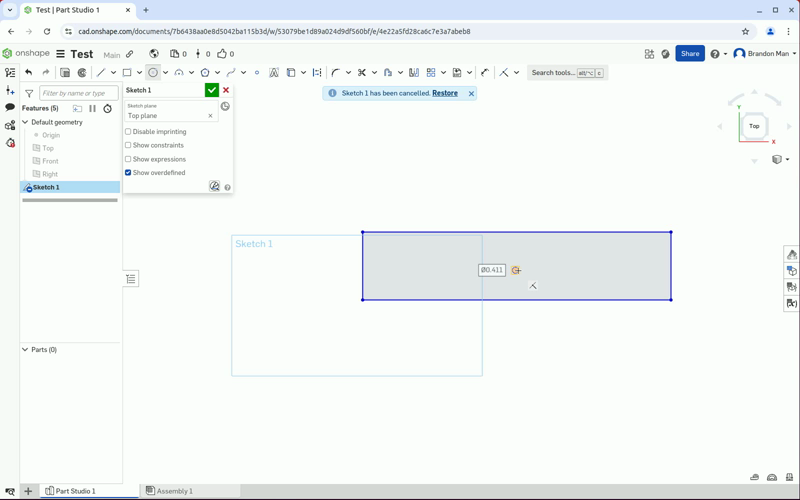
scroll(-6)
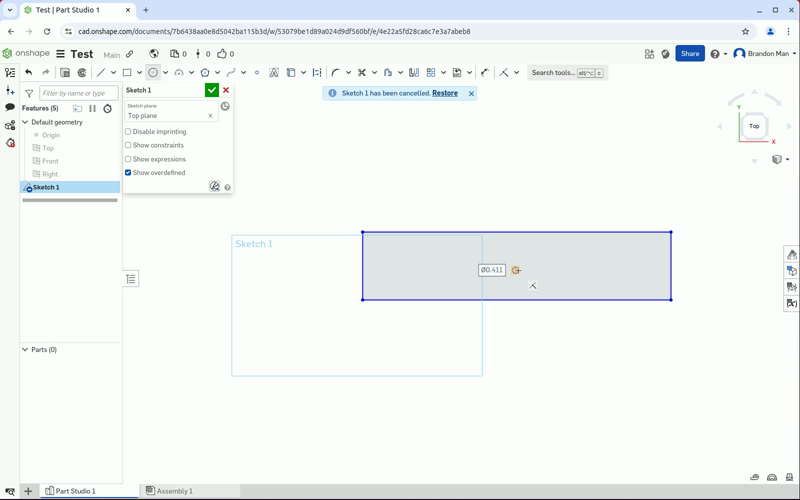
scroll(-6)
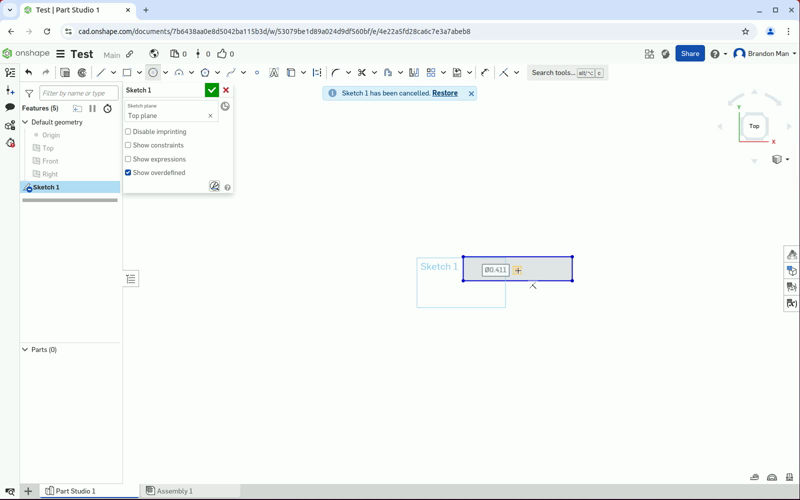
key(esc)
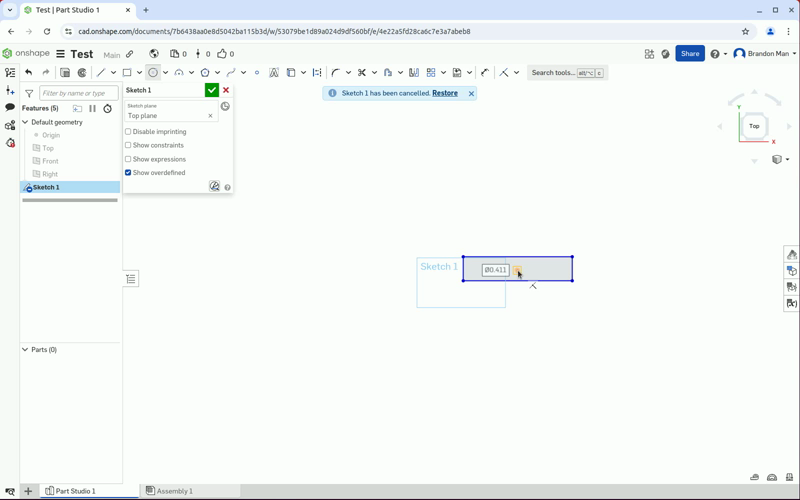
mouse_move(498, 269)
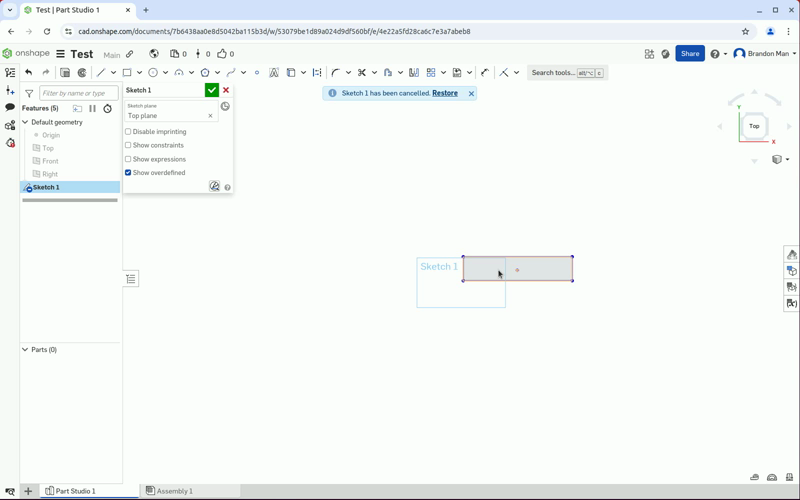
click(498, 269)
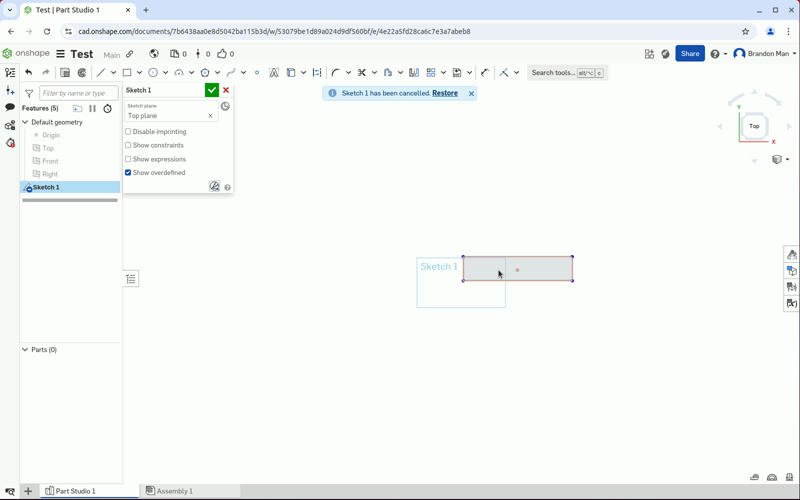
mouse_move(73, 352)
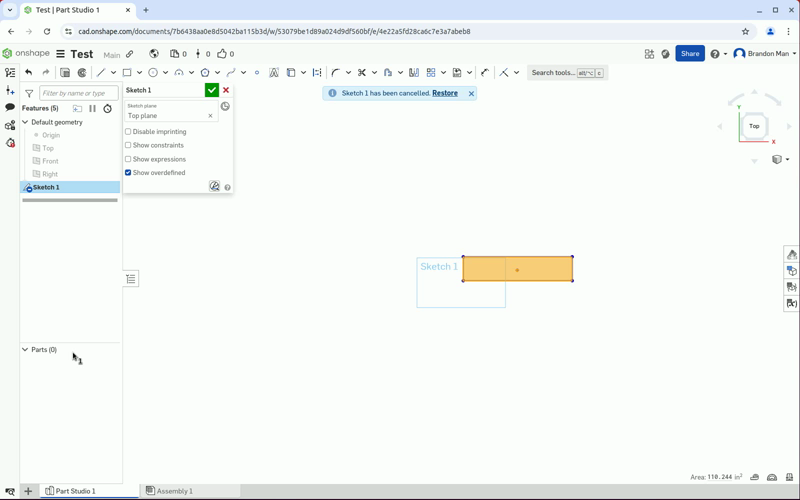
key(shift+y)
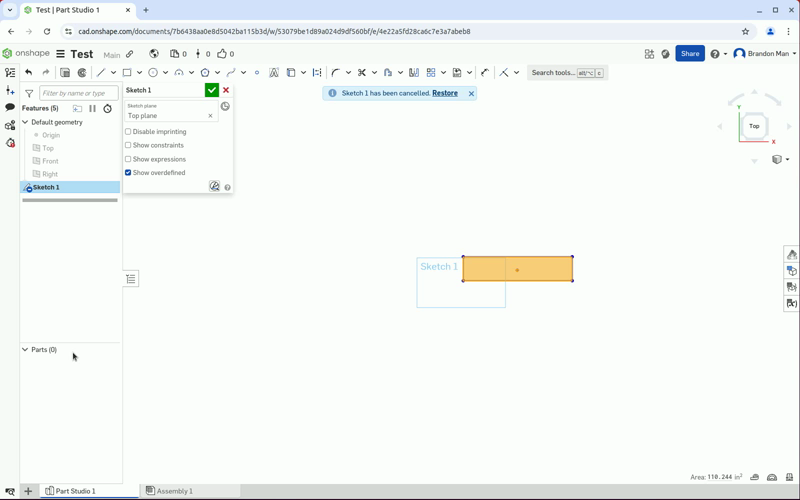
key(shift+e)
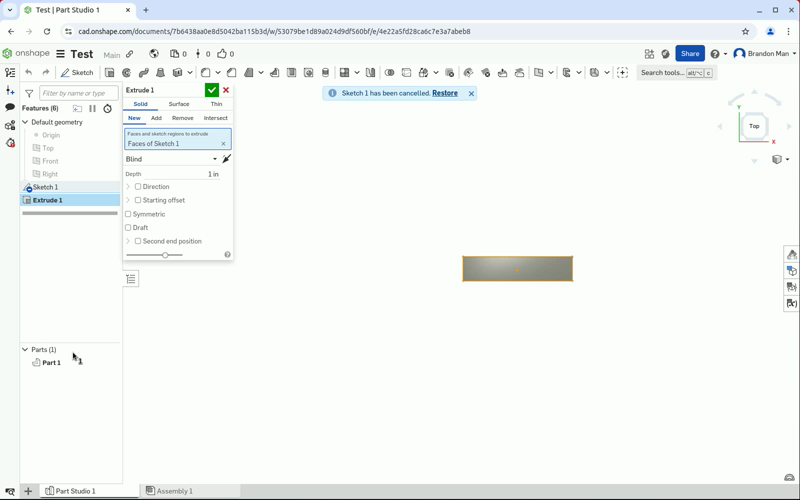
mouse_move(143, 106)
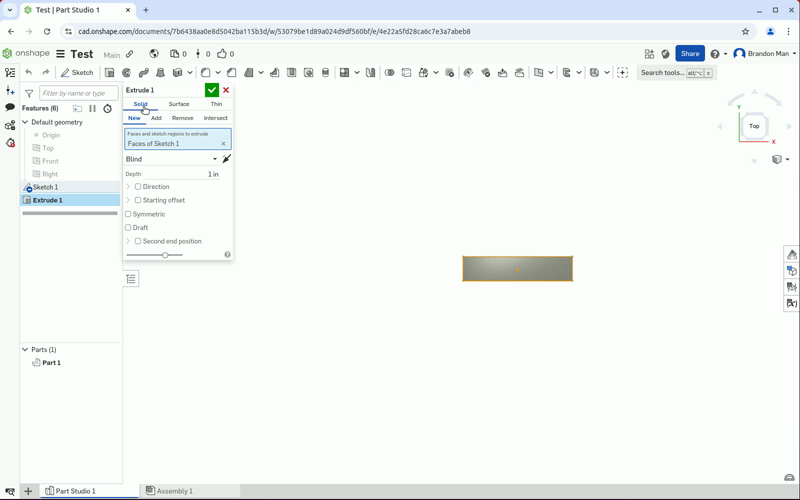
click(143, 106)
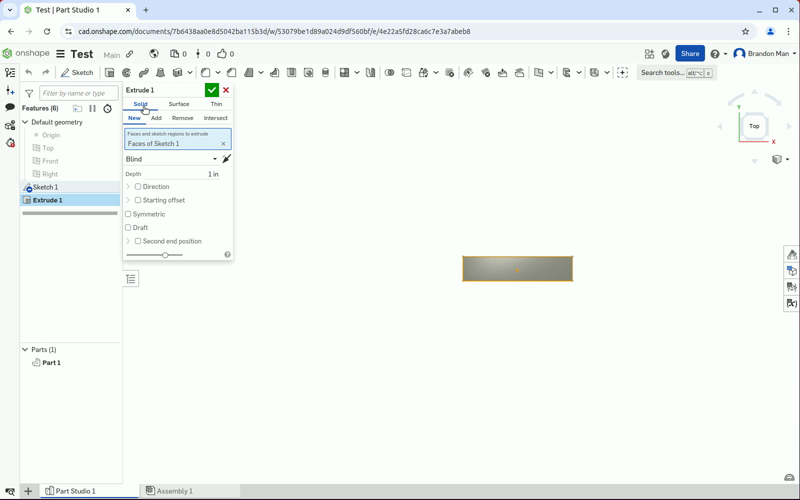
mouse_move(137, 120)
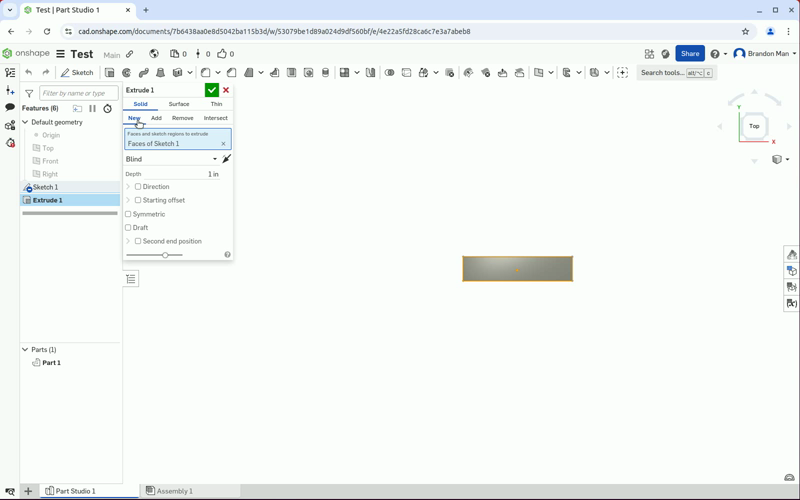
click(137, 120)
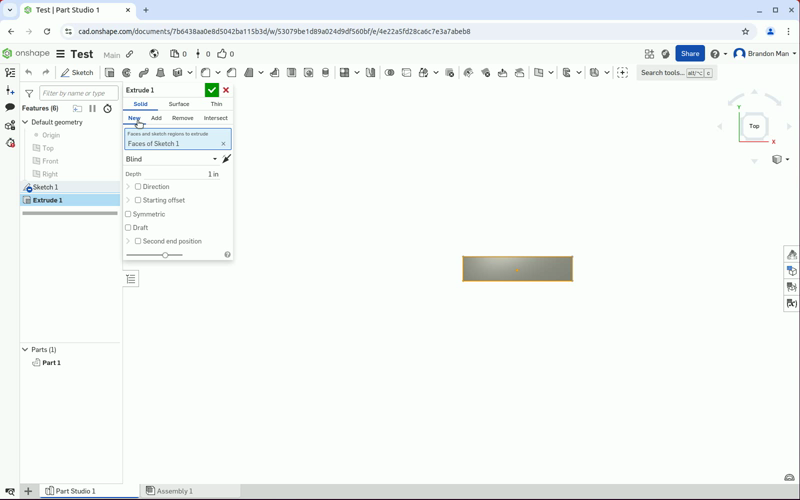
key(tab, 4)
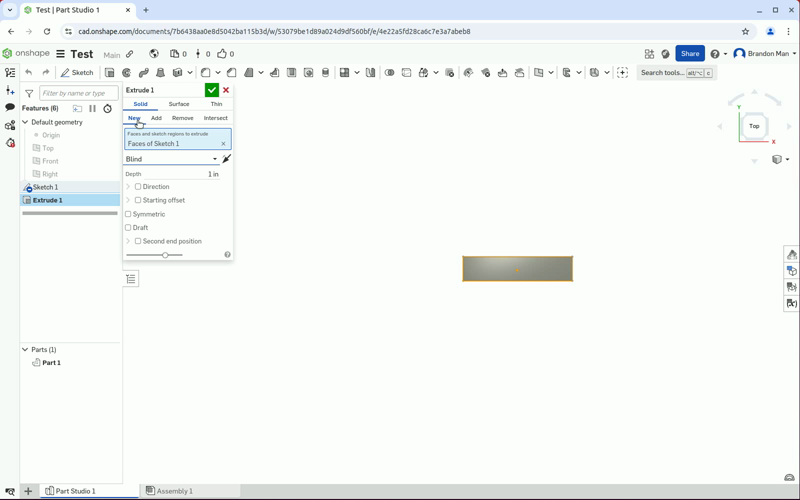
text(0.481)
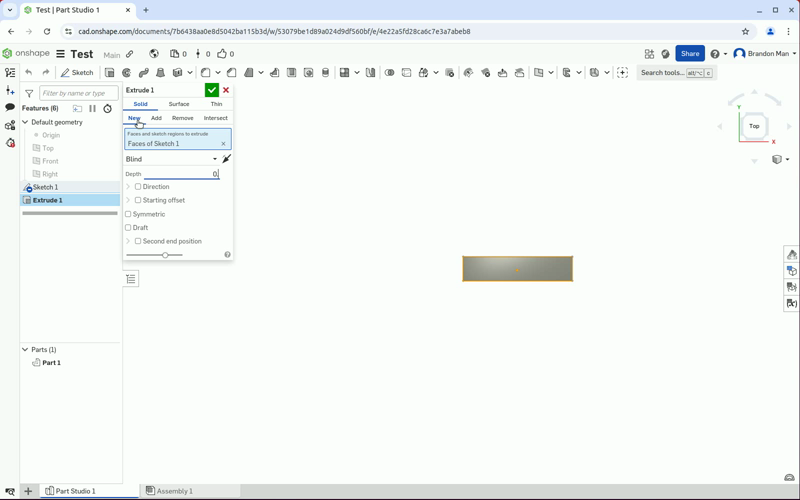
key(enter)
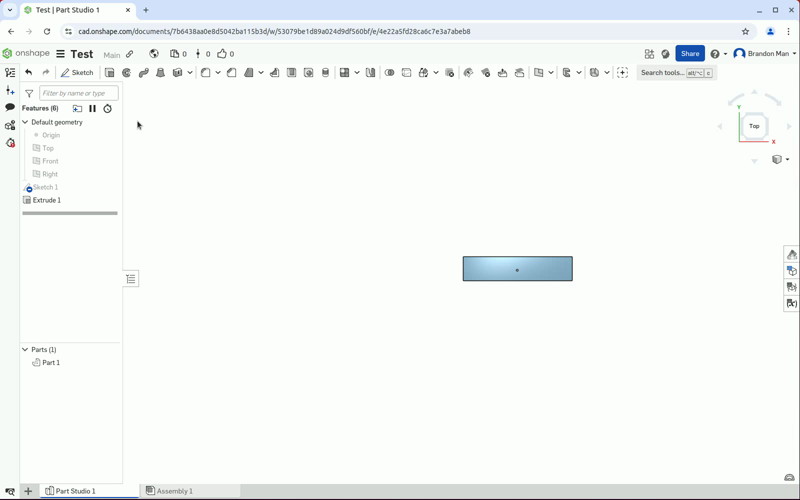
key(shift+h)
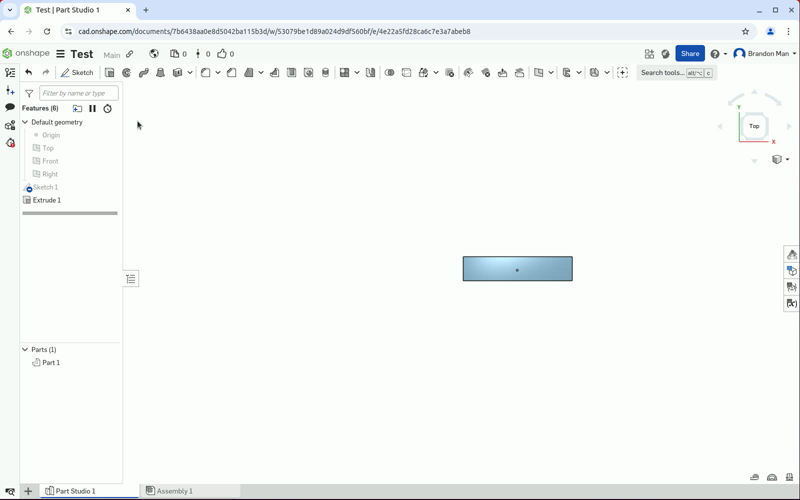
key(shift+h)
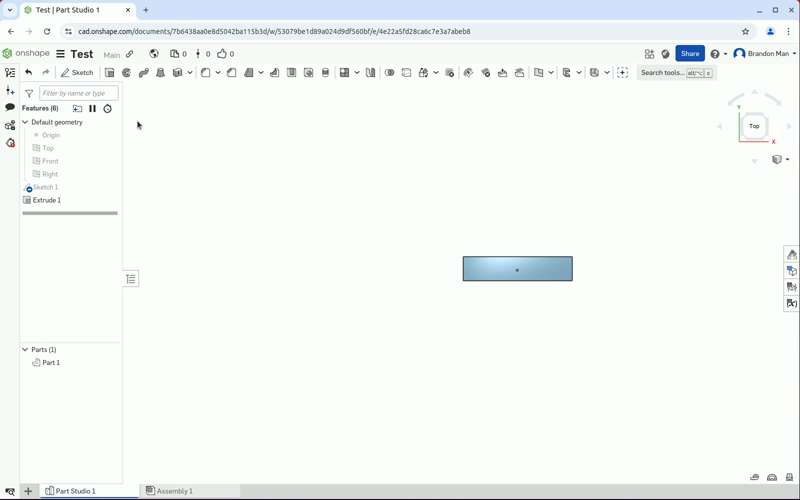
mouse_move(73, 189)
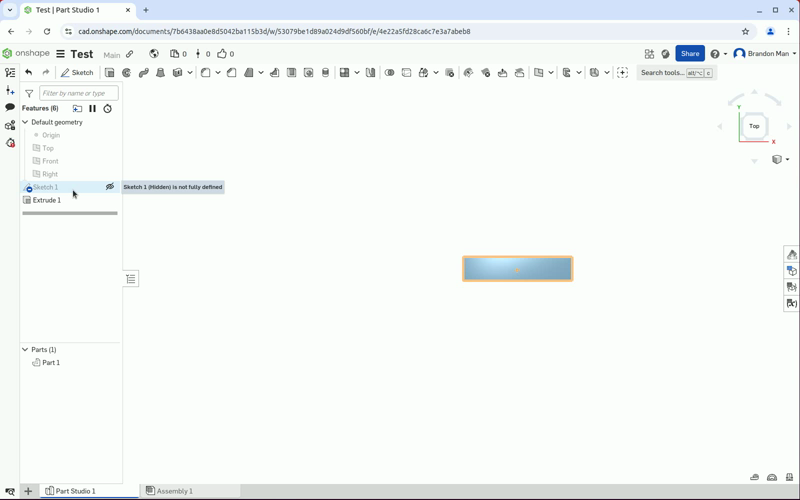
click(73, 189)
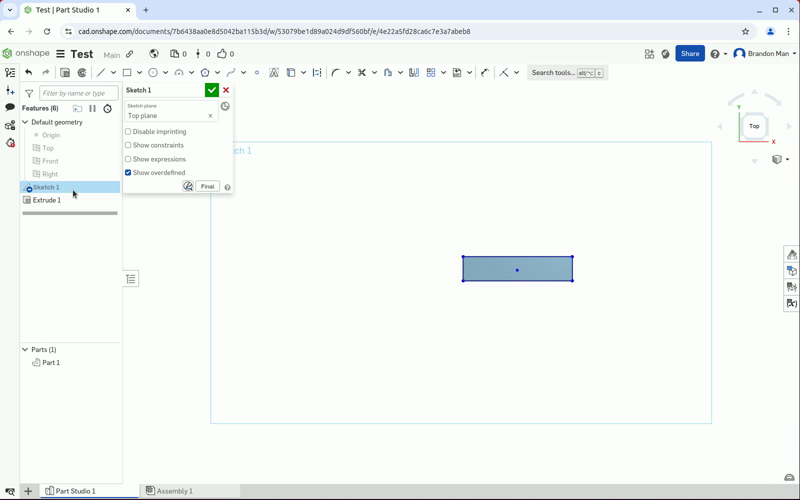
mouse_move(229, 92)
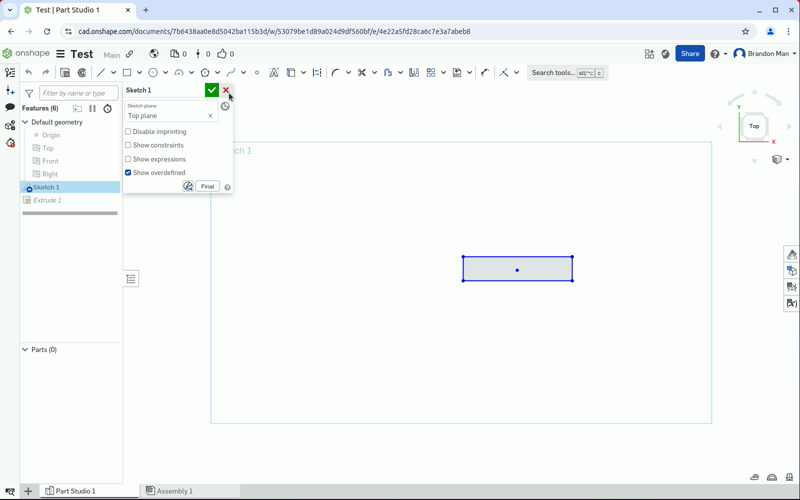
click(229, 92)
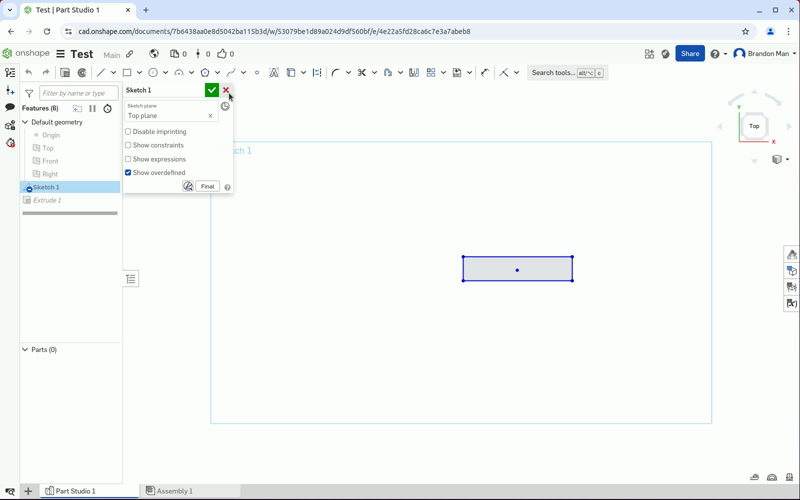
key(shift+s)
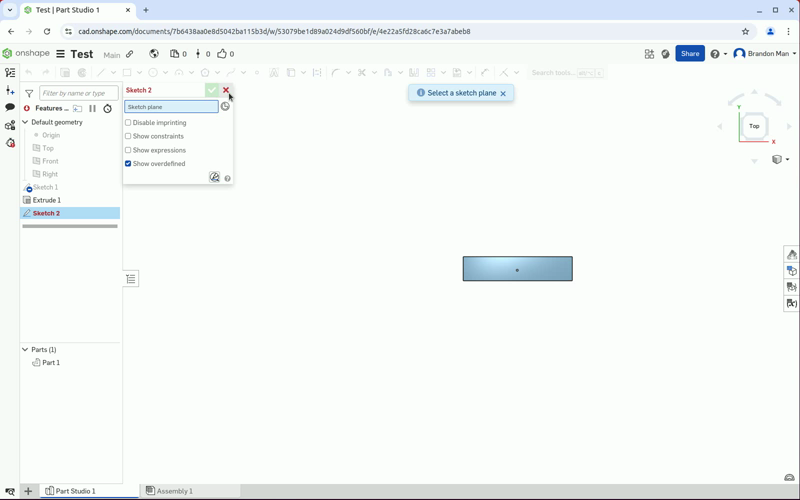
mouse_move(73, 150)
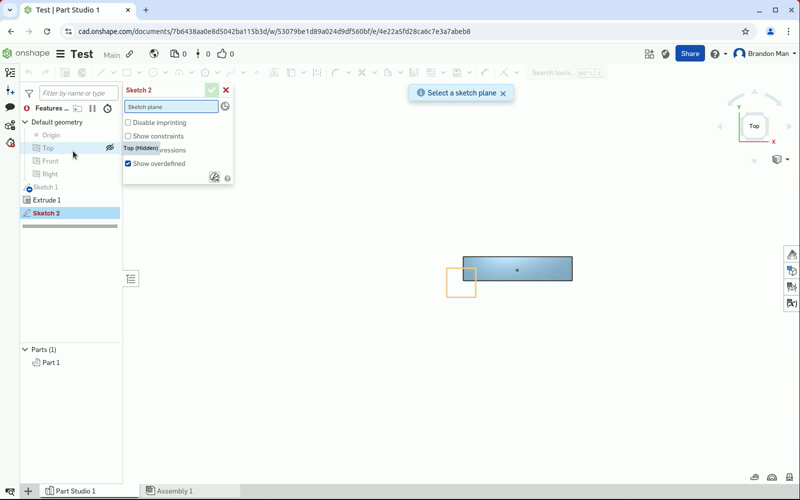
click(73, 150)
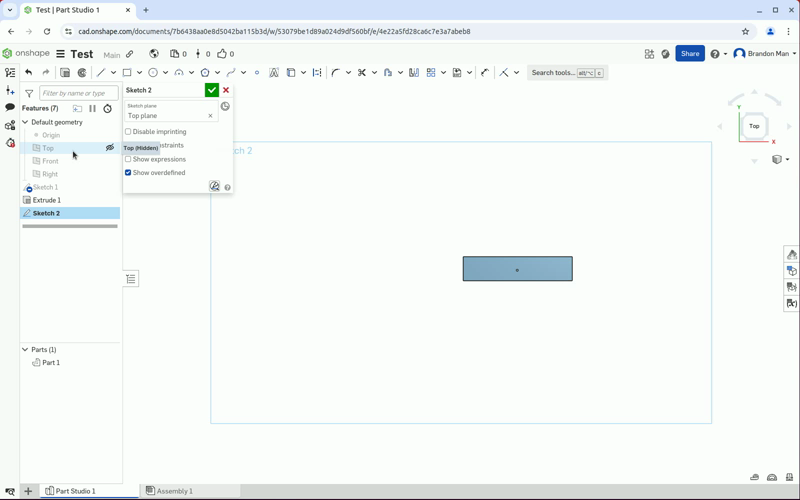
mouse_move(73, 352)
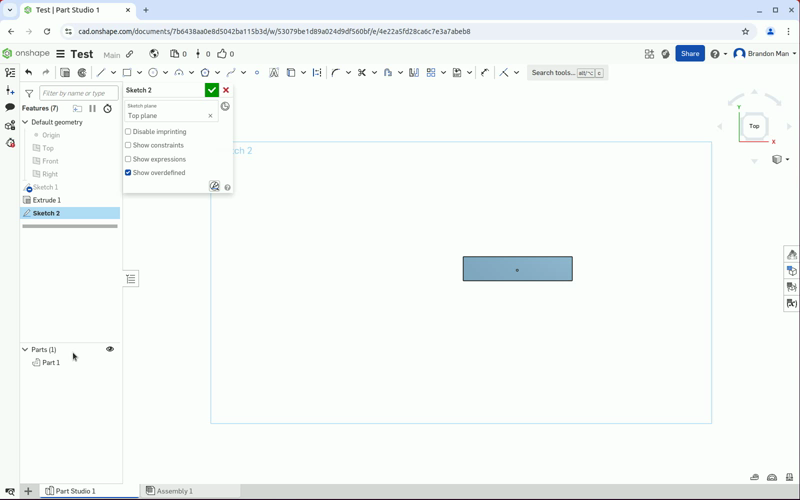
key(y)
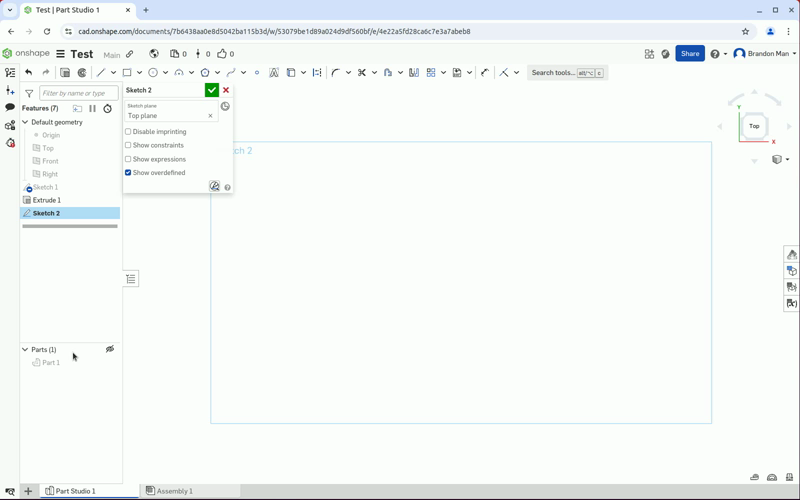
key(l)
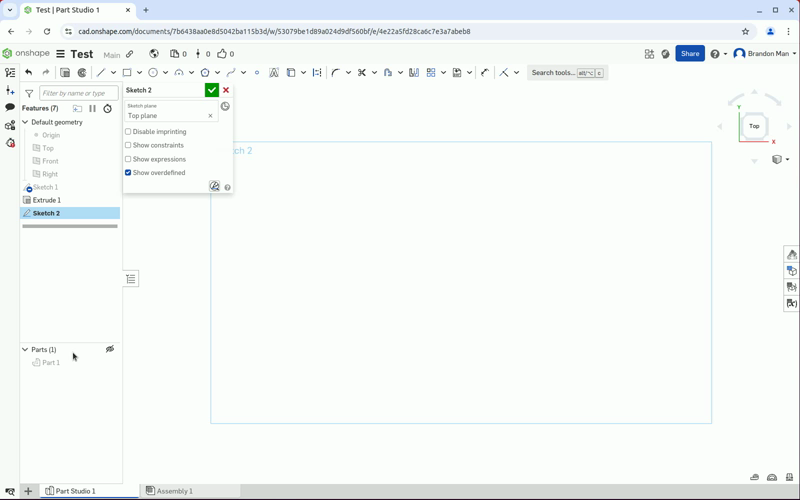
key_down(shift)
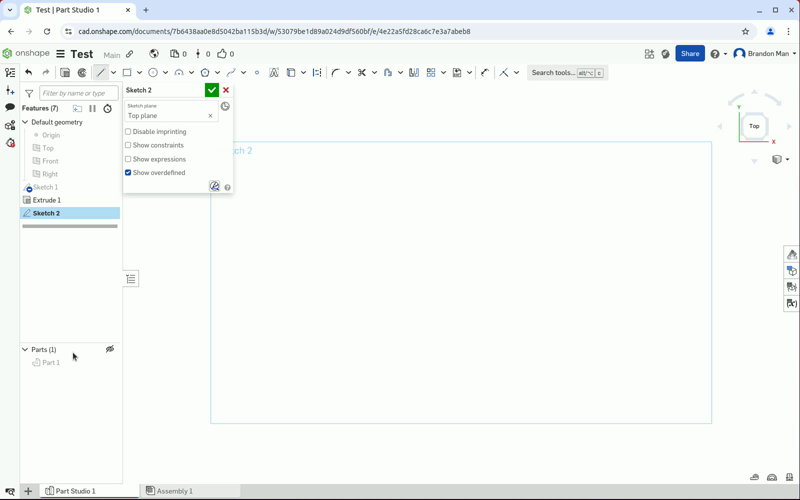
mouse_move(460, 282)
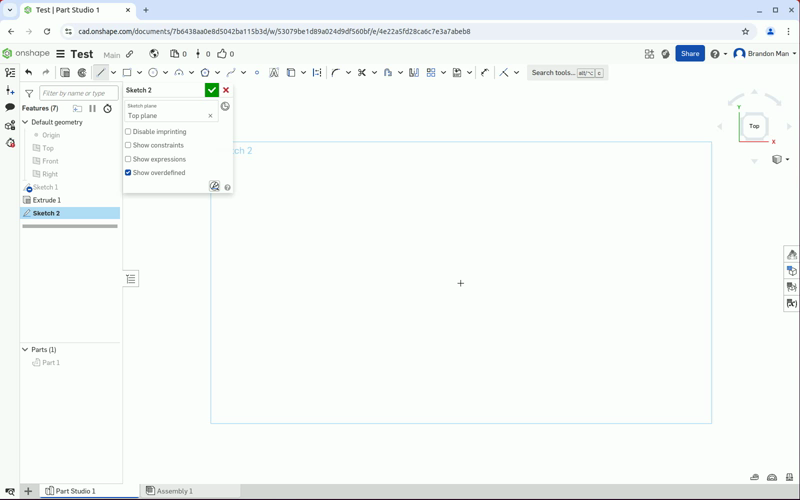
click(460, 282)
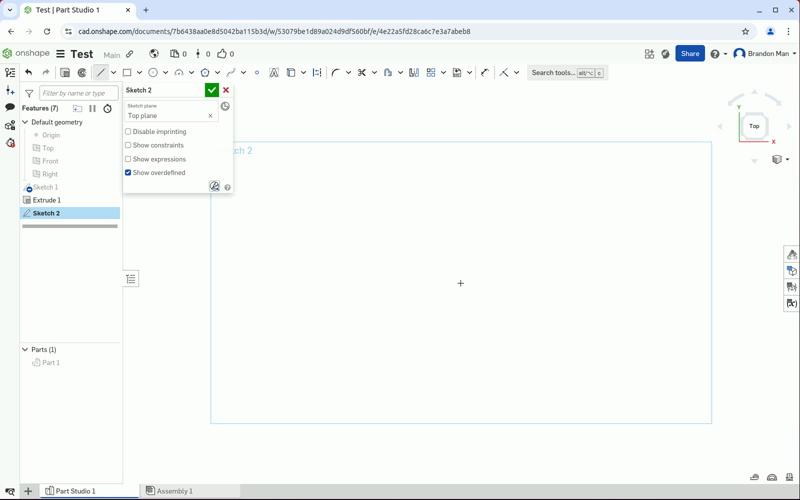
key_up(shift)
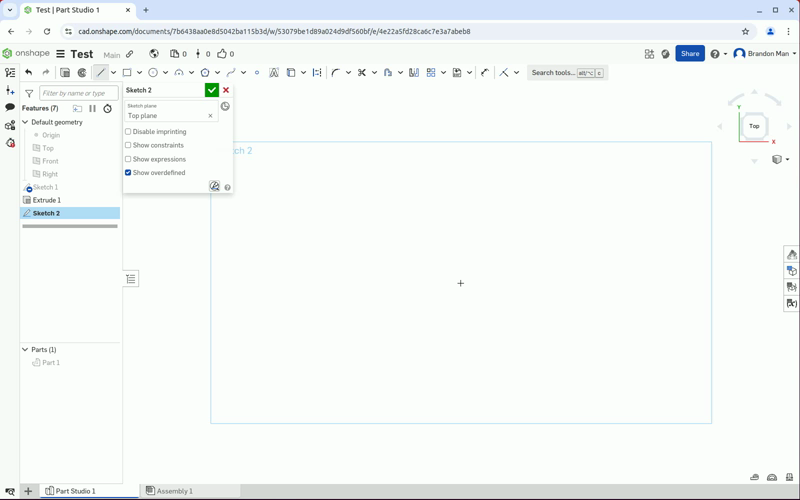
key_down(shift)
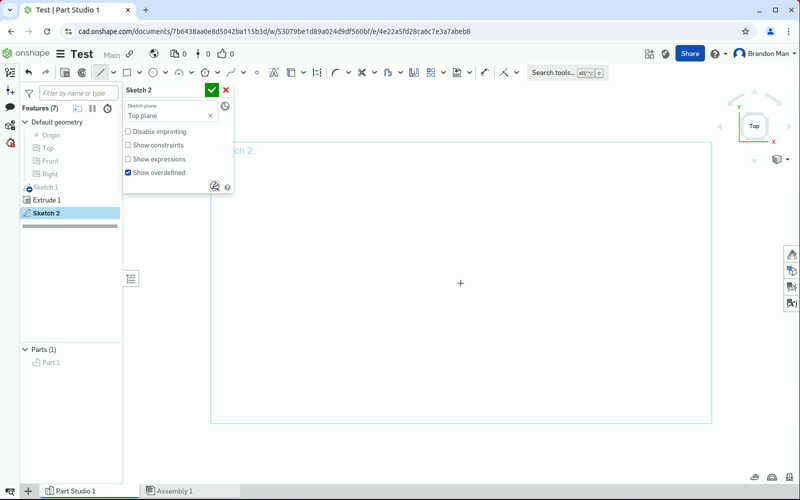
mouse_move(573, 282)
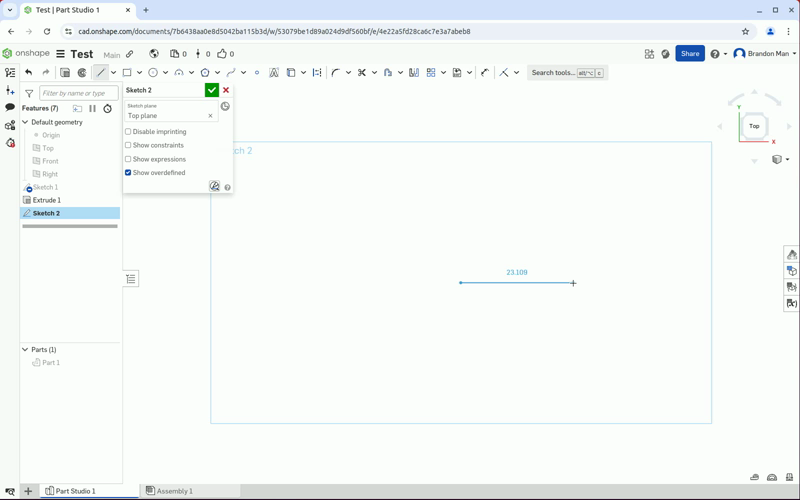
click(573, 282)
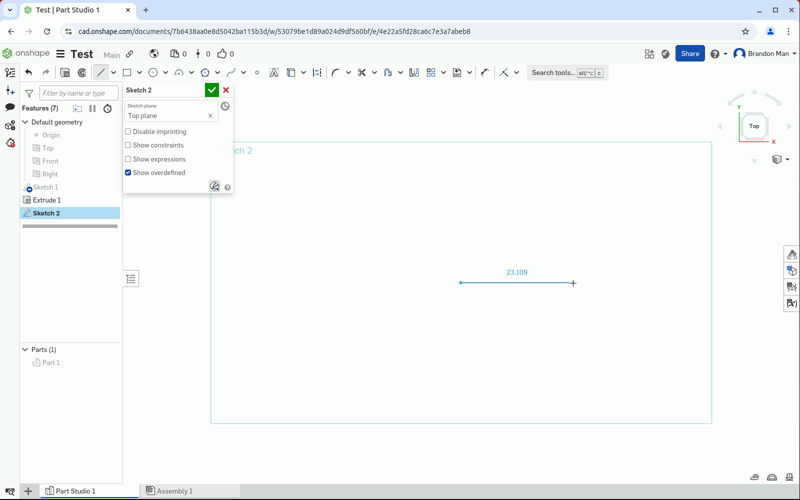
key_up(shift)
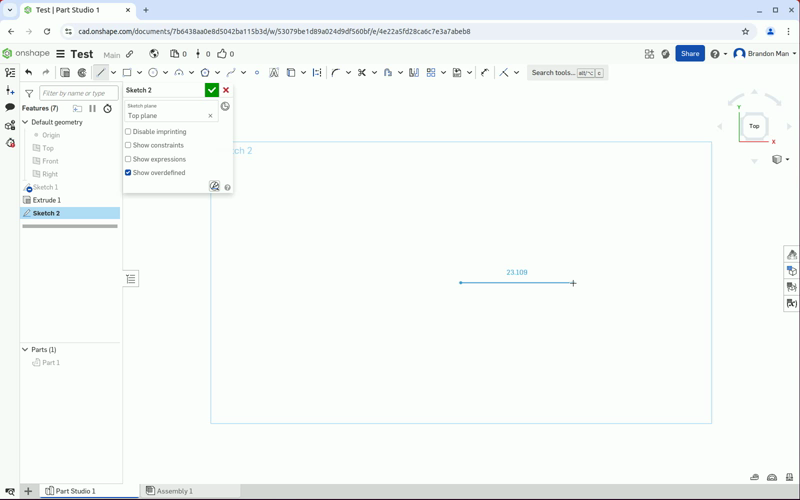
key_down(shift)
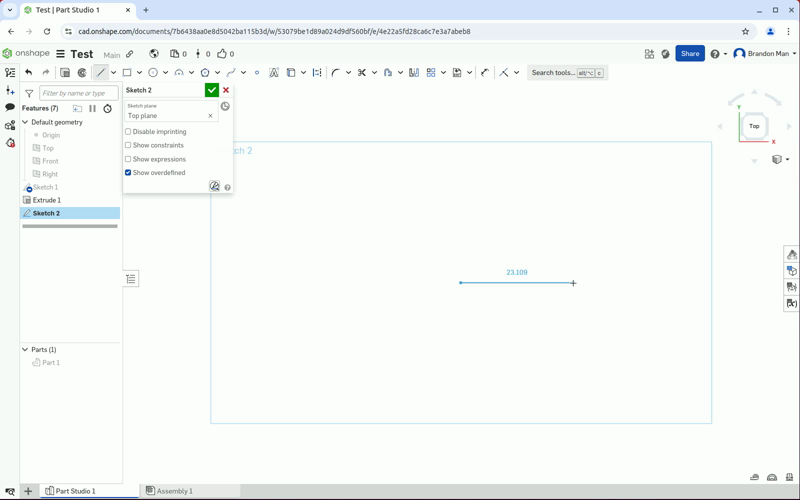
mouse_move(589, 282)
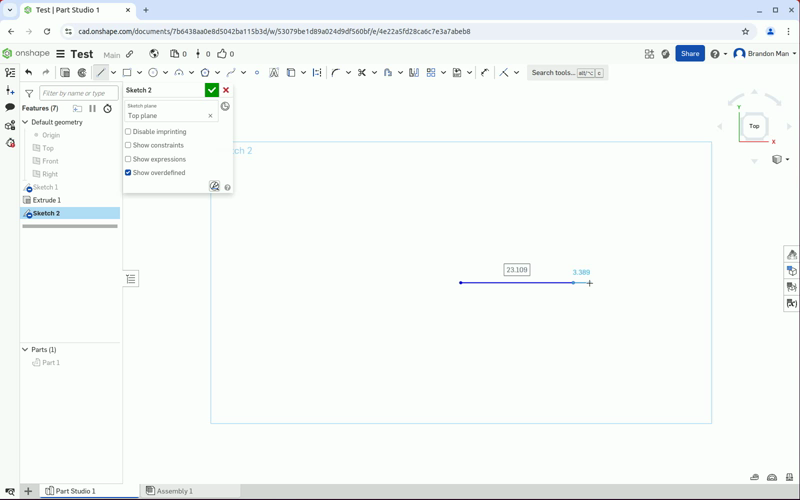
mouse_move(573, 256)
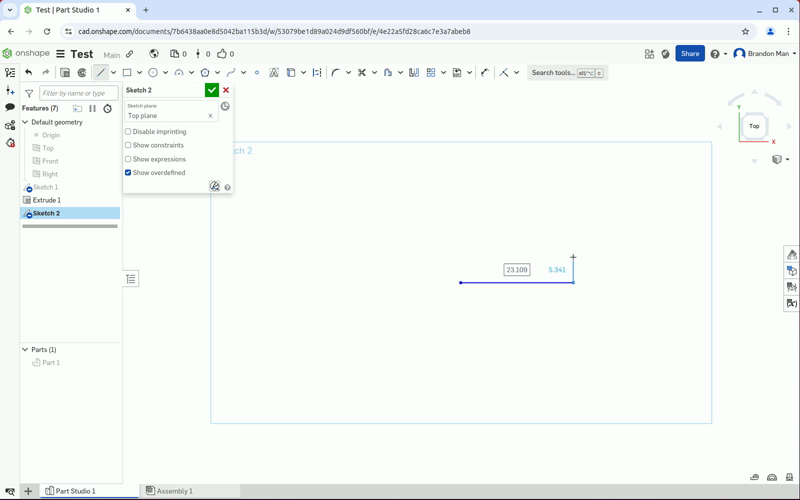
click(573, 256)
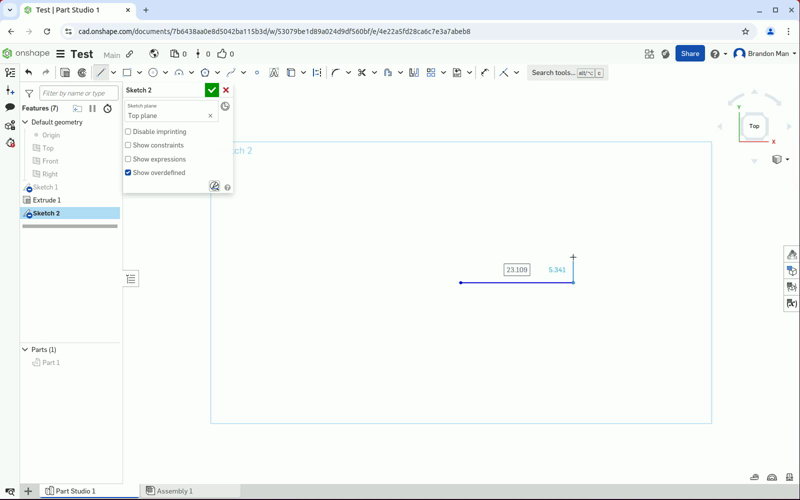
key_up(shift)
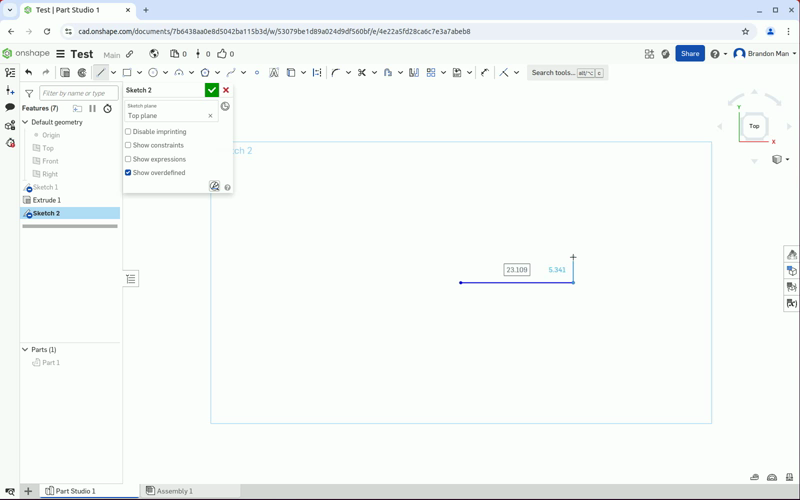
key_down(shift)
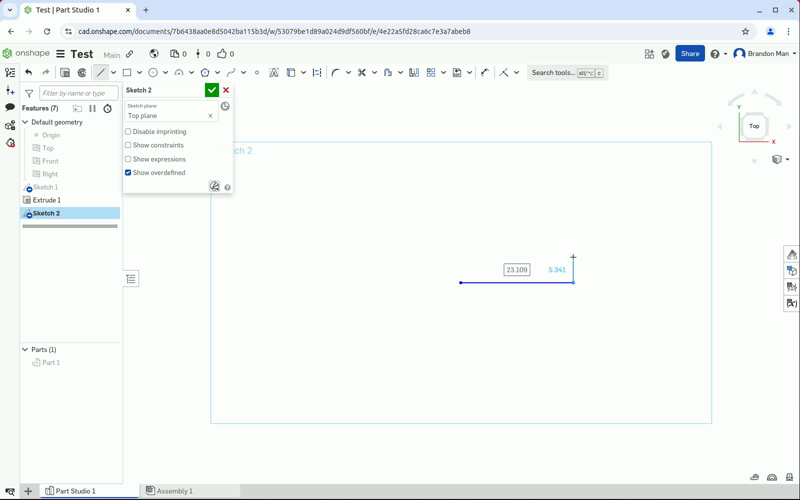
mouse_move(589, 256)
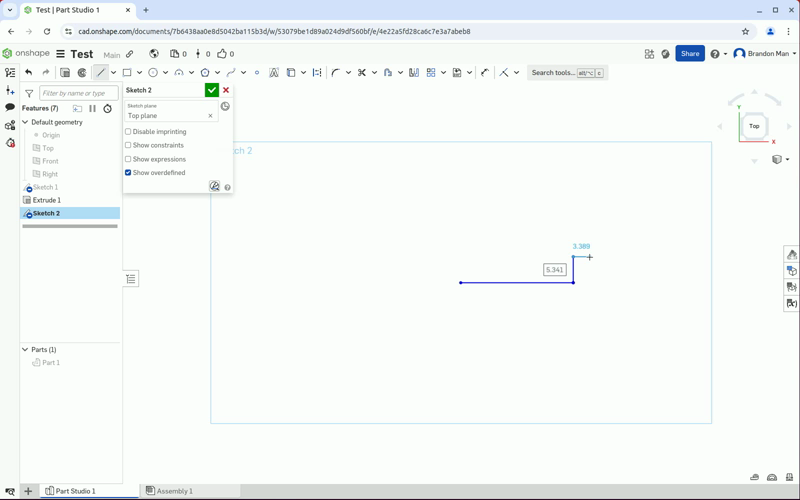
mouse_move(572, 256)
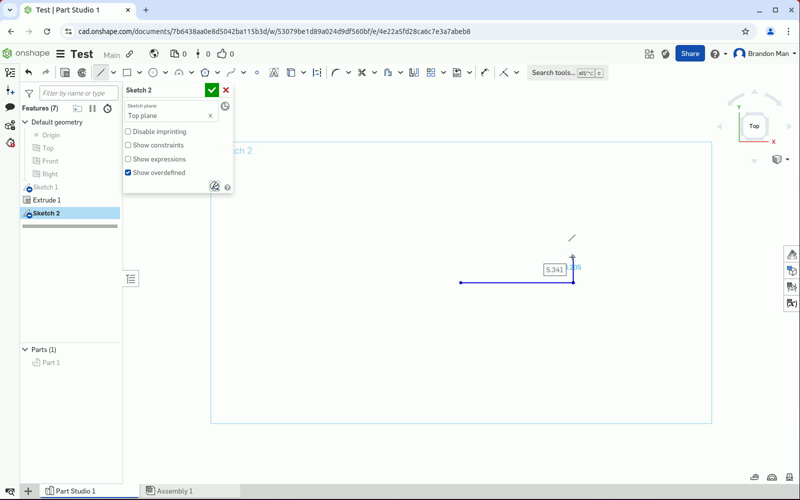
scroll(6)
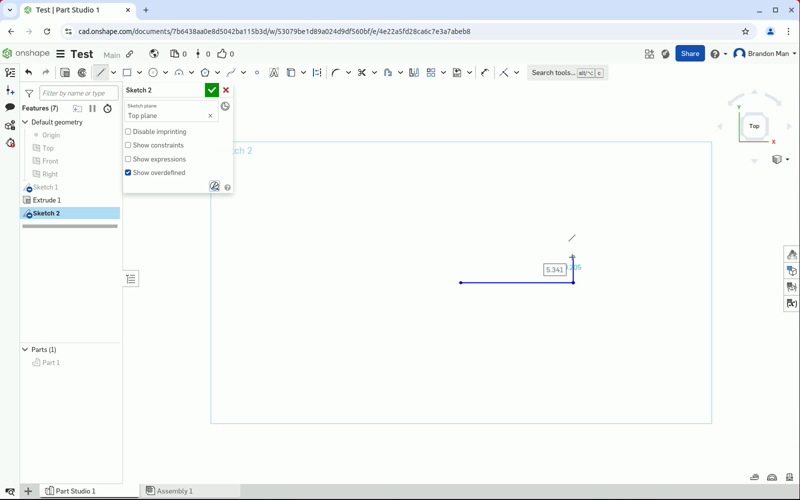
scroll(6)
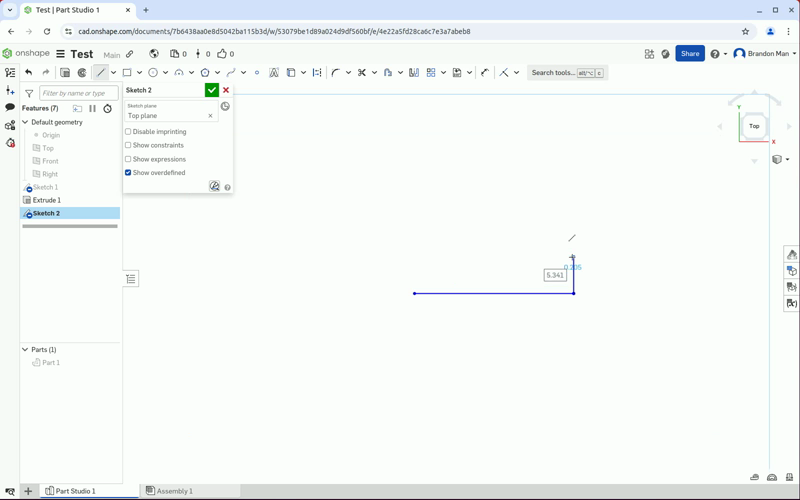
scroll(6)
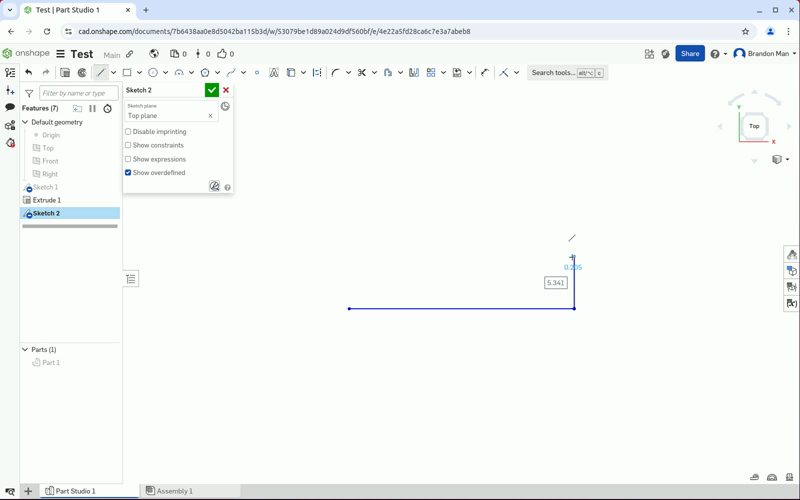
scroll(6)
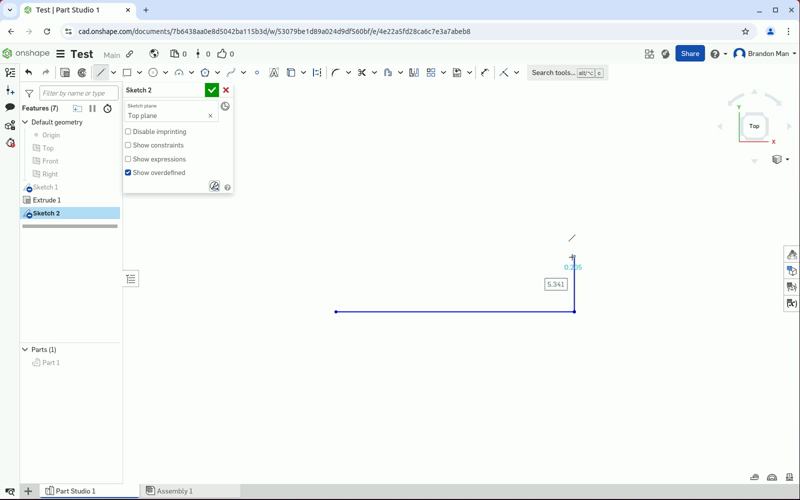
scroll(6)
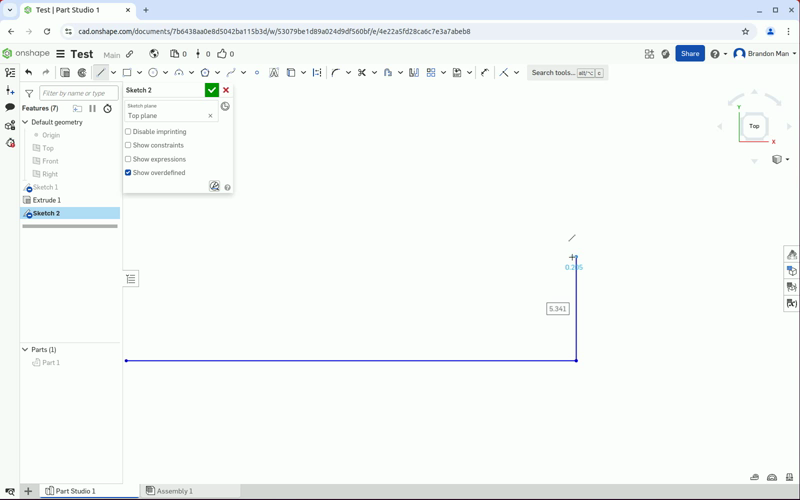
scroll(6)
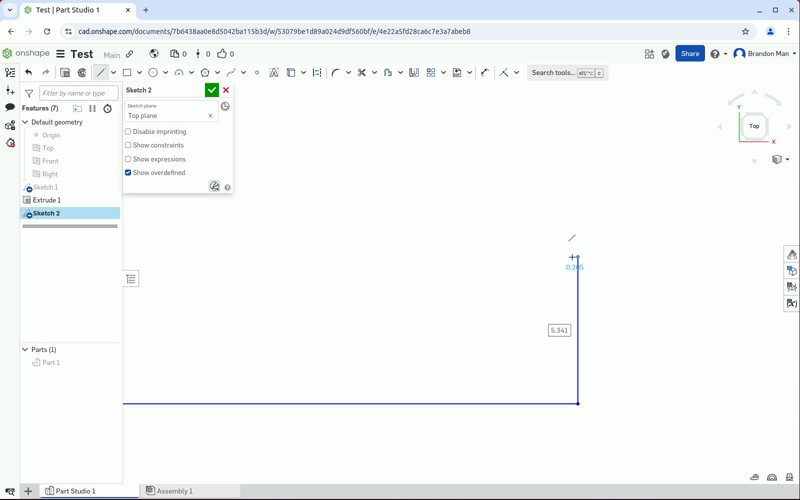
scroll(6)
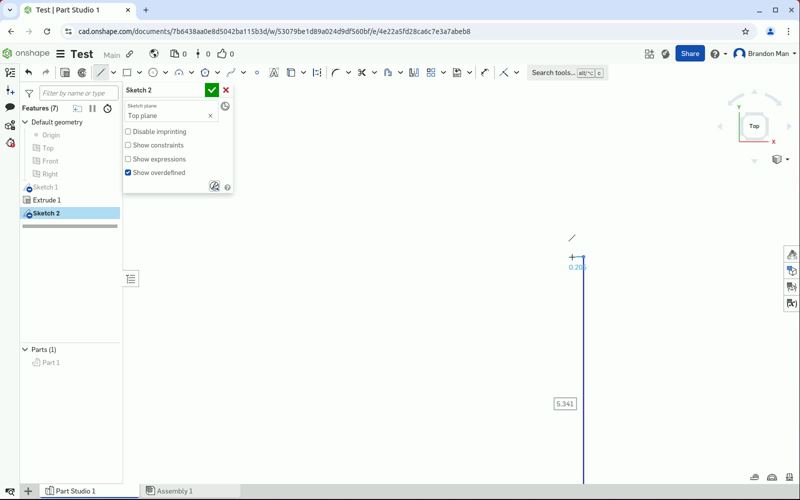
click(572, 256)
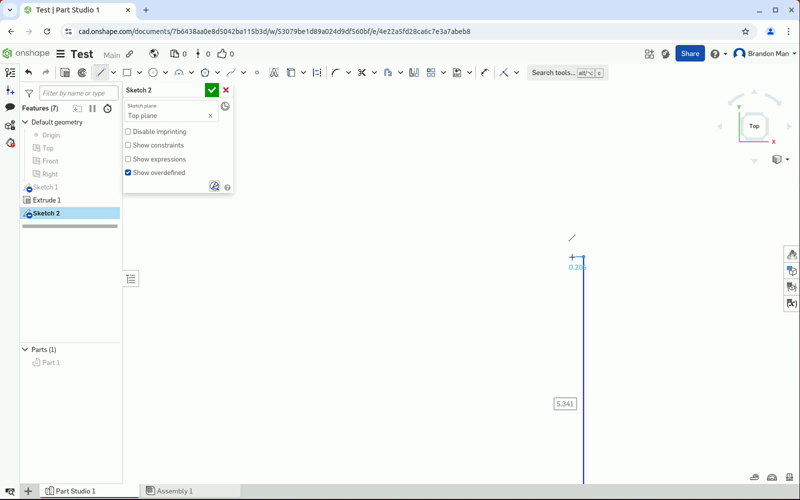
scroll(-6)
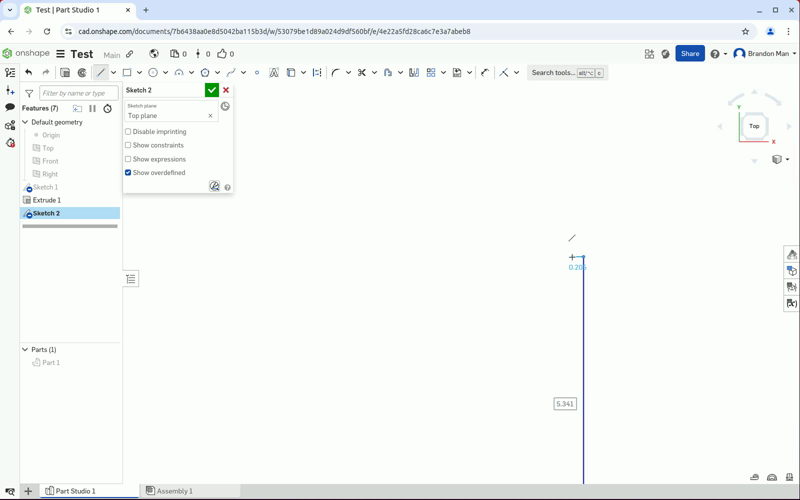
scroll(-6)
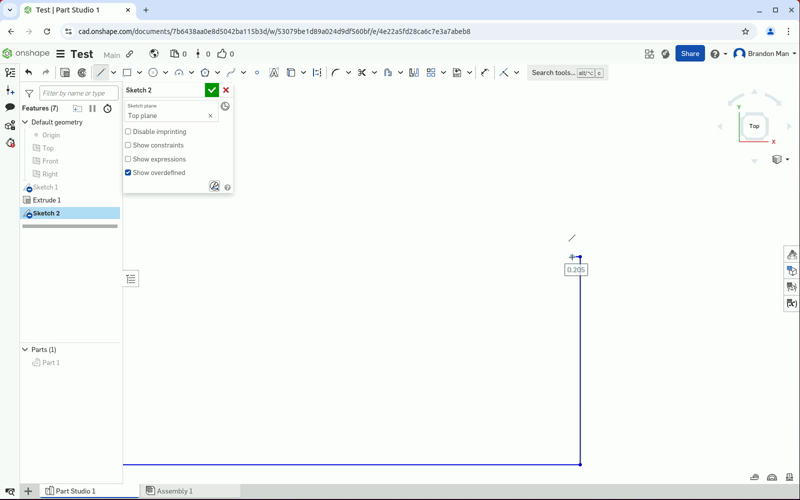
scroll(-6)
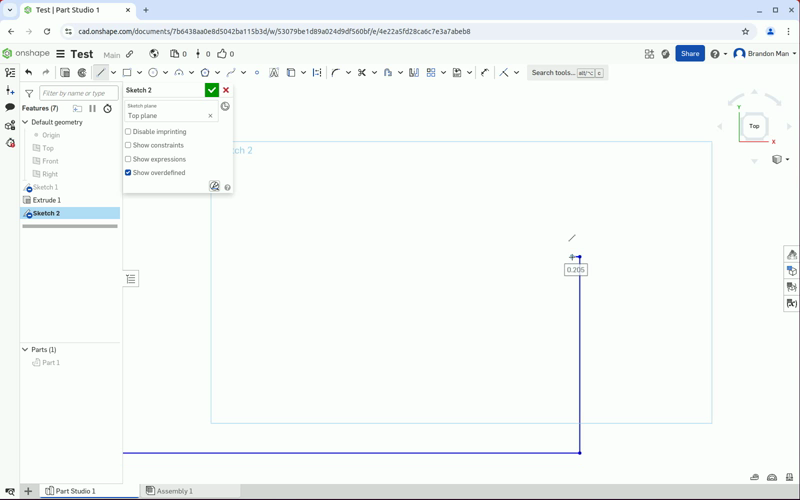
scroll(-6)
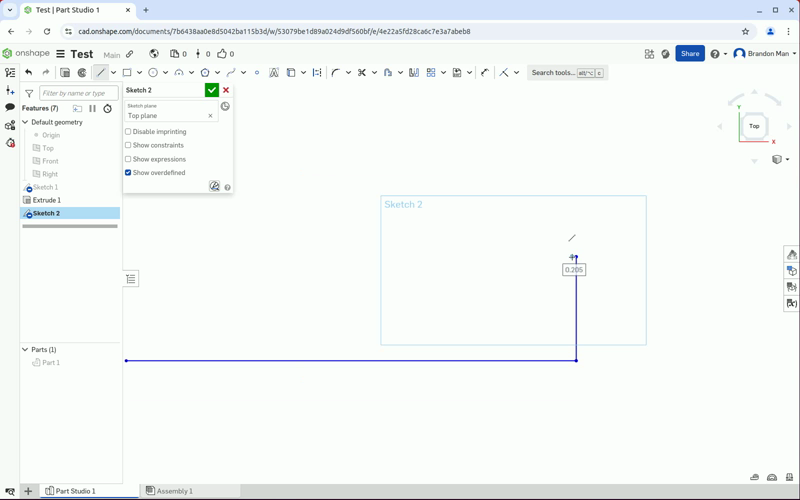
scroll(-6)
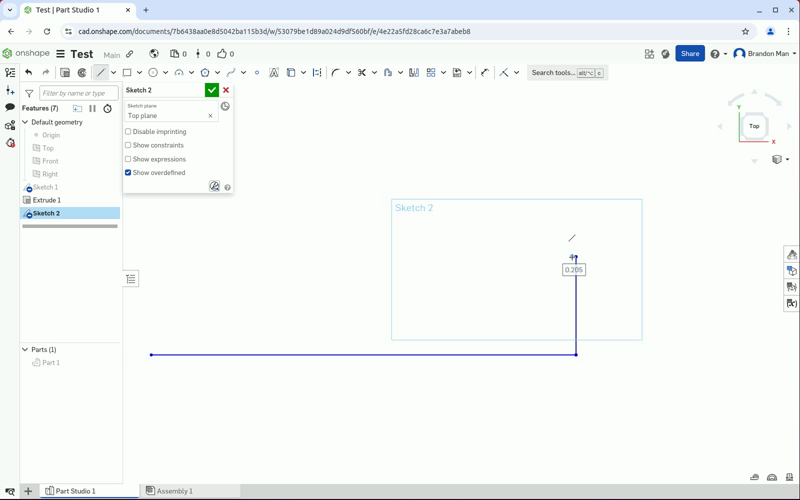
scroll(-6)
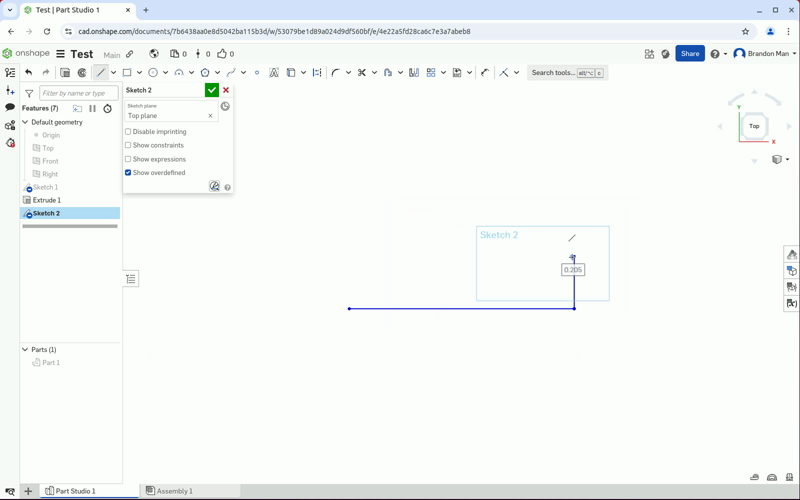
scroll(-6)
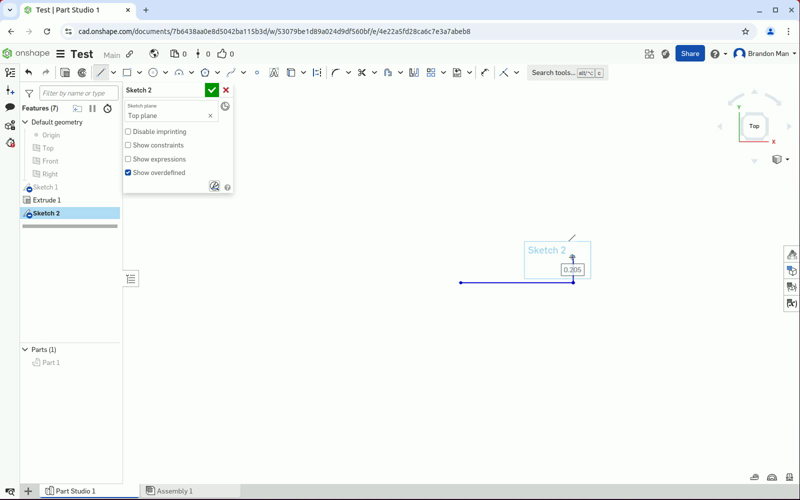
key_up(shift)
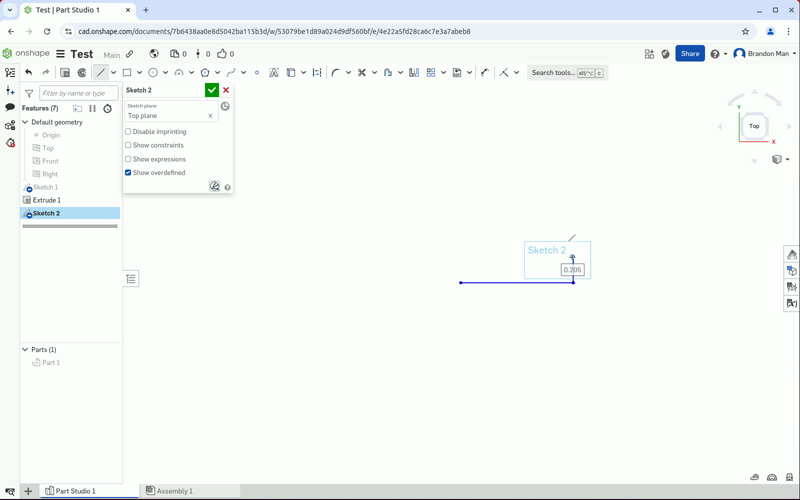
key_down(shift)
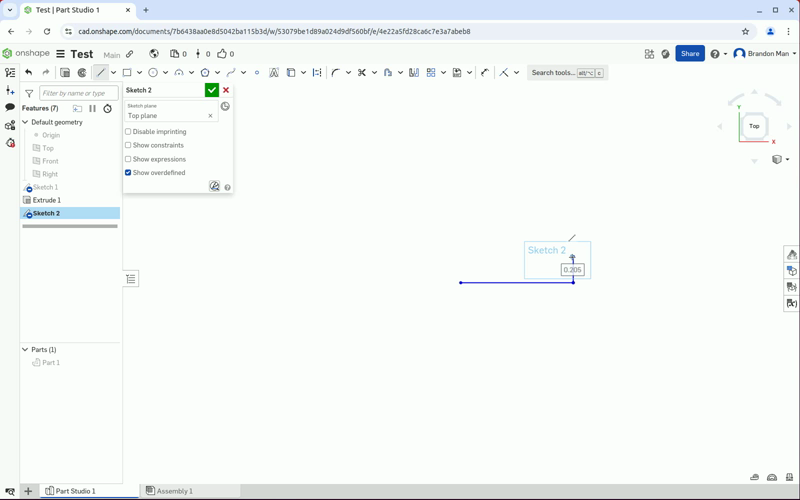
mouse_move(589, 256)
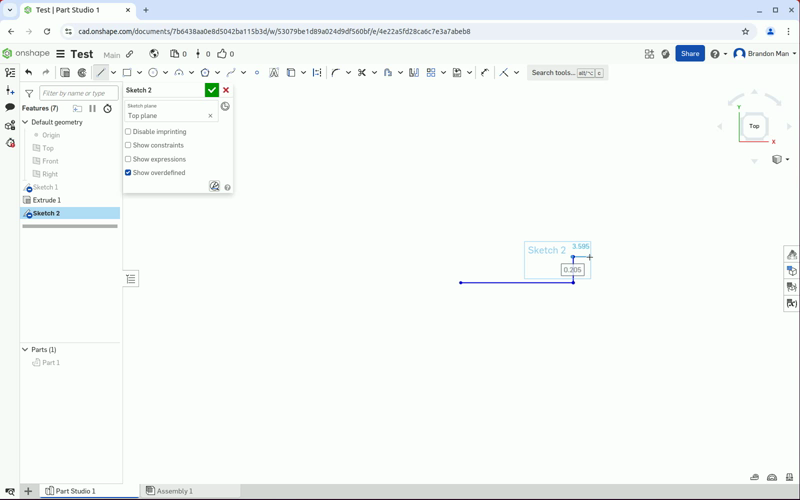
mouse_move(572, 280)
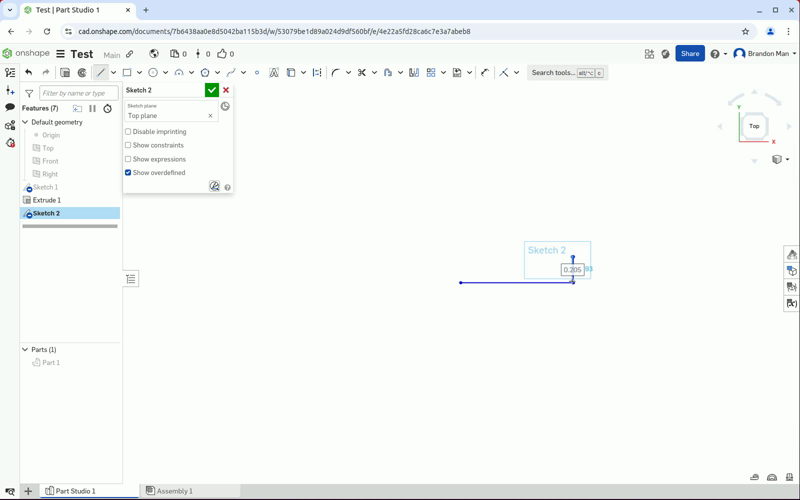
scroll(6)
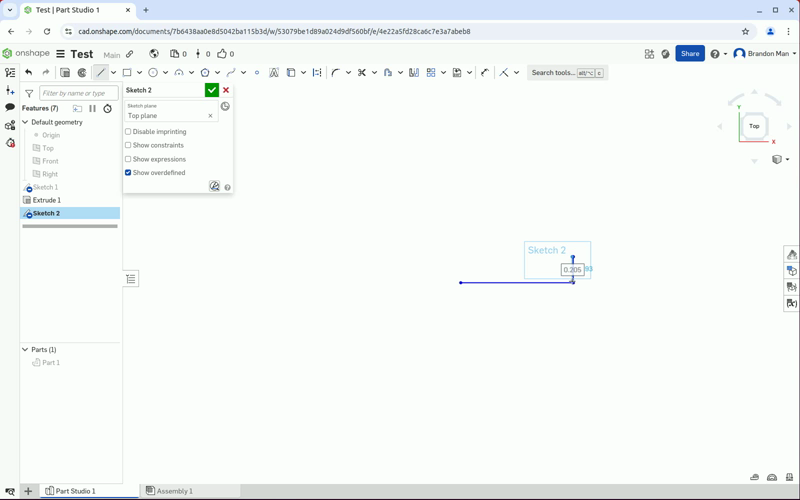
scroll(6)
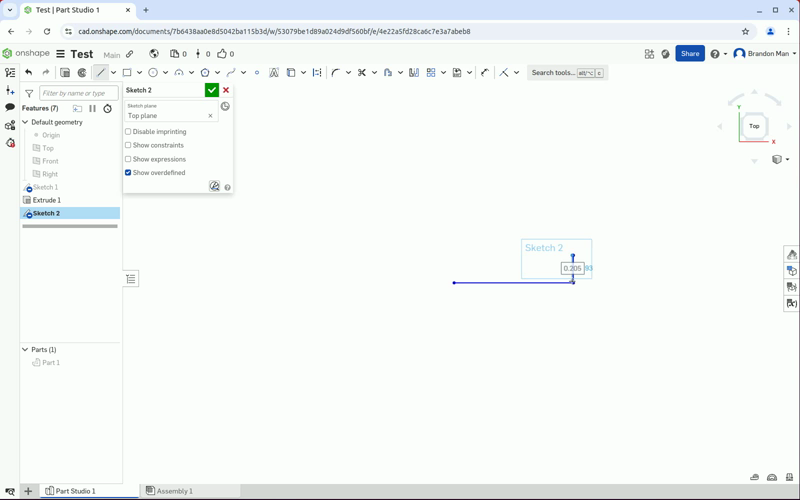
scroll(6)
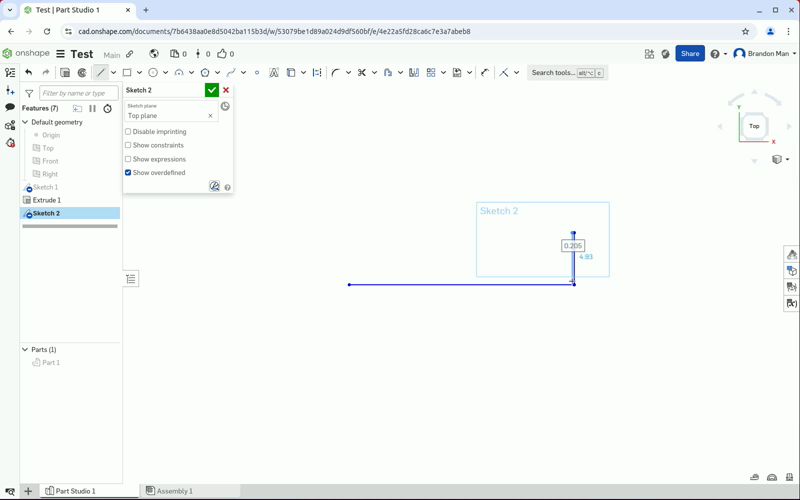
scroll(6)
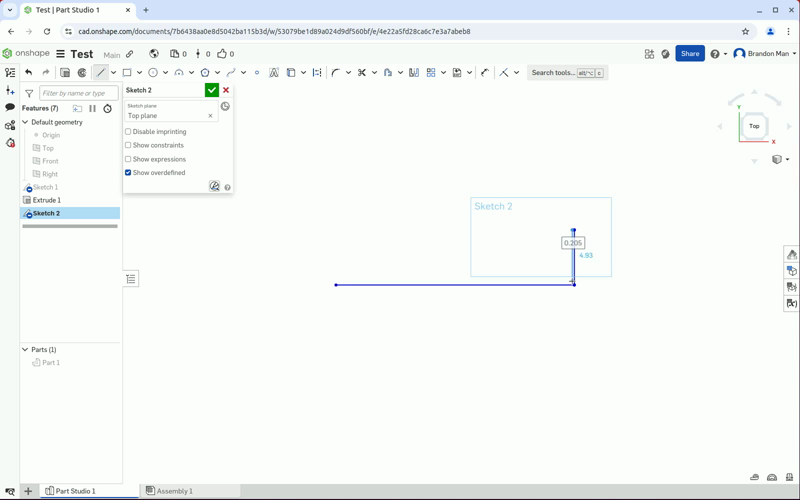
scroll(6)
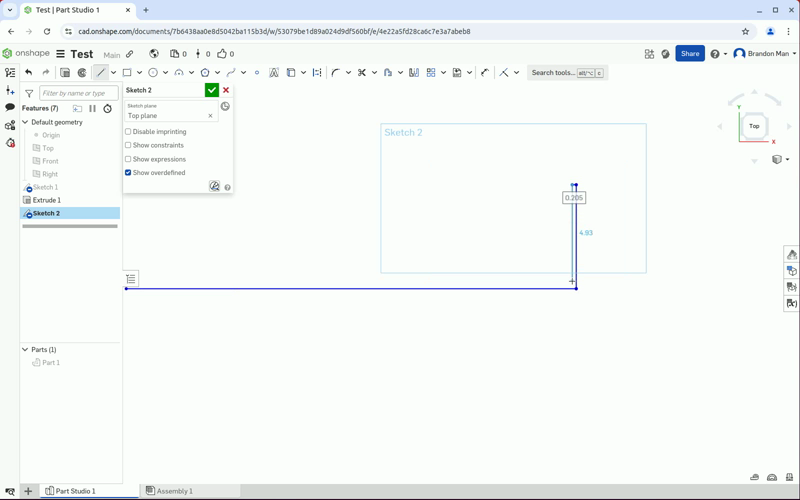
scroll(6)
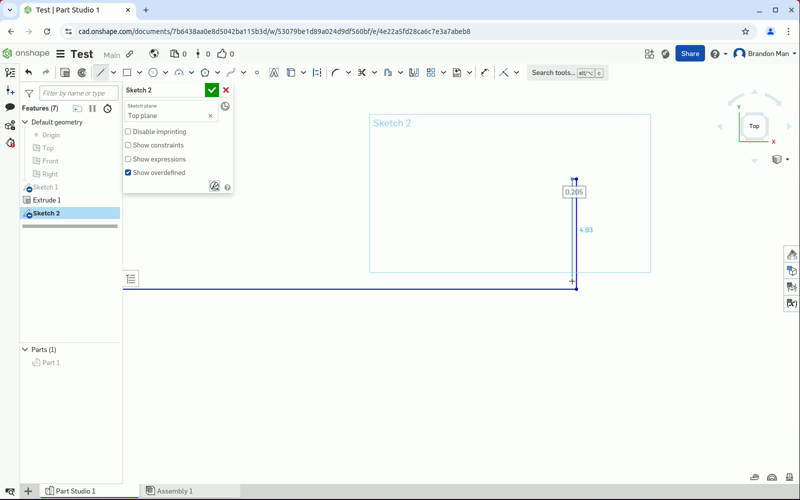
scroll(6)
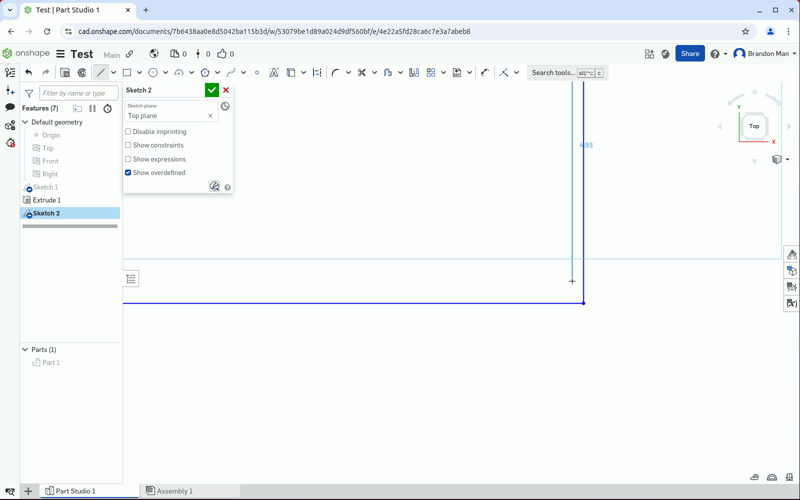
click(572, 280)
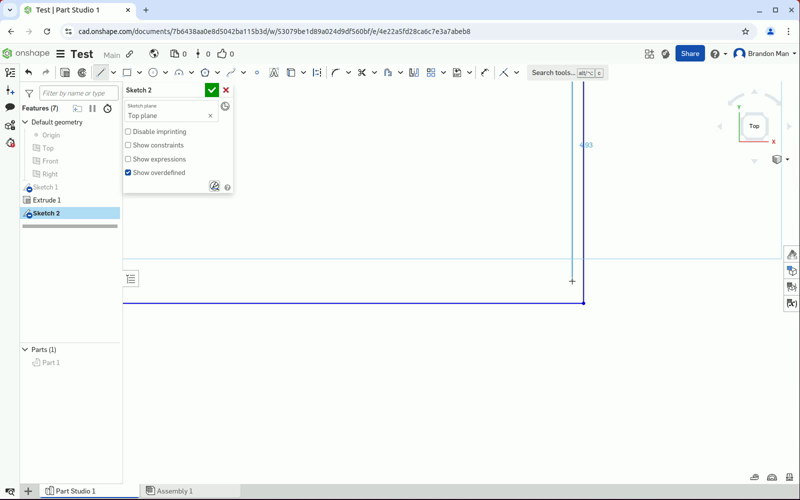
scroll(-6)
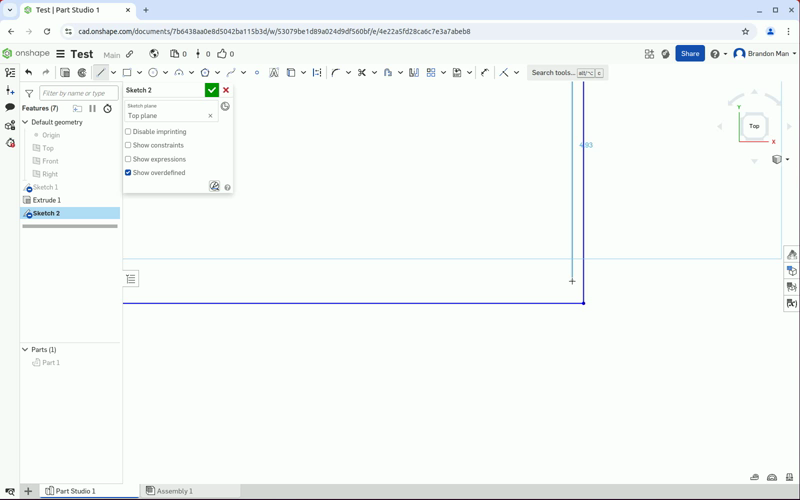
scroll(-6)
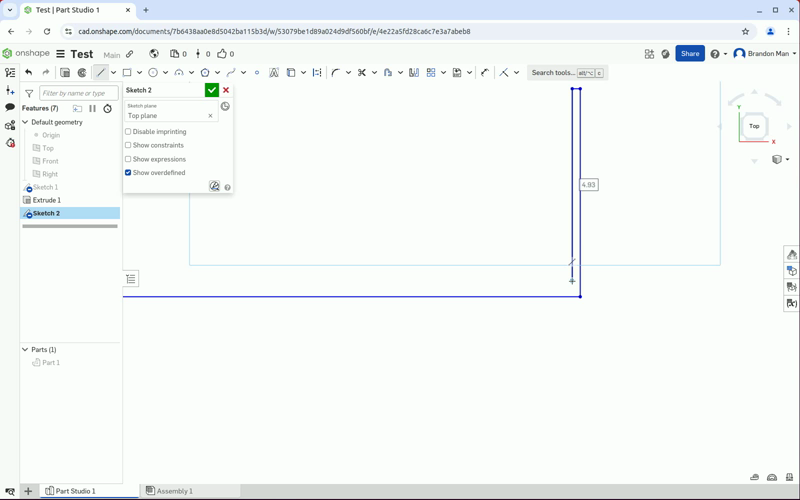
scroll(-6)
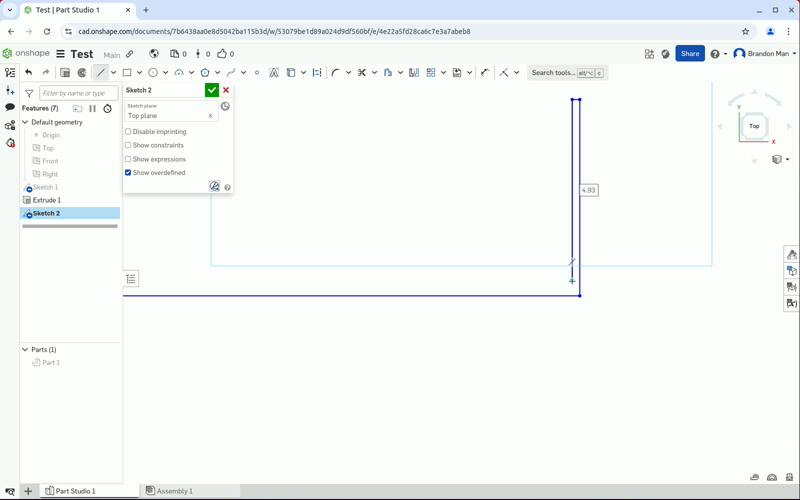
scroll(-6)
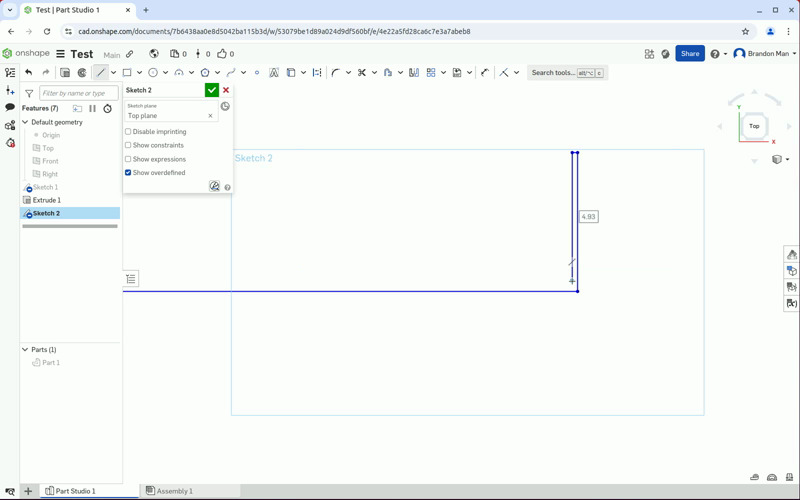
scroll(-6)
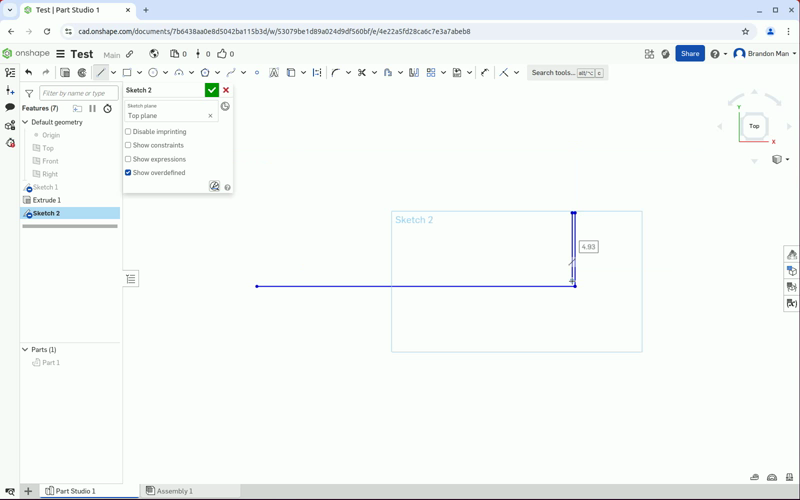
scroll(-6)
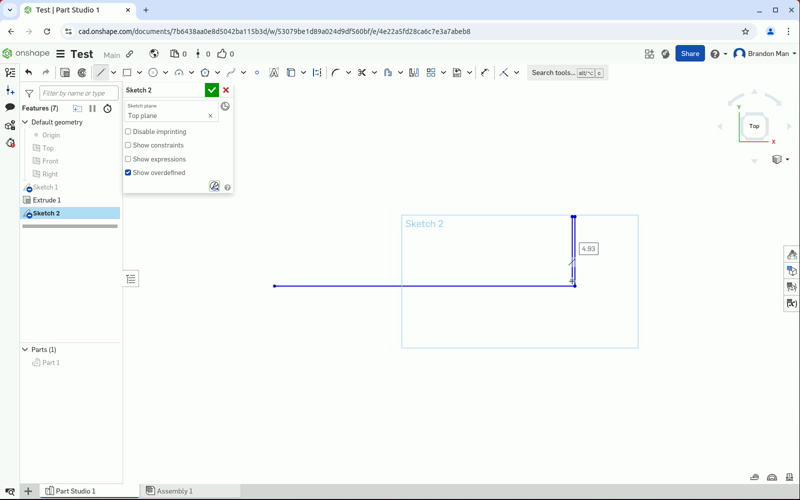
scroll(-6)
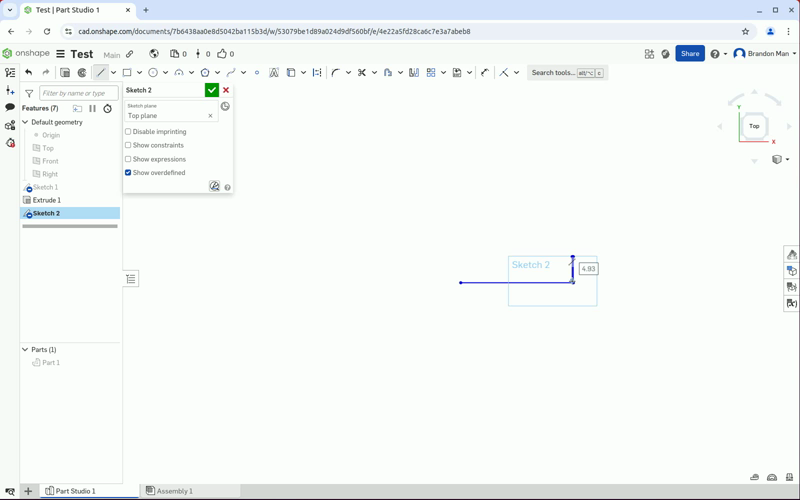
key_up(shift)
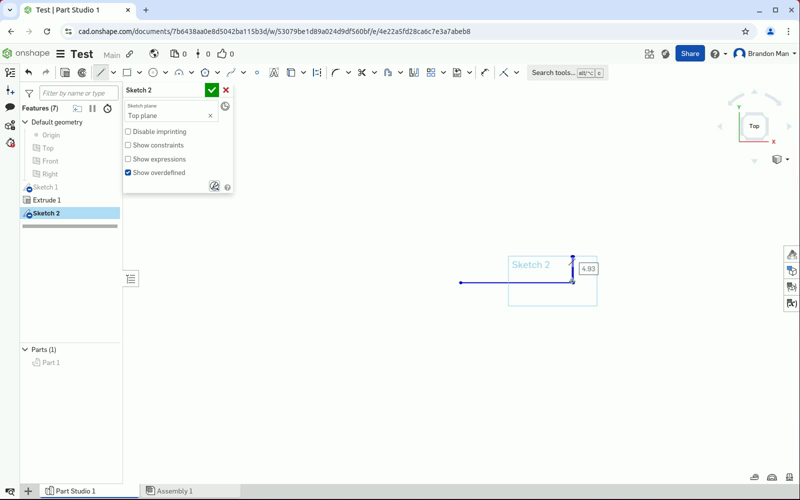
key_down(shift)
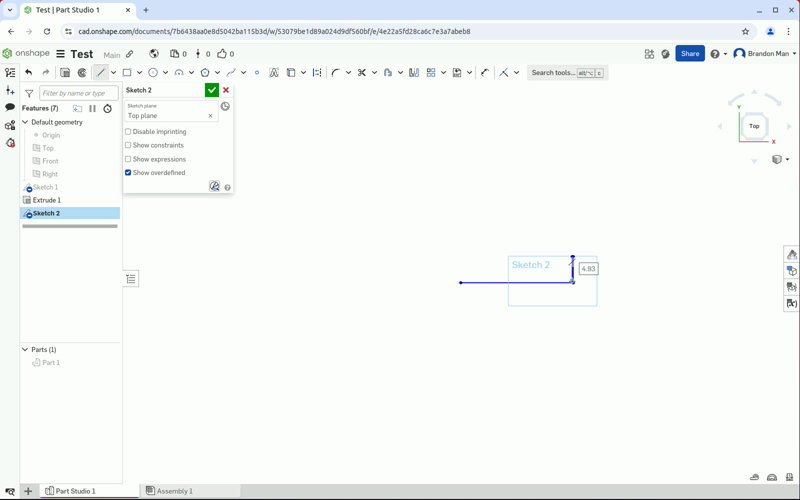
mouse_move(463, 280)
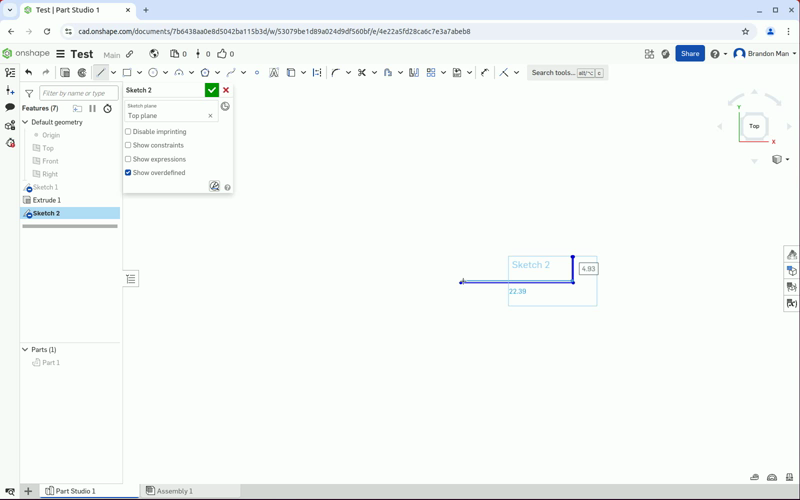
scroll(6)
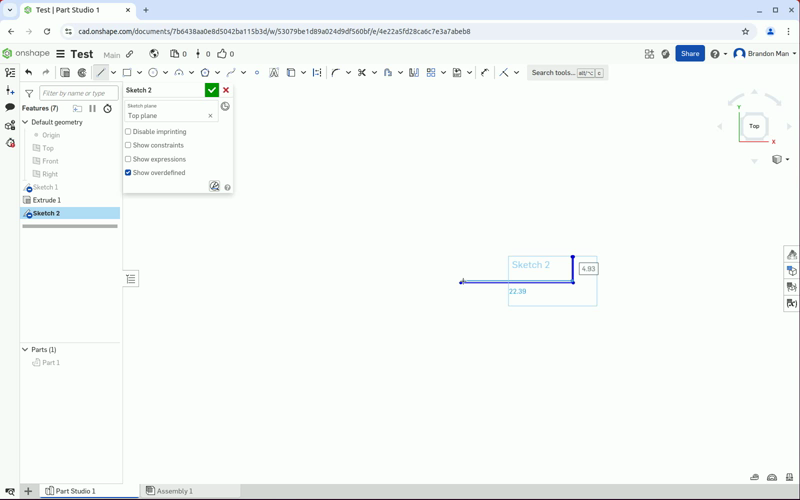
scroll(6)
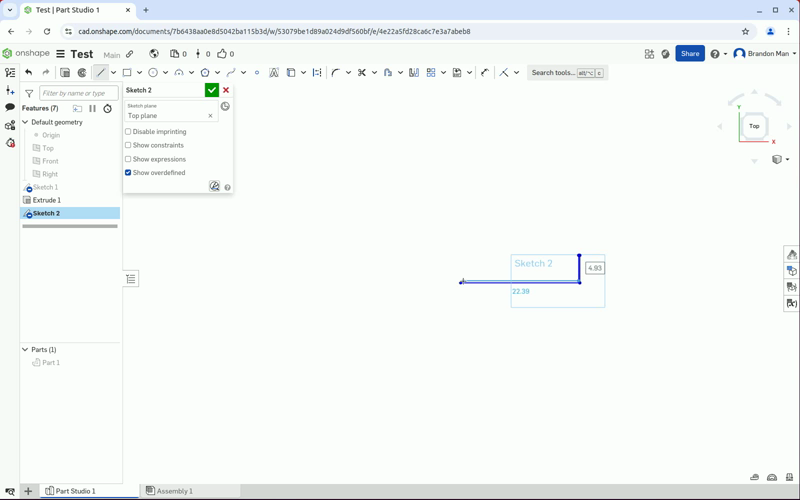
scroll(6)
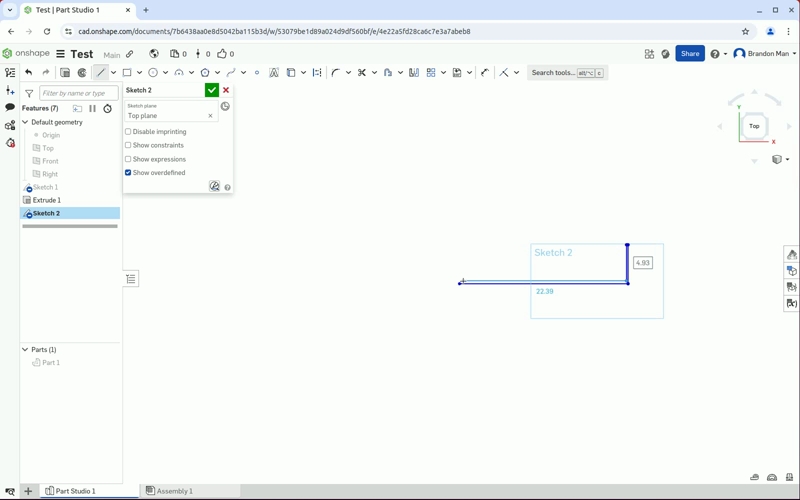
scroll(6)
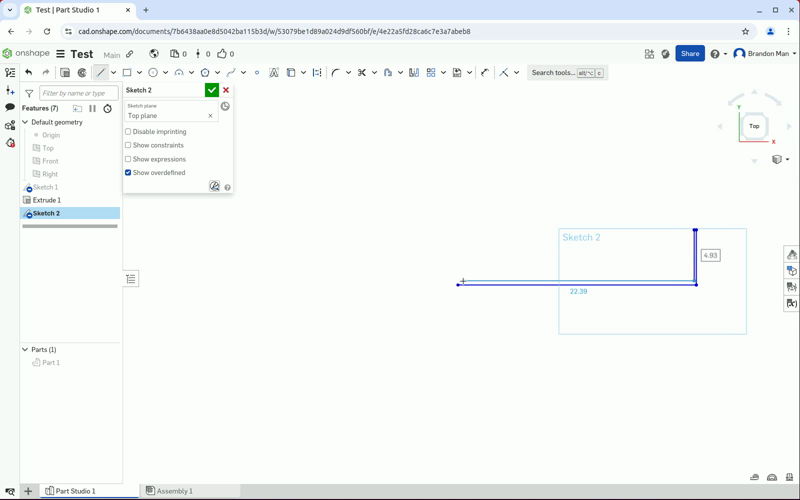
scroll(6)
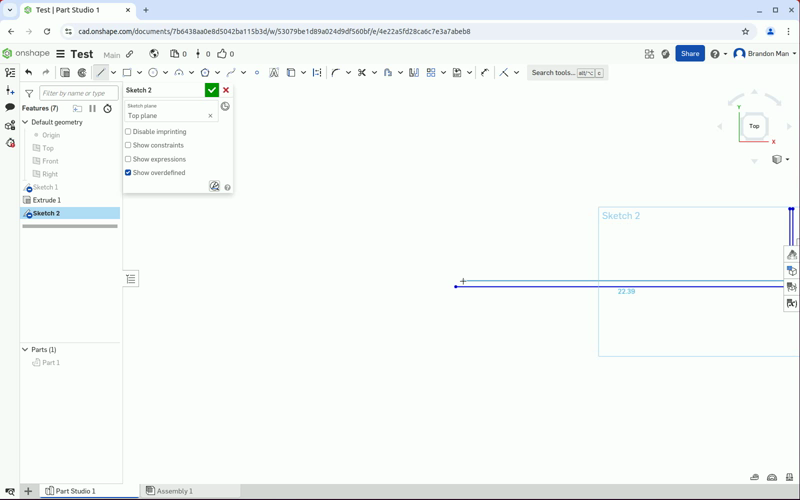
scroll(6)
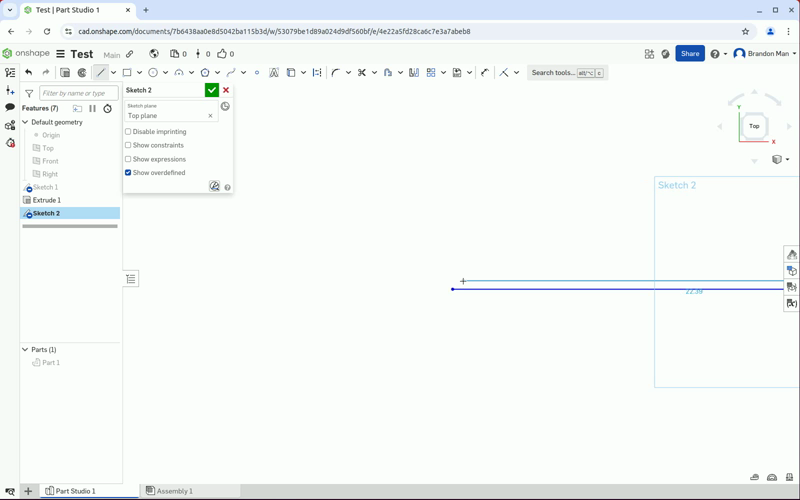
scroll(6)
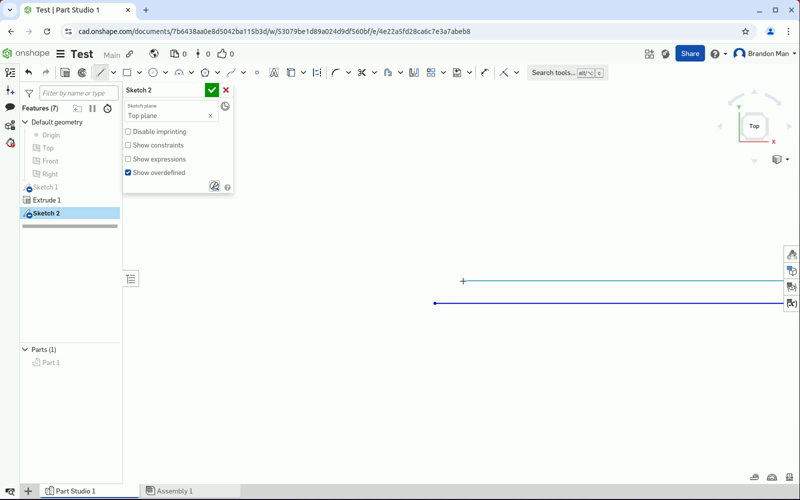
click(463, 280)
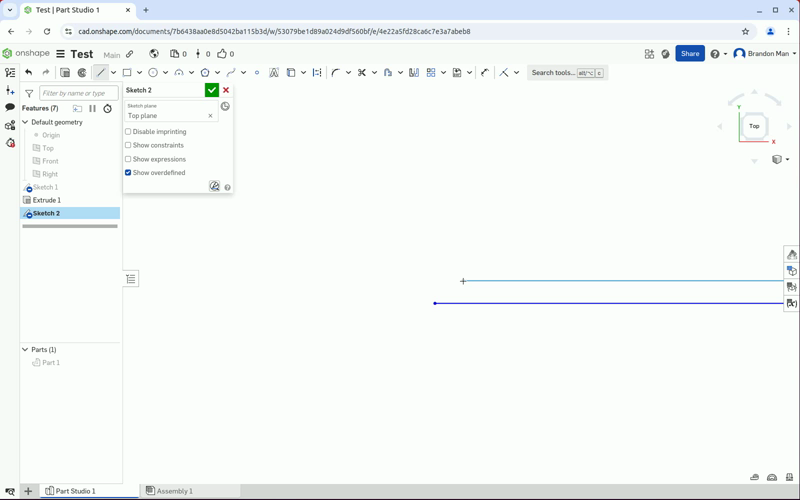
scroll(-6)
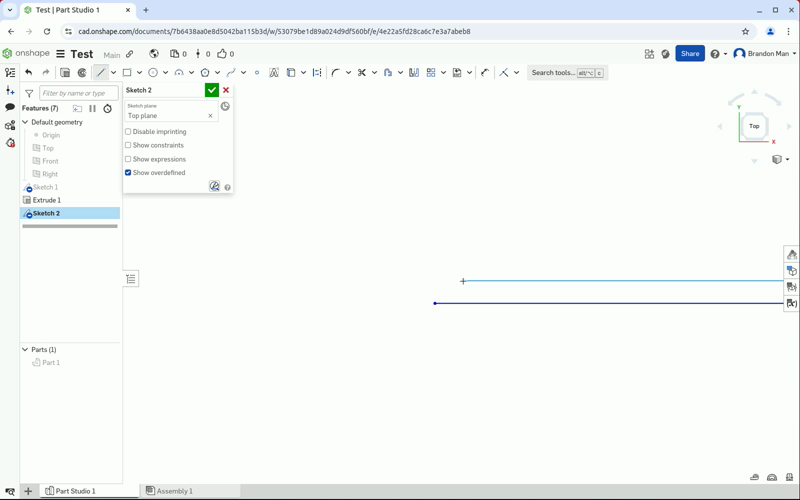
scroll(-6)
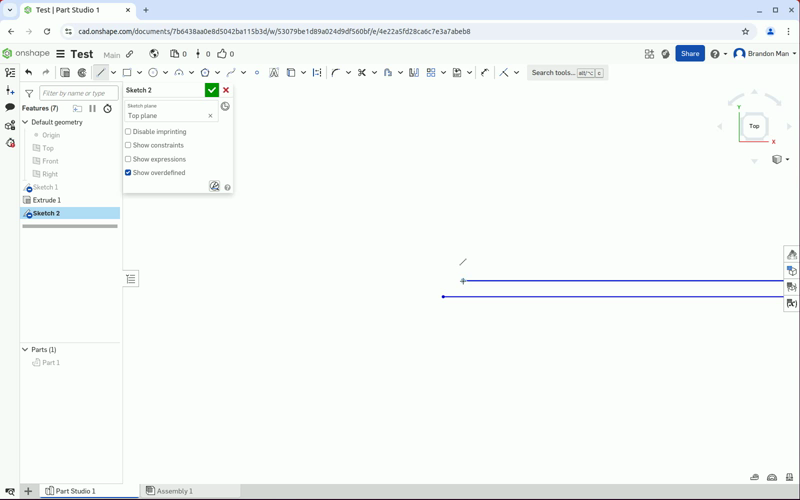
scroll(-6)
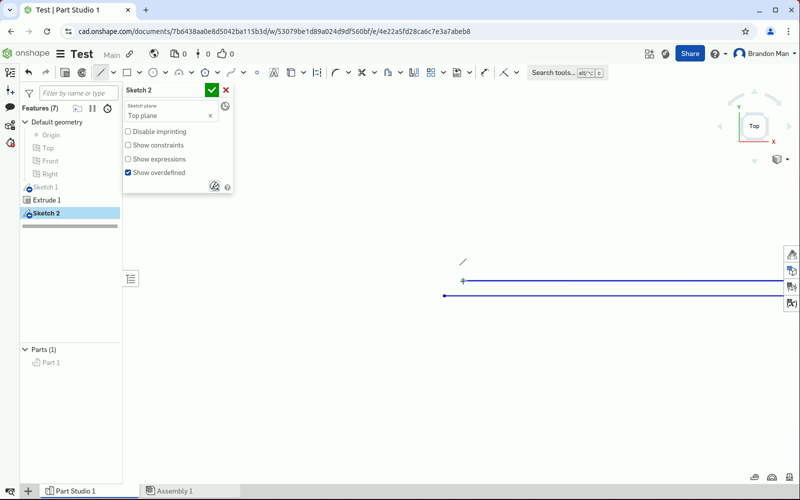
scroll(-6)
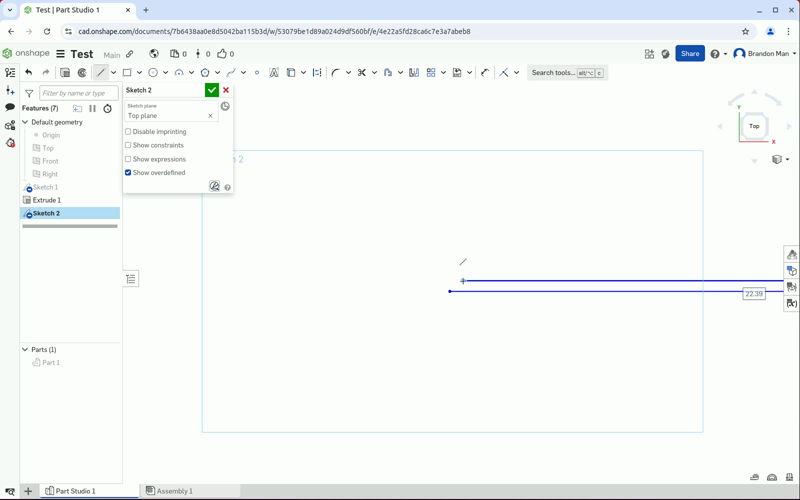
scroll(-6)
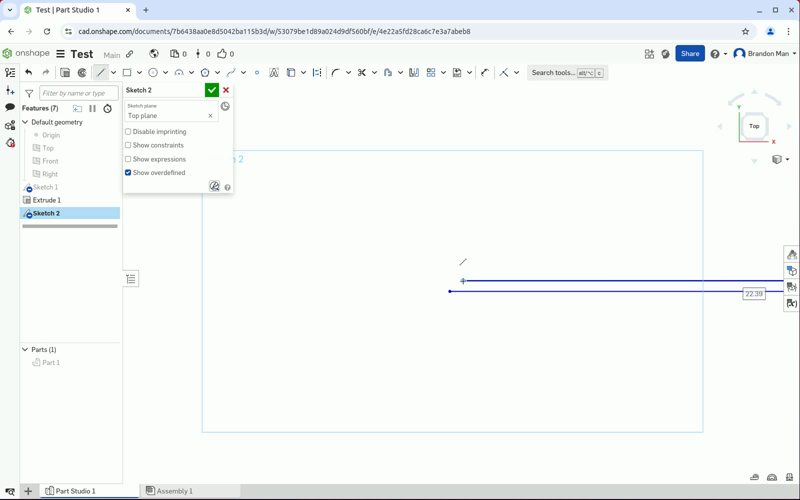
scroll(-6)
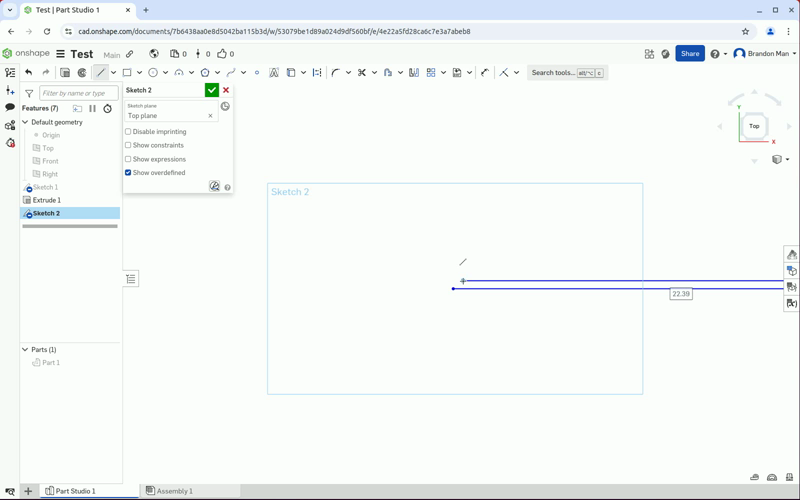
scroll(-6)
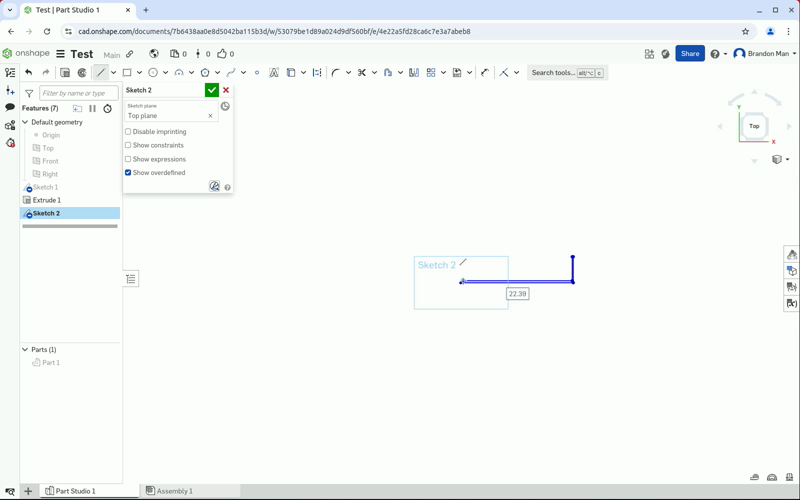
key_up(shift)
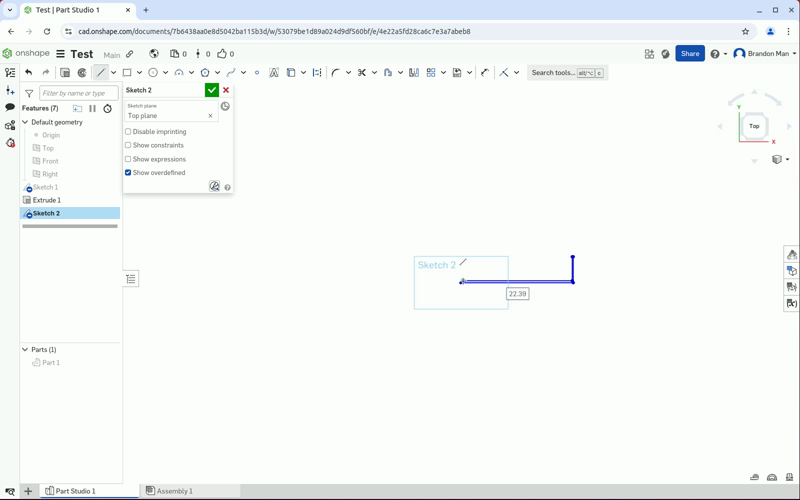
key_down(shift)
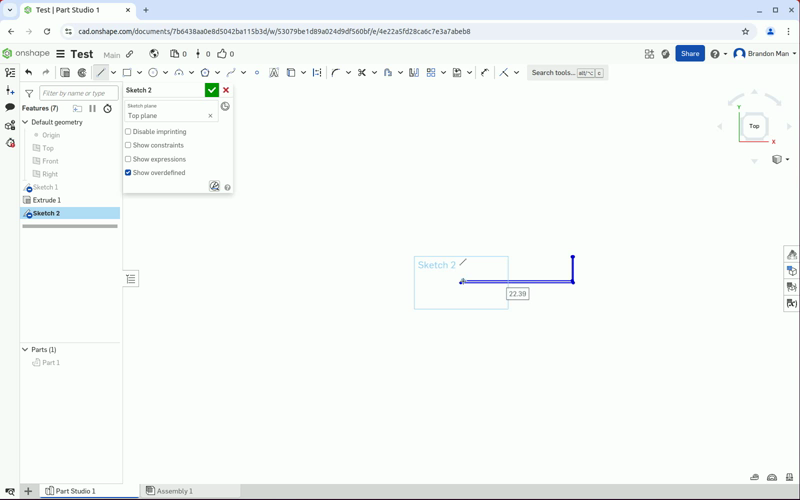
mouse_move(493, 280)
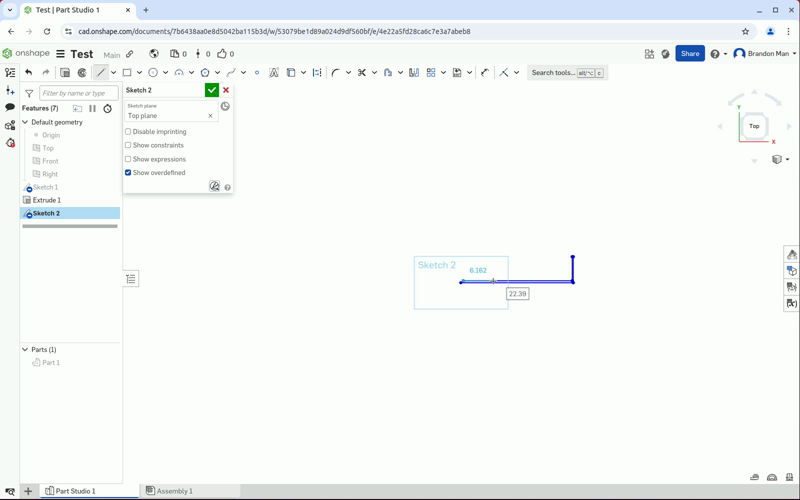
mouse_move(463, 256)
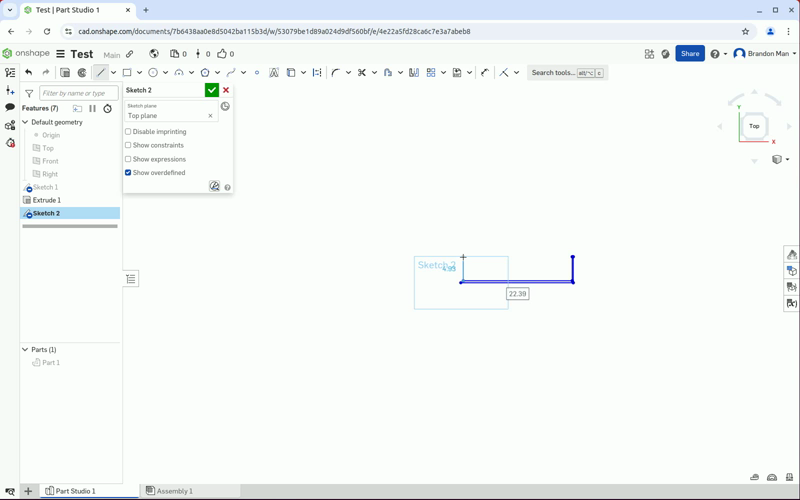
click(463, 256)
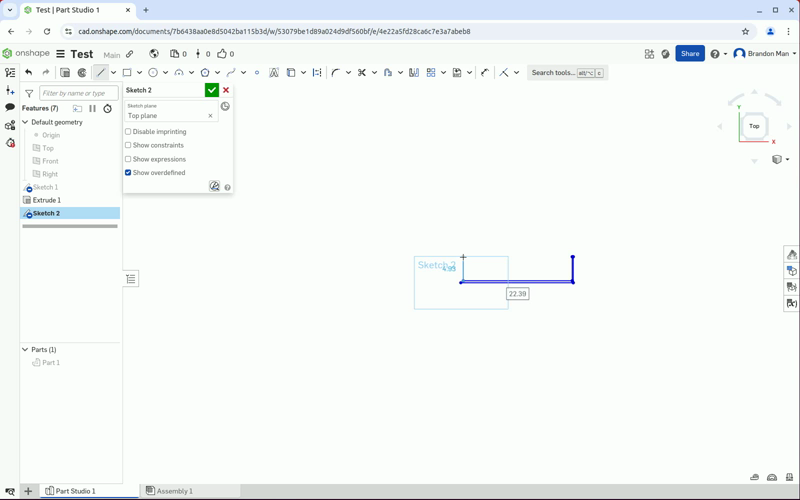
key_up(shift)
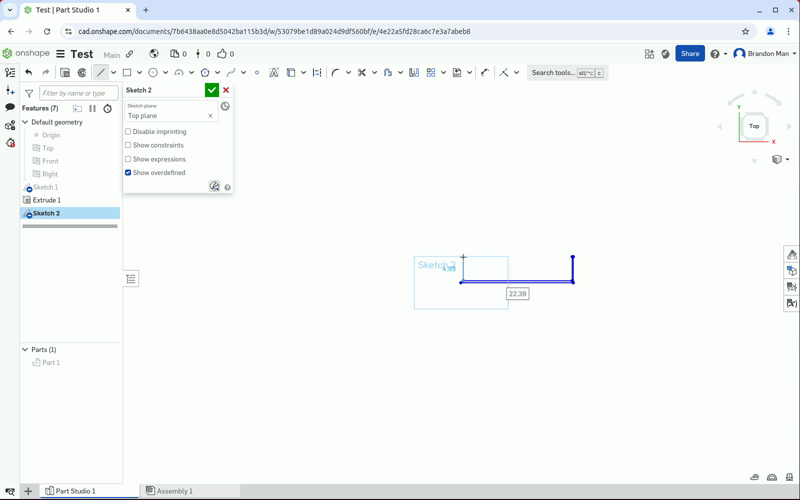
key_down(shift)
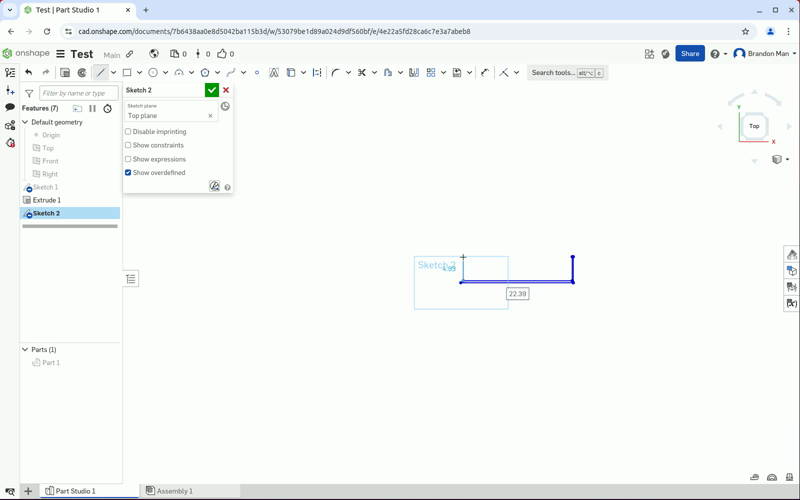
mouse_move(493, 256)
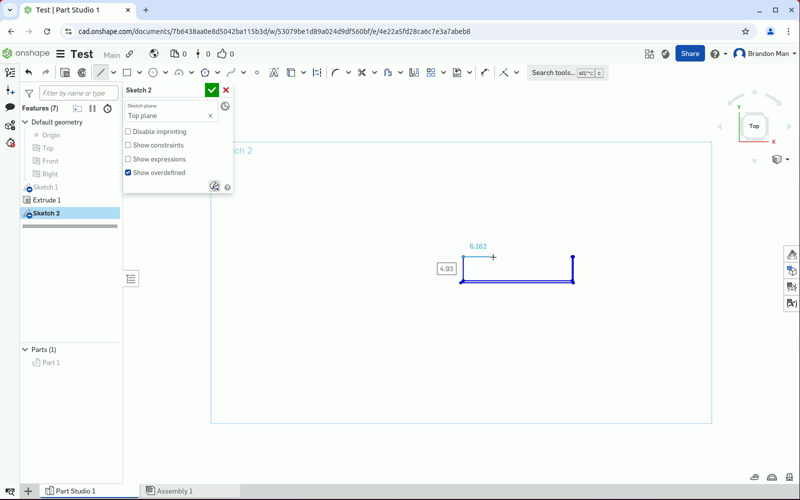
mouse_move(460, 256)
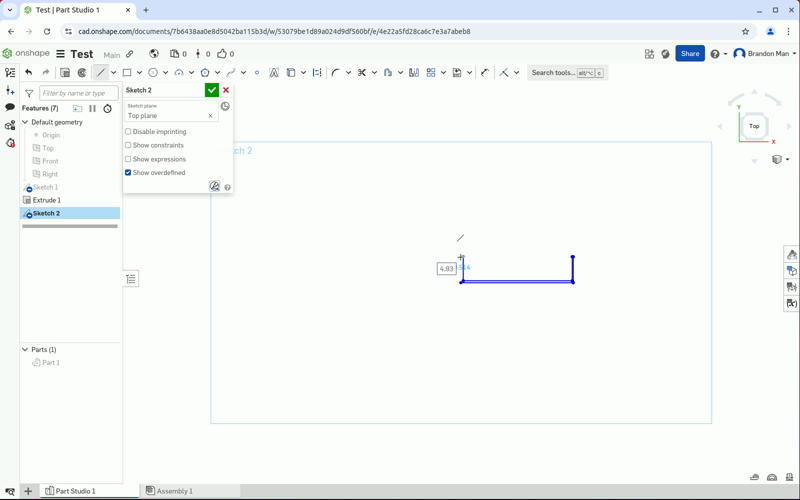
scroll(6)
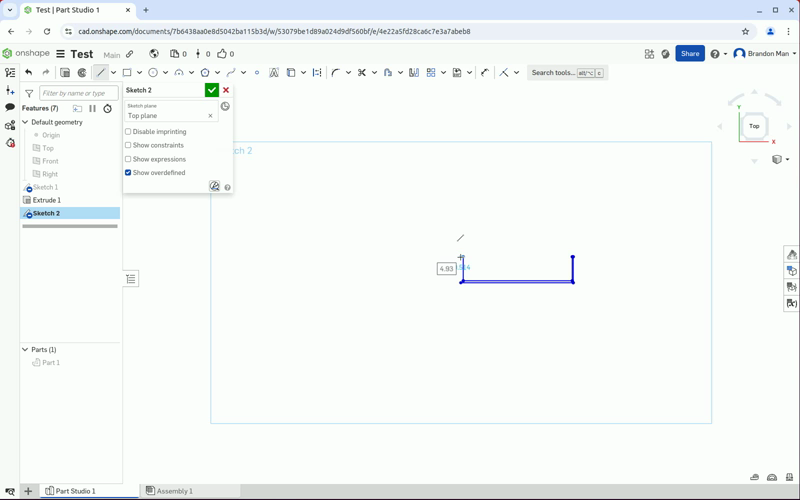
scroll(6)
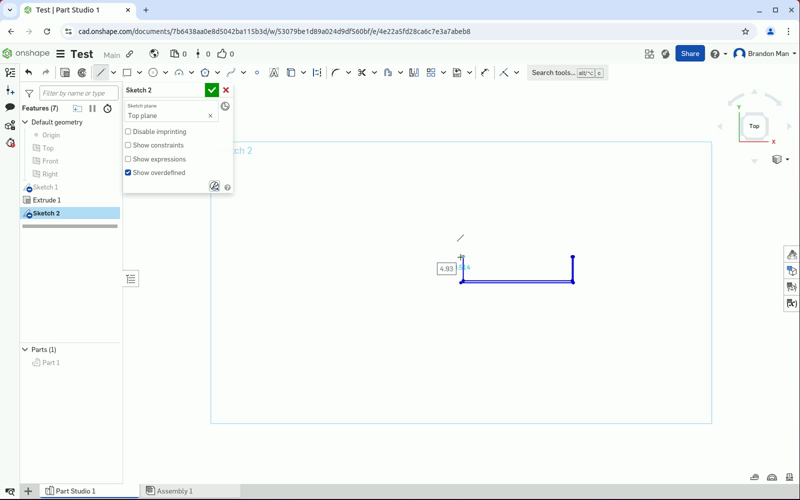
scroll(6)
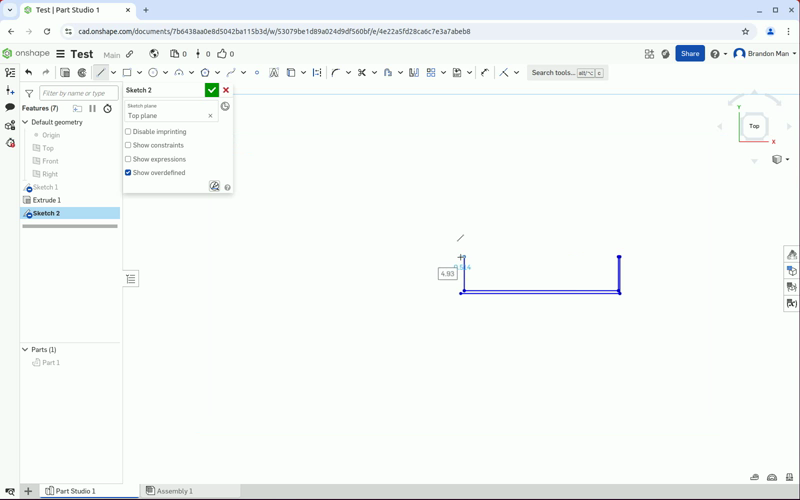
scroll(6)
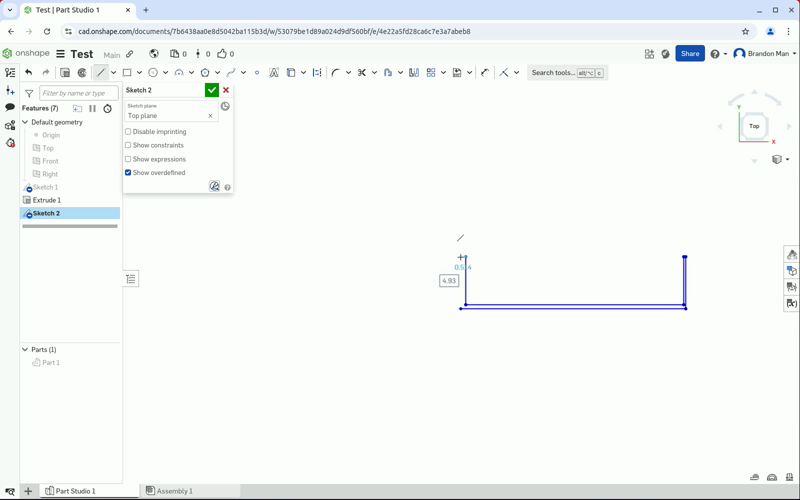
scroll(6)
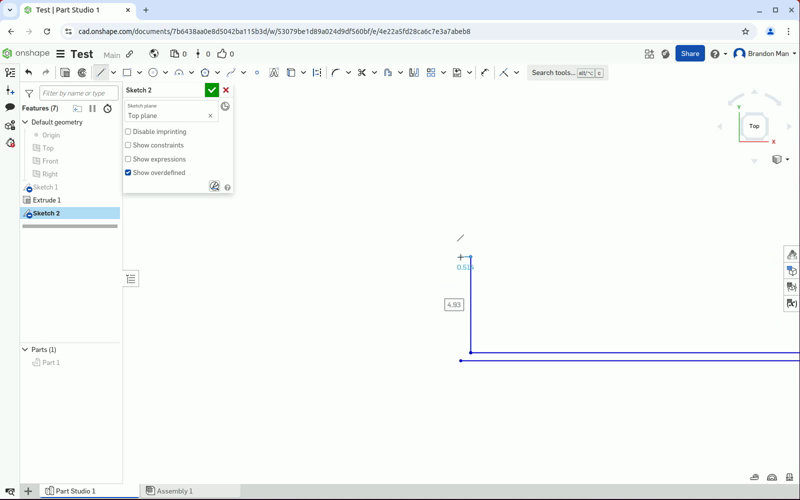
scroll(6)
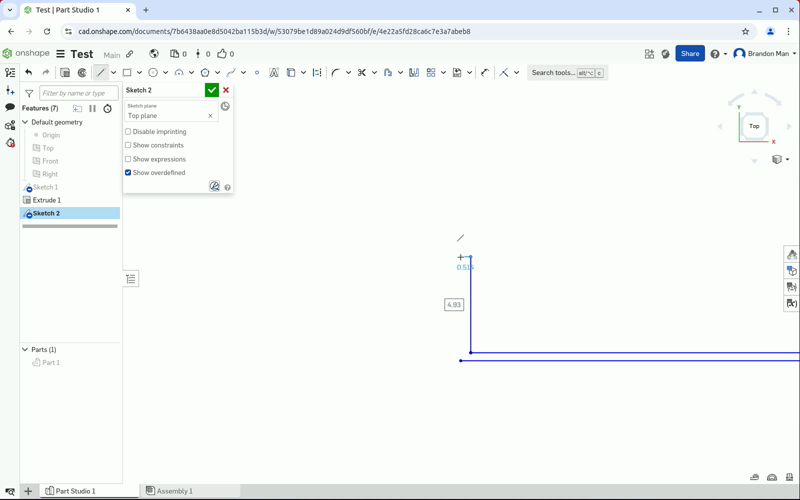
scroll(6)
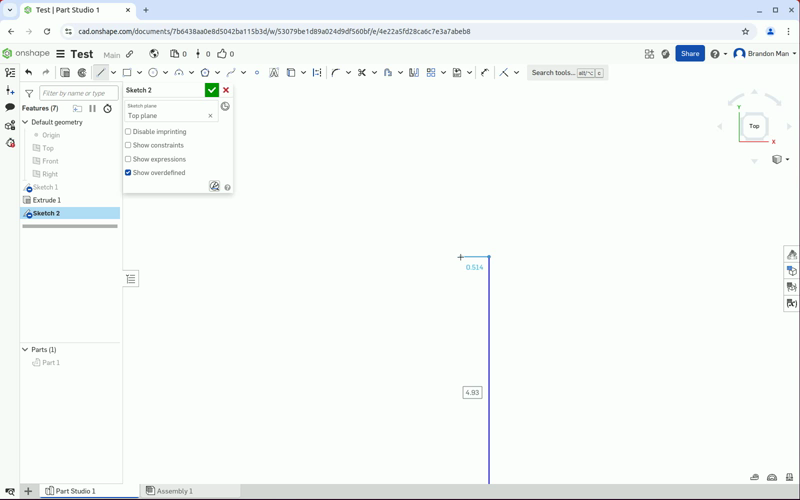
click(460, 256)
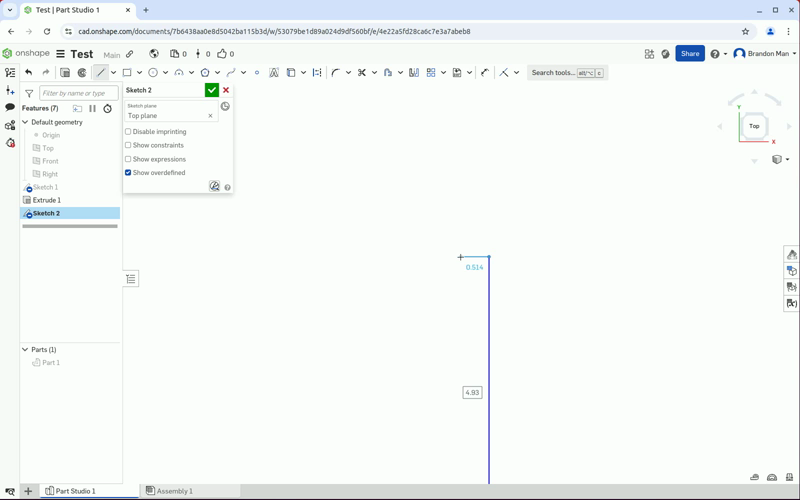
scroll(-6)
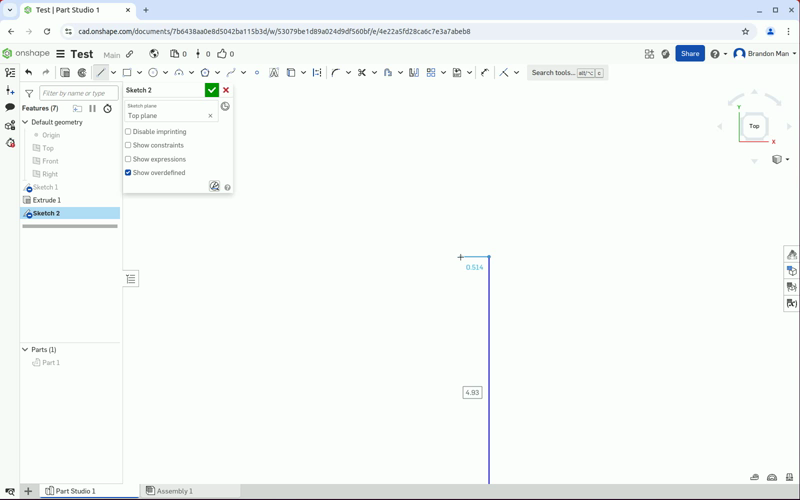
scroll(-6)
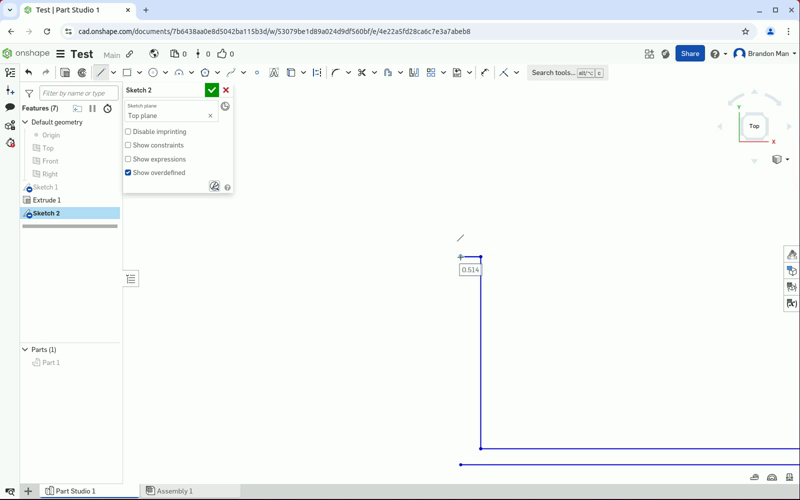
scroll(-6)
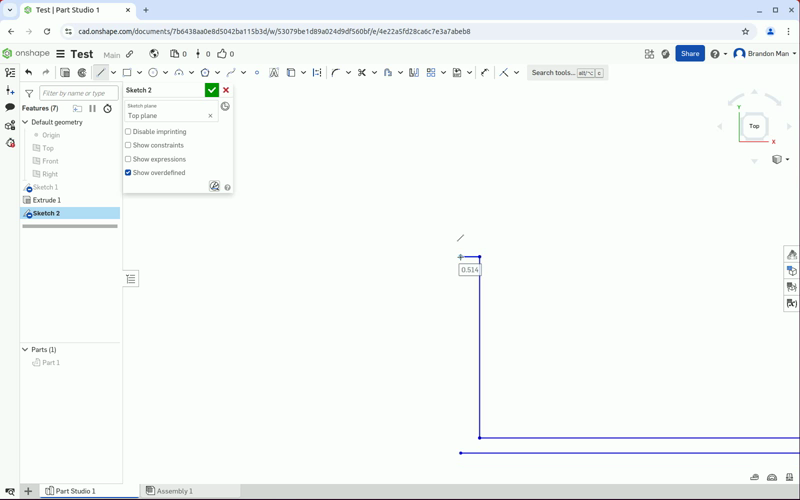
scroll(-6)
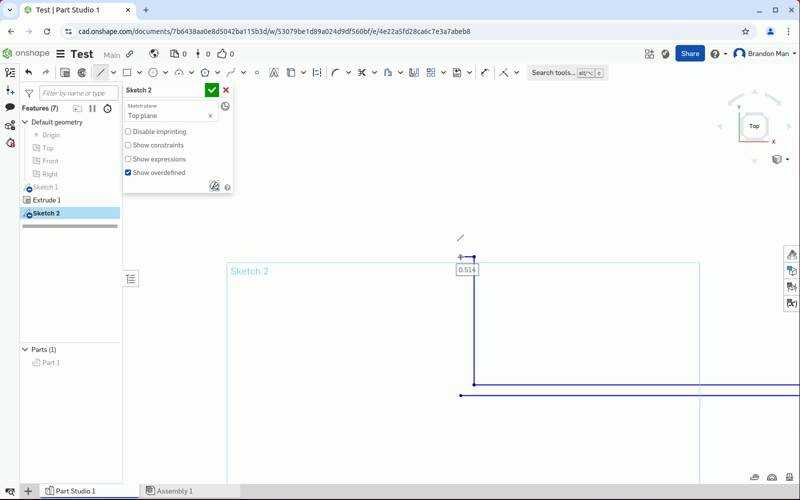
scroll(-6)
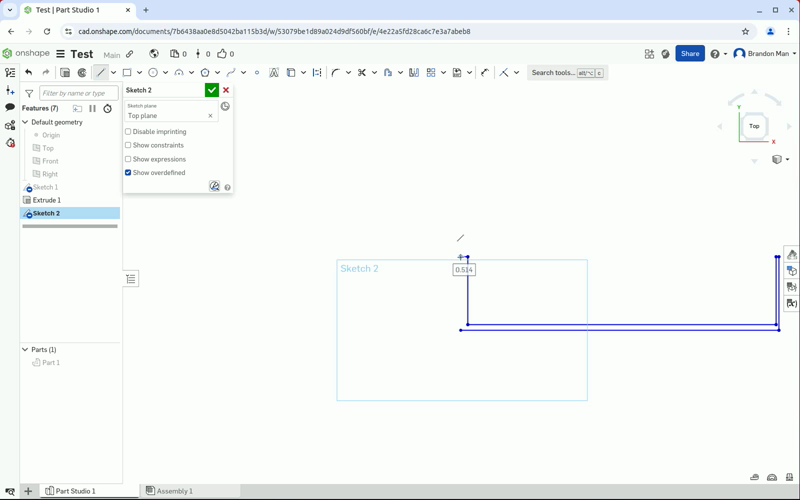
scroll(-6)
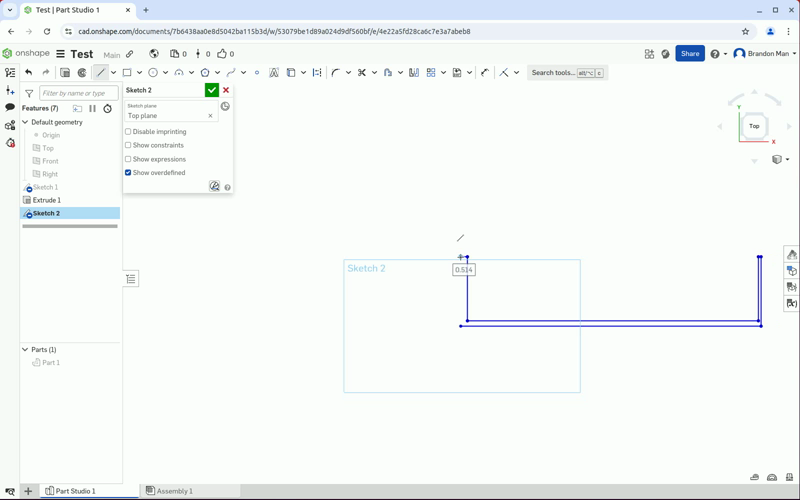
scroll(-6)
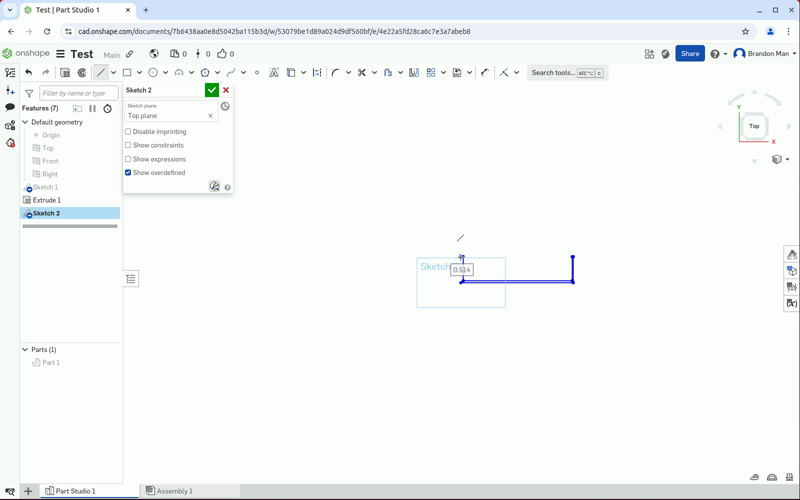
key_up(shift)
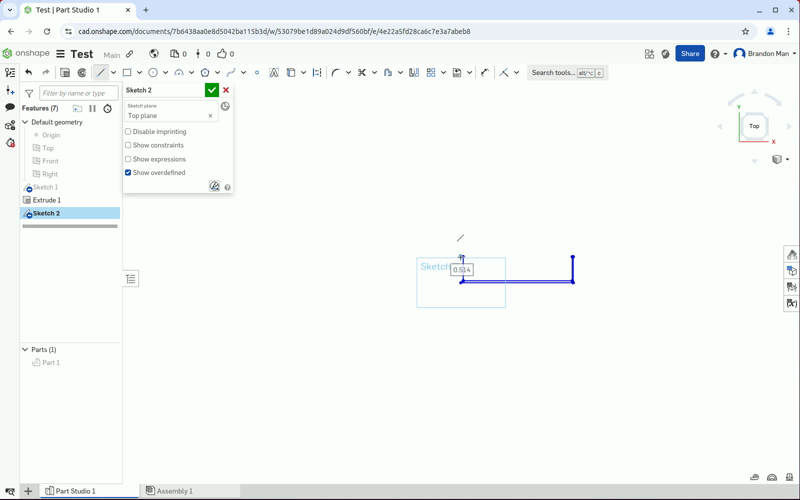
mouse_move(490, 256)
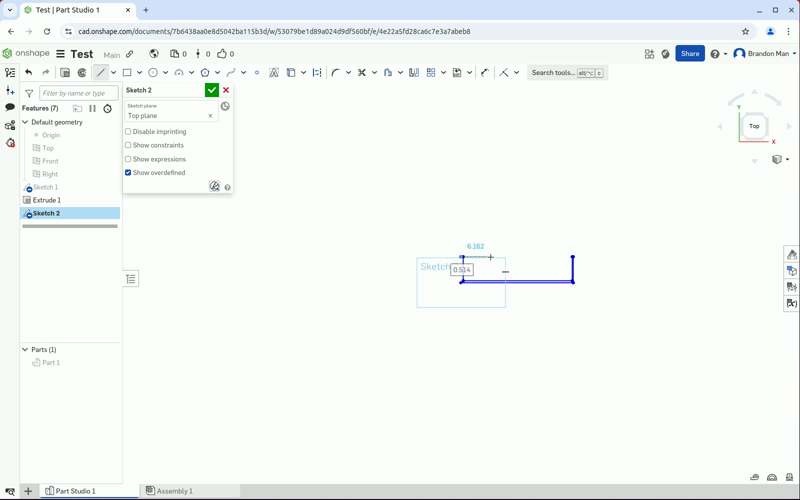
key_down(shift)
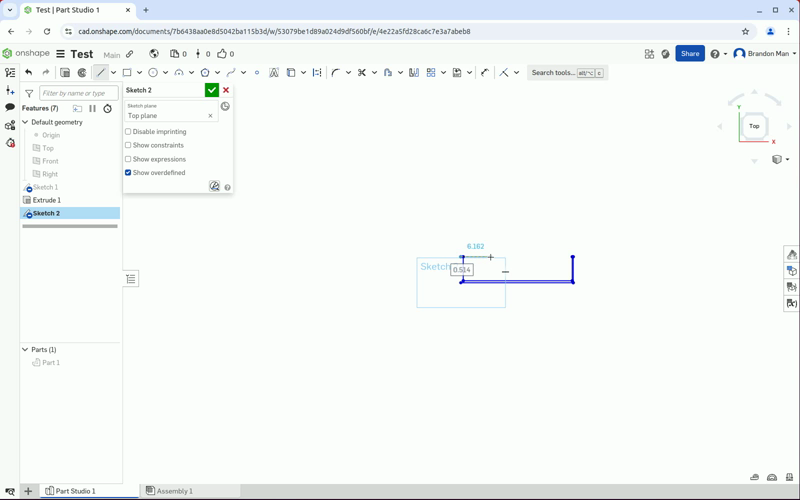
mouse_move(460, 282)
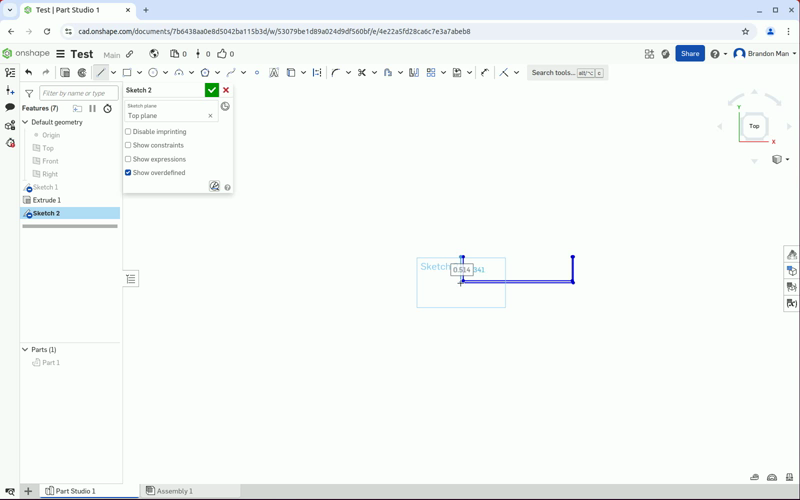
scroll(6)
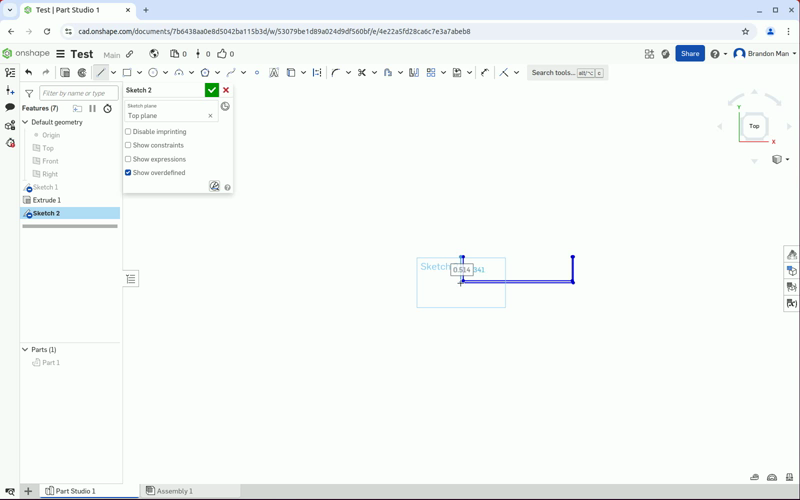
scroll(6)
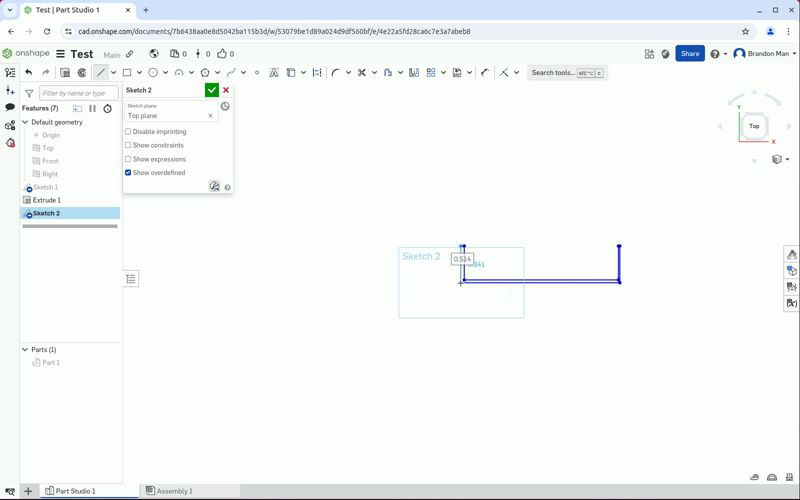
scroll(6)
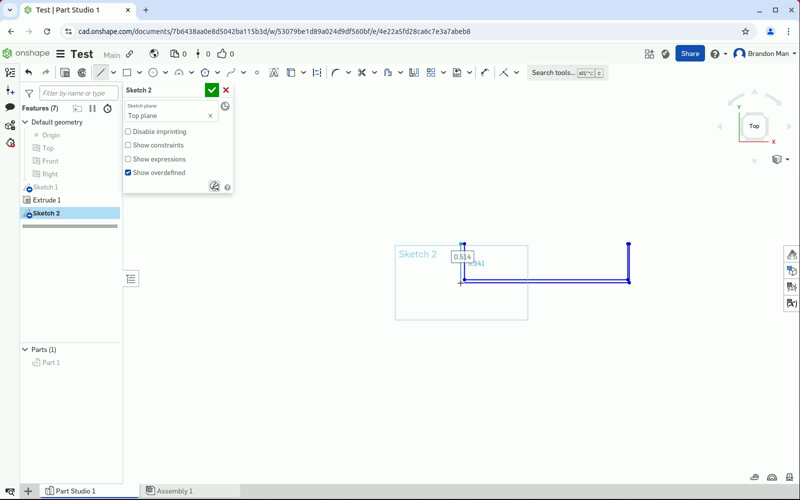
scroll(6)
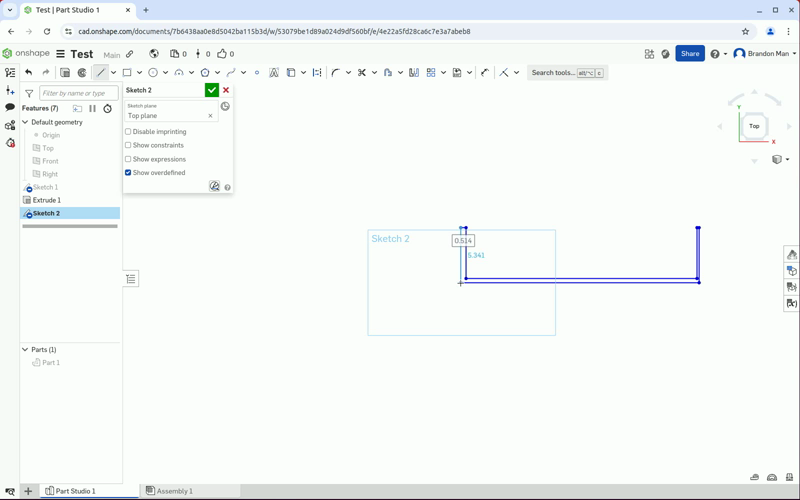
scroll(6)
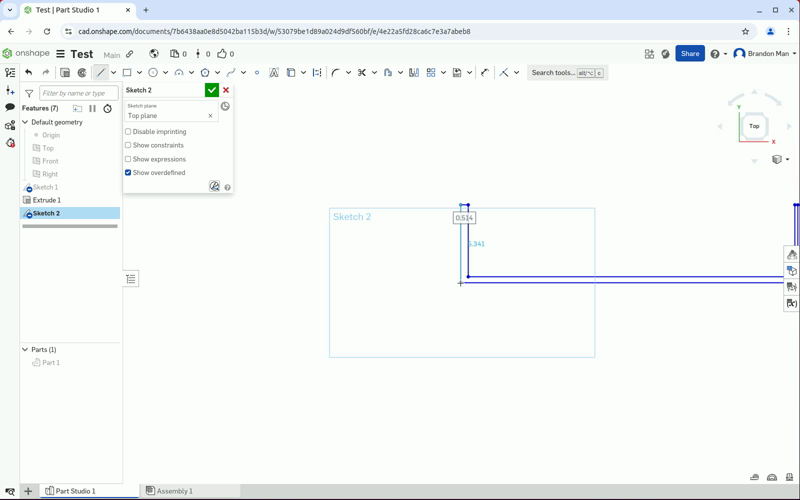
scroll(6)
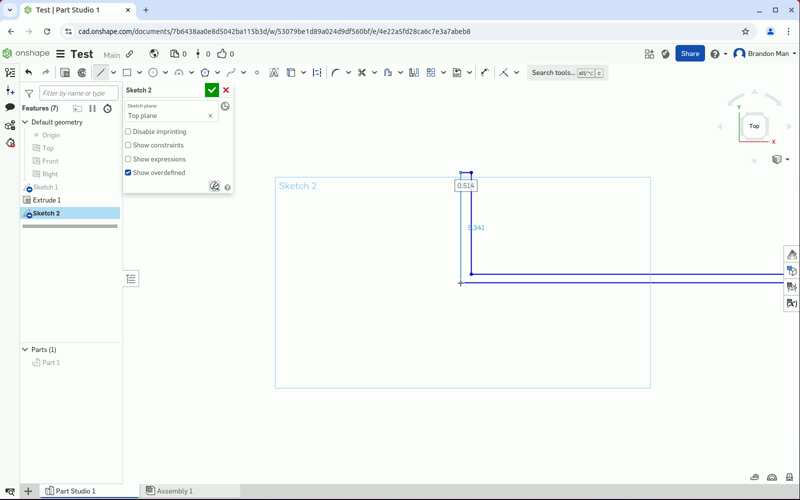
scroll(6)
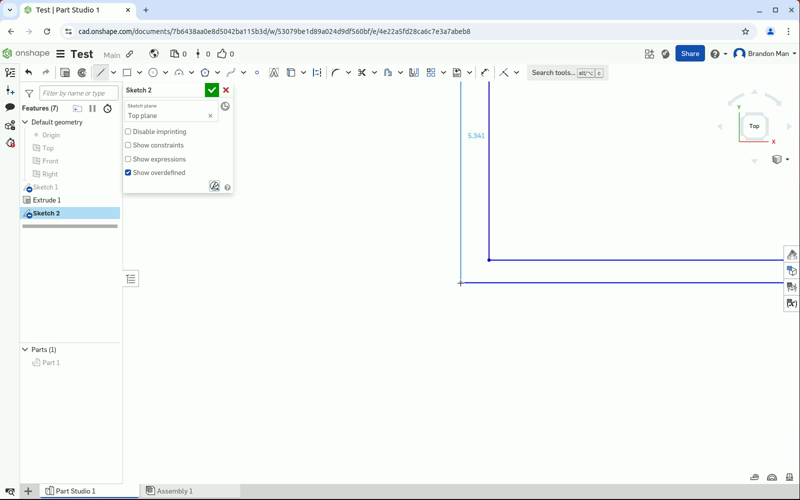
key_up(shift)
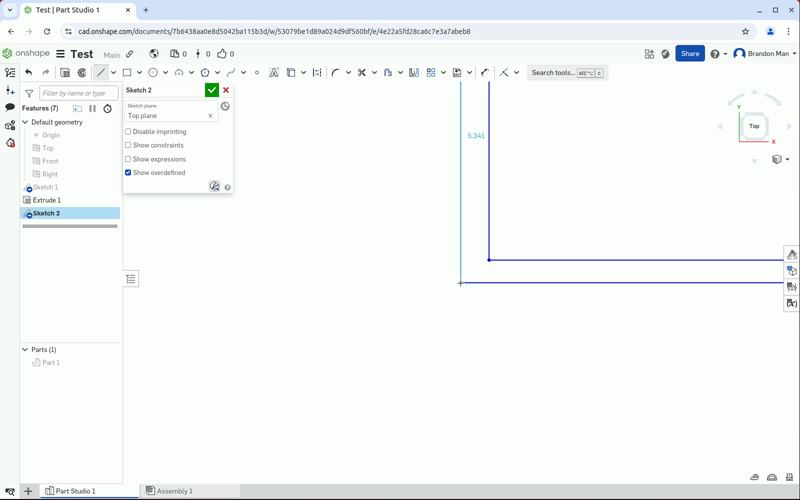
click(460, 282)
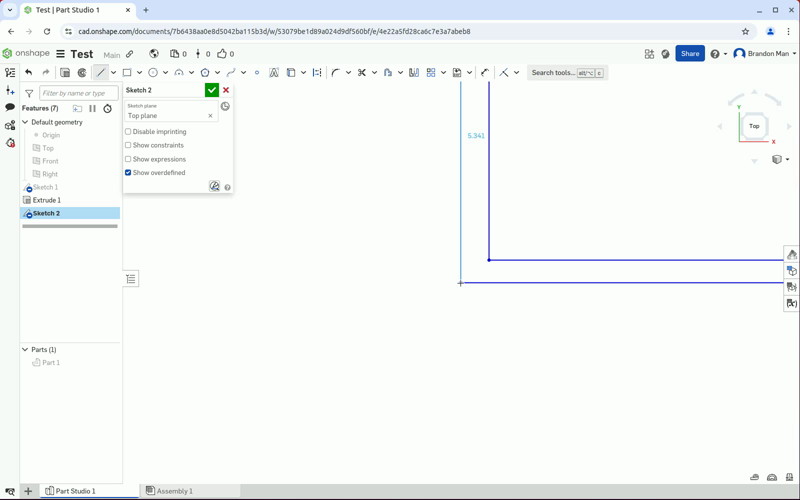
scroll(-6)
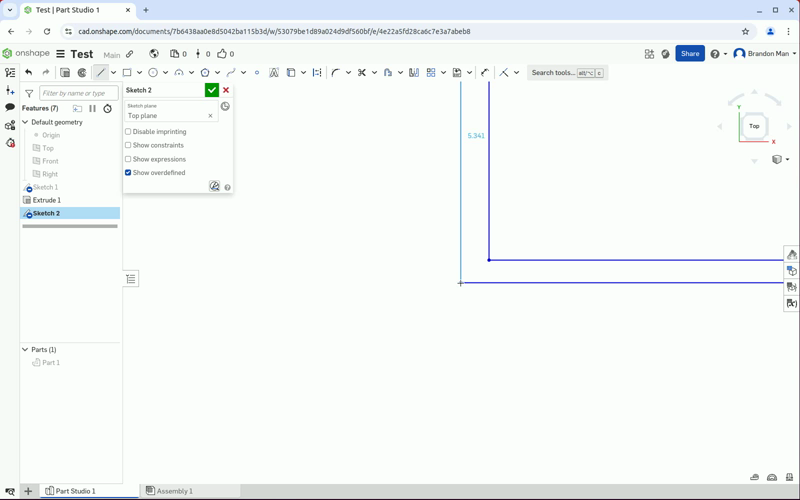
scroll(-6)
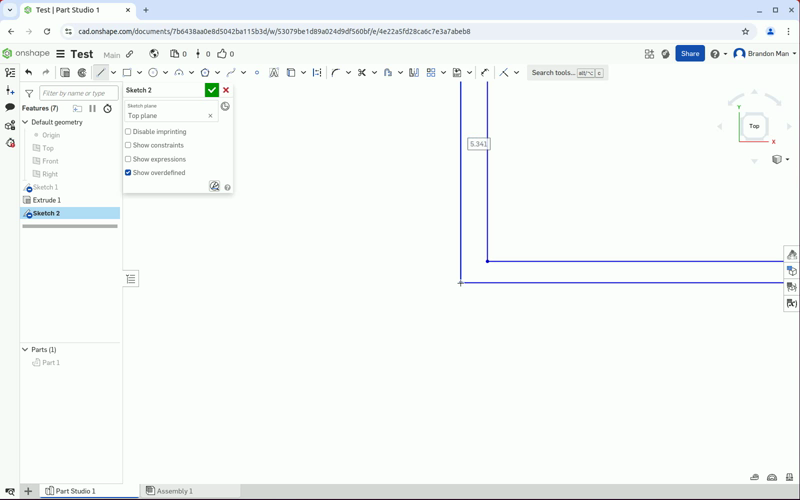
scroll(-6)
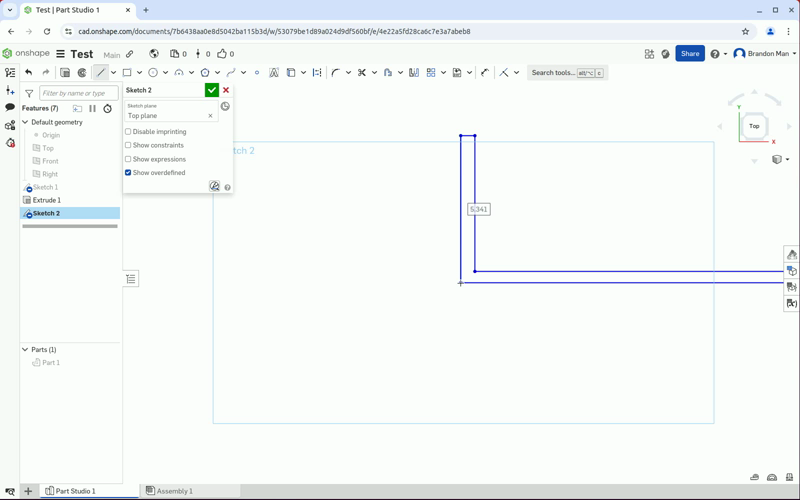
scroll(-6)
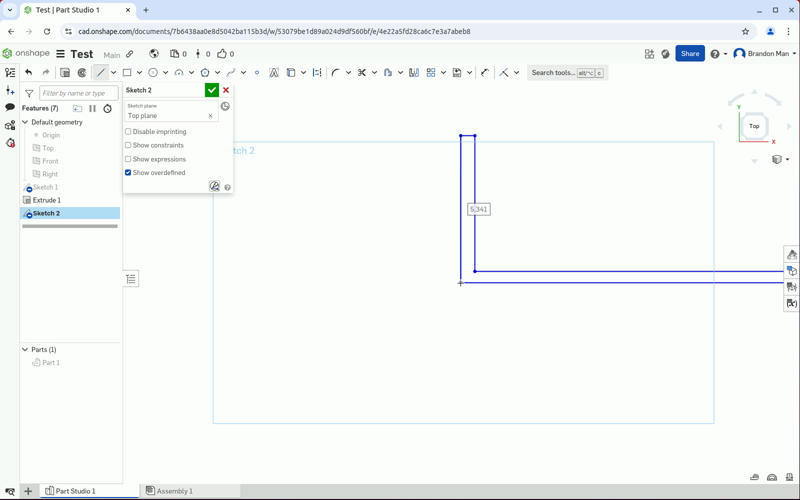
scroll(-6)
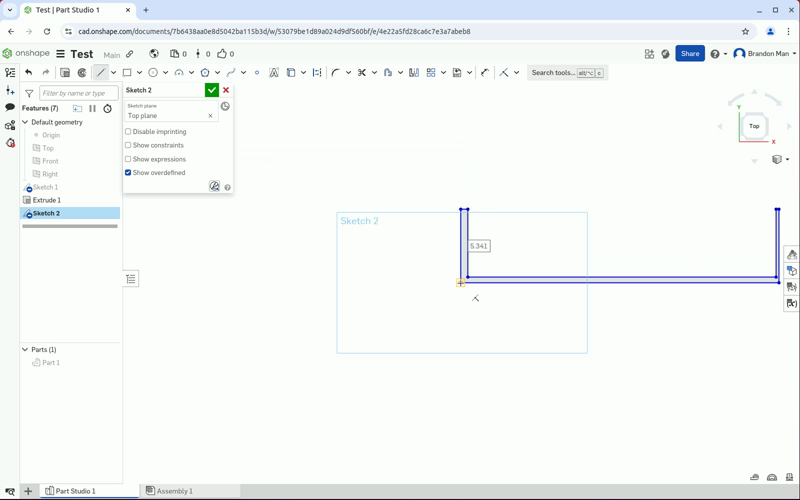
scroll(-6)
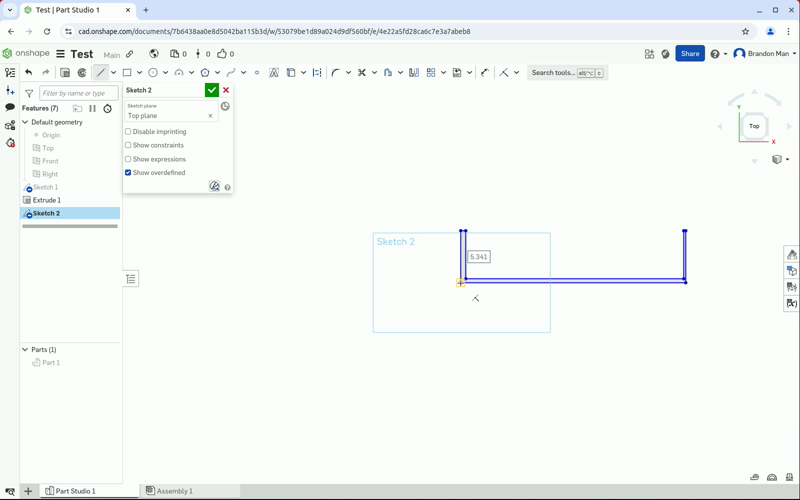
scroll(-6)
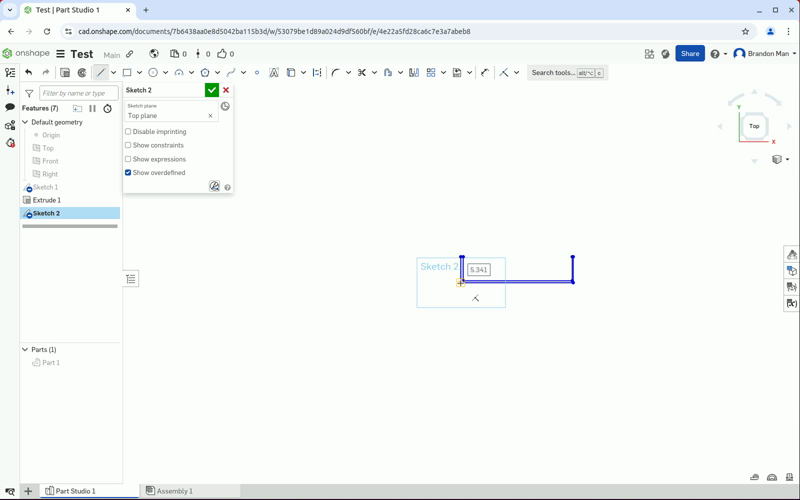
key(esc)
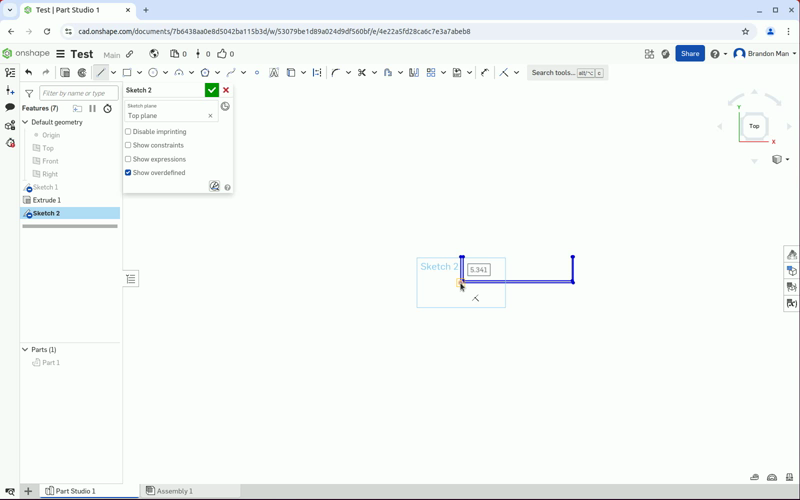
mouse_move(548, 281)
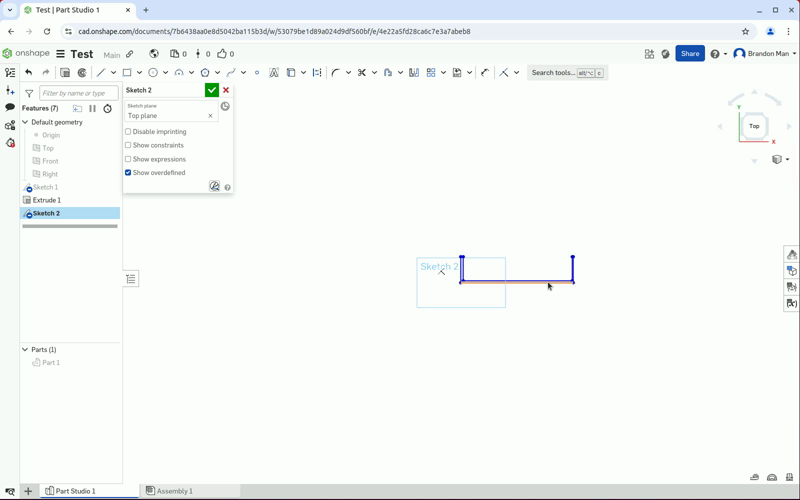
scroll(6)
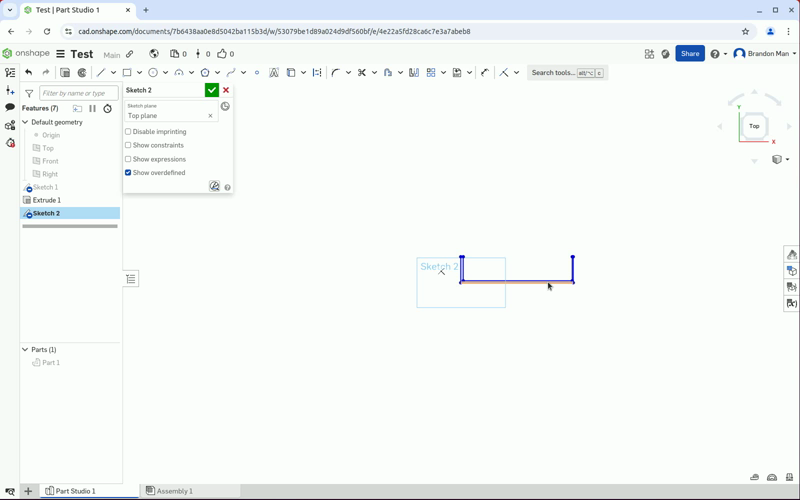
scroll(6)
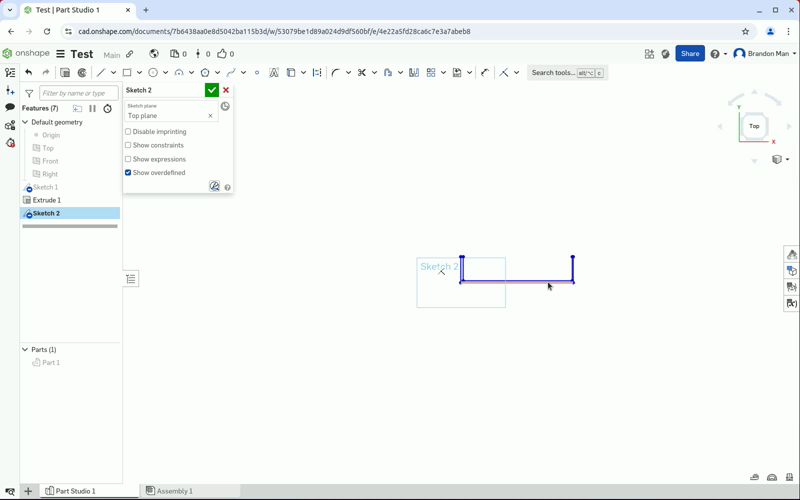
scroll(6)
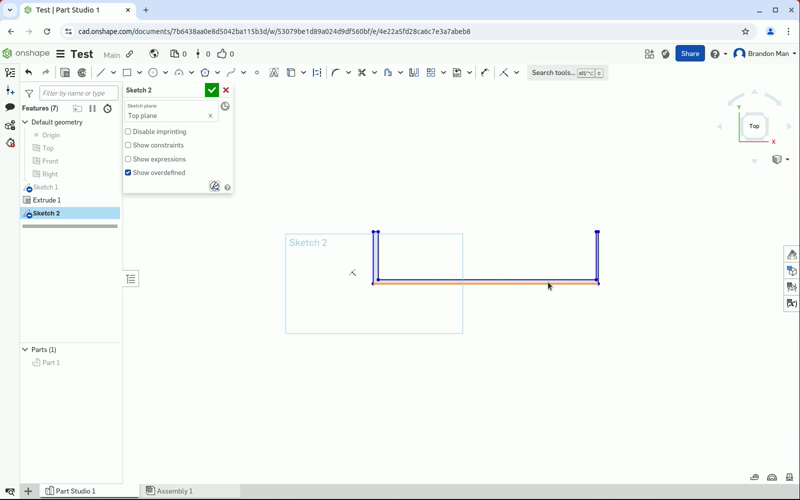
scroll(6)
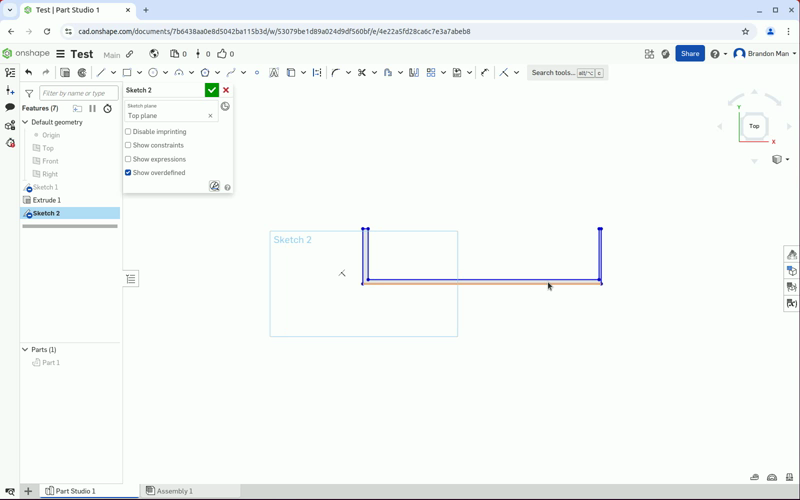
scroll(6)
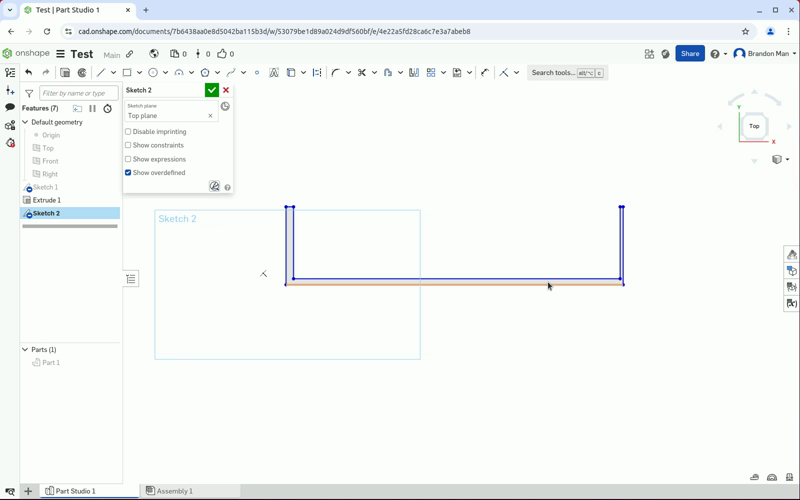
scroll(6)
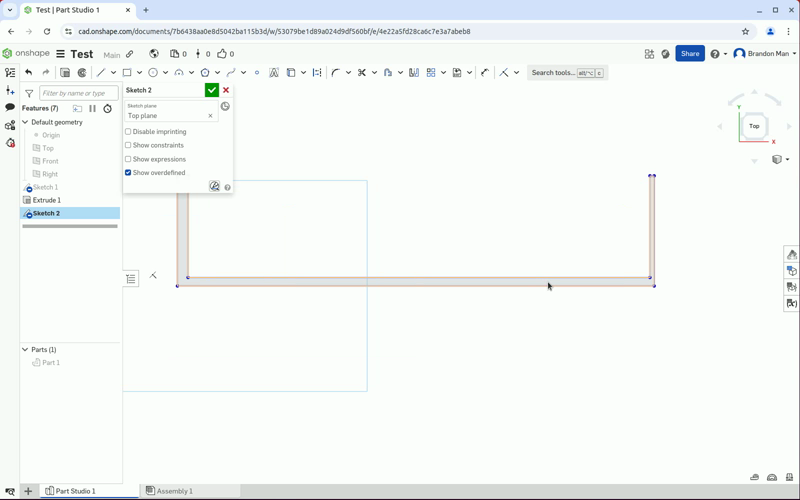
scroll(6)
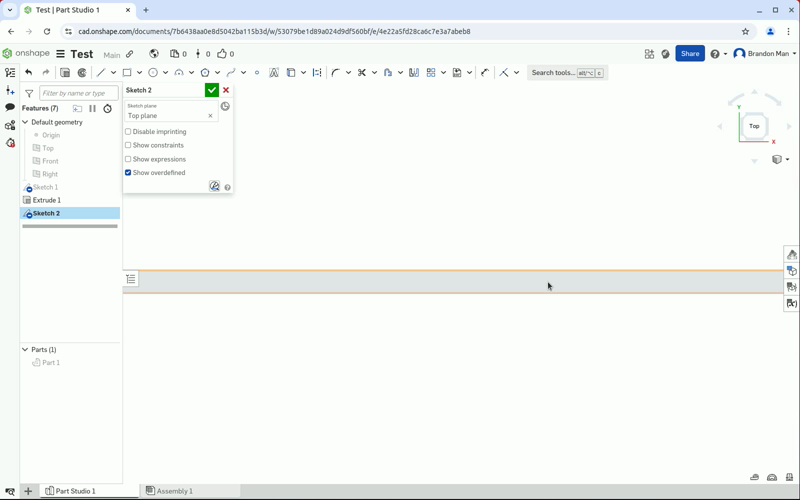
click(548, 281)
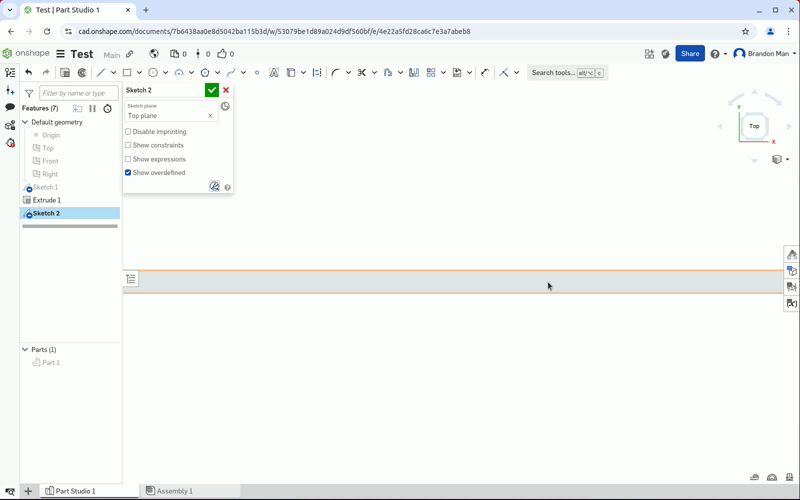
scroll(-6)
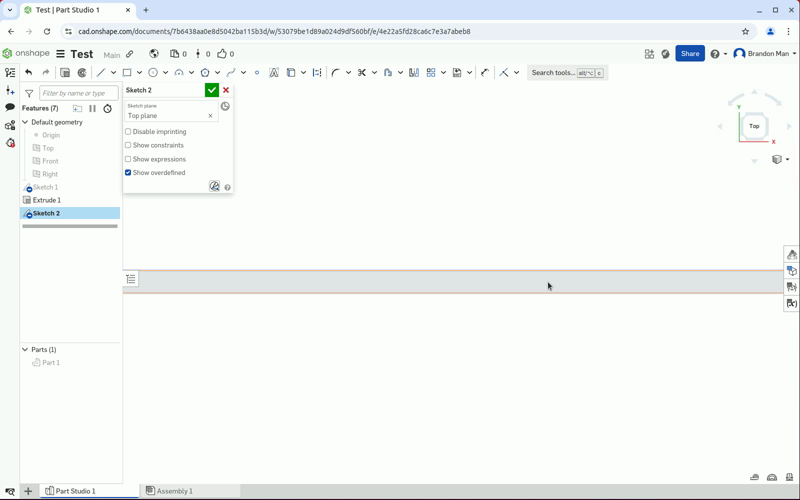
scroll(-6)
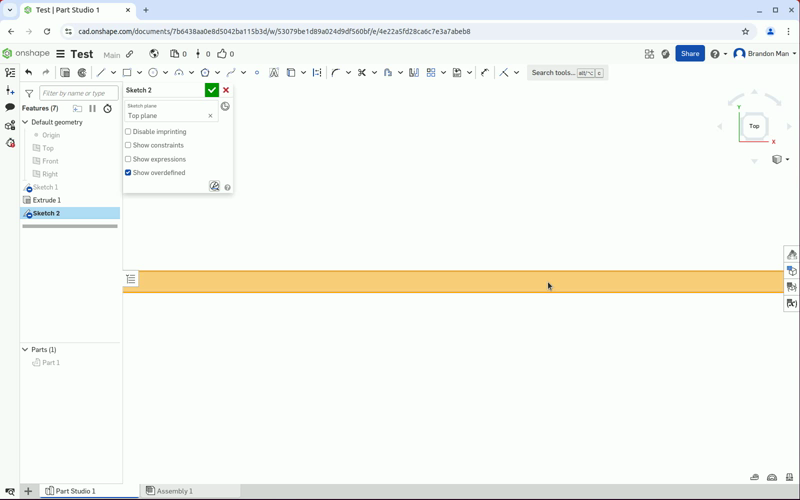
scroll(-6)
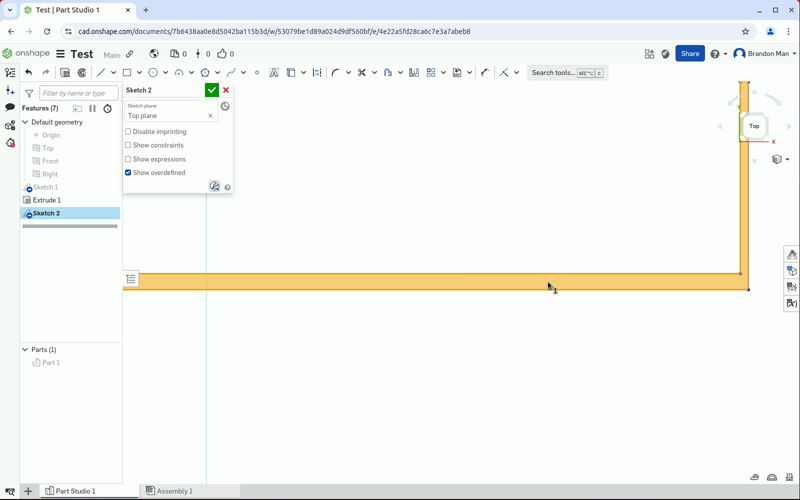
scroll(-6)
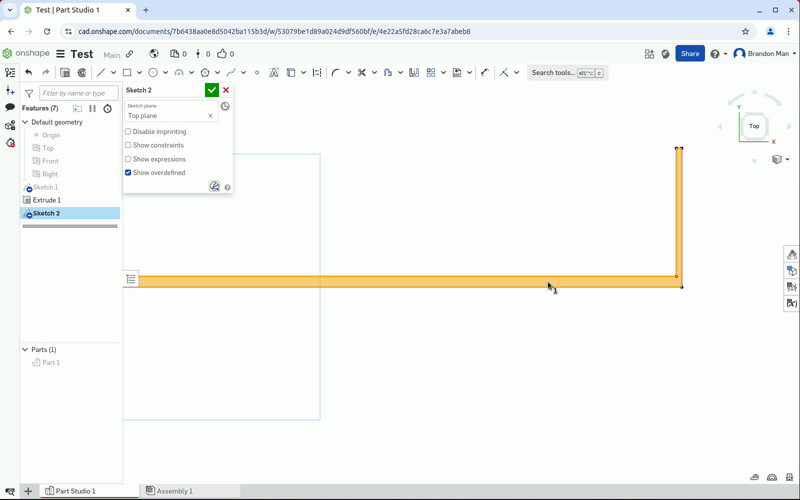
scroll(-6)
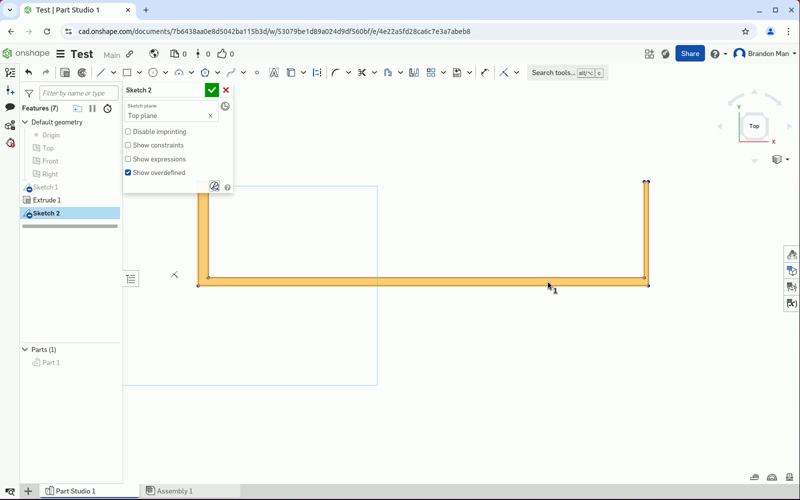
scroll(-6)
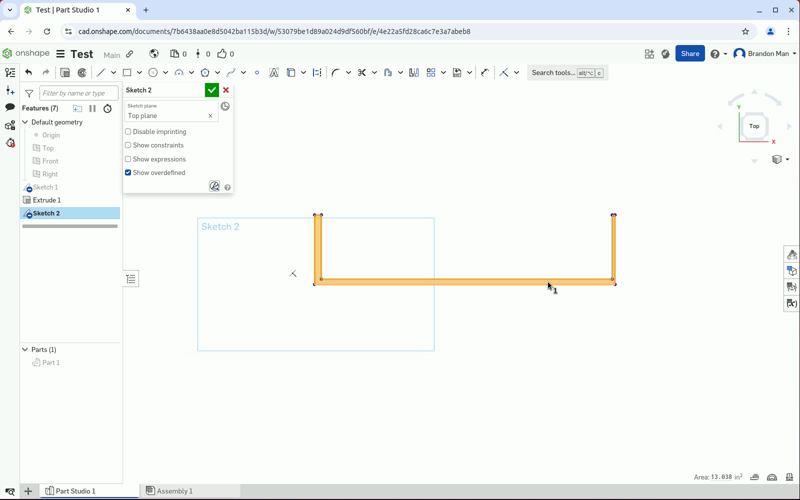
scroll(-6)
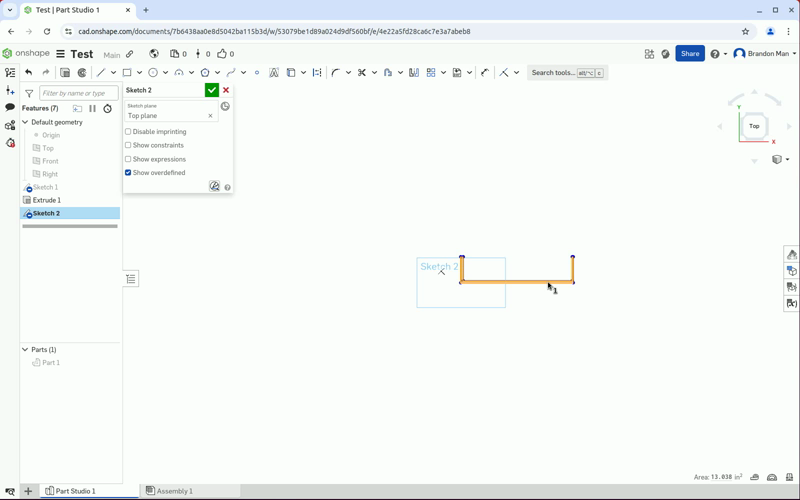
mouse_move(73, 352)
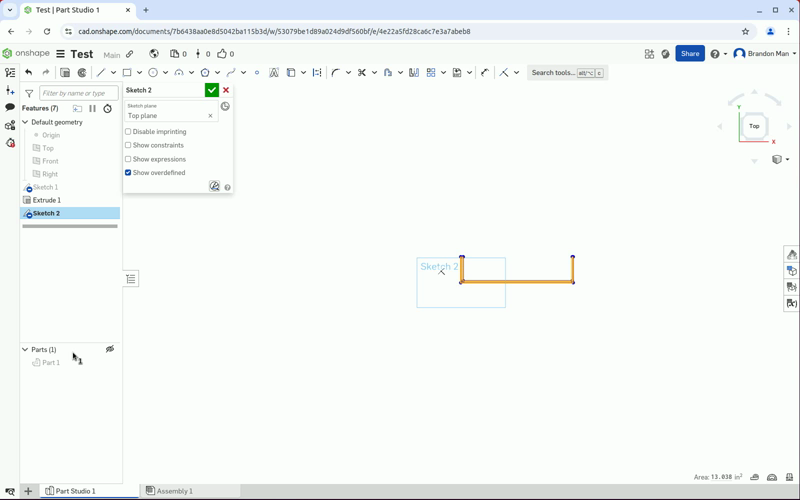
key(shift+y)
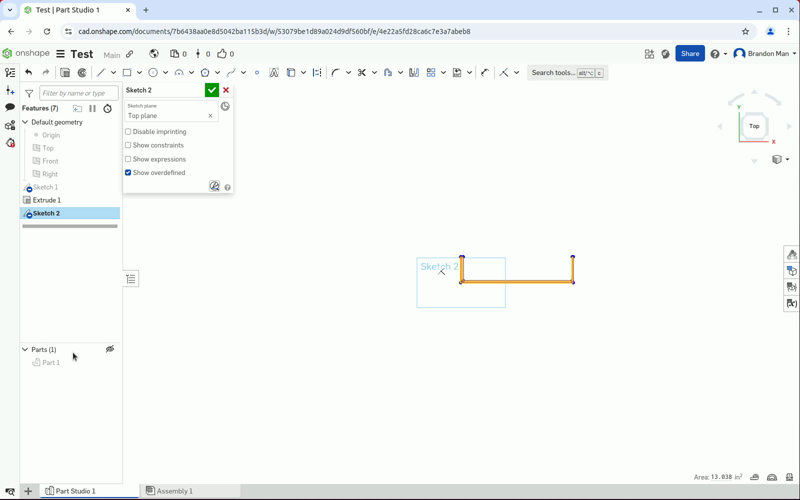
key(shift+e)
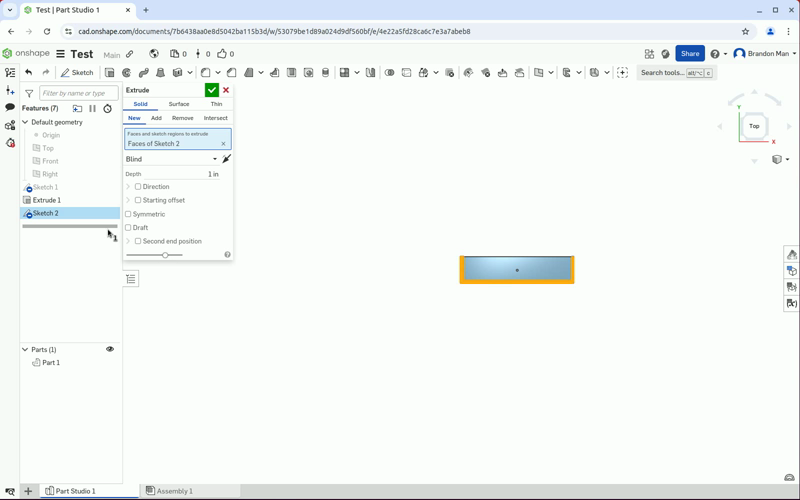
mouse_move(143, 106)
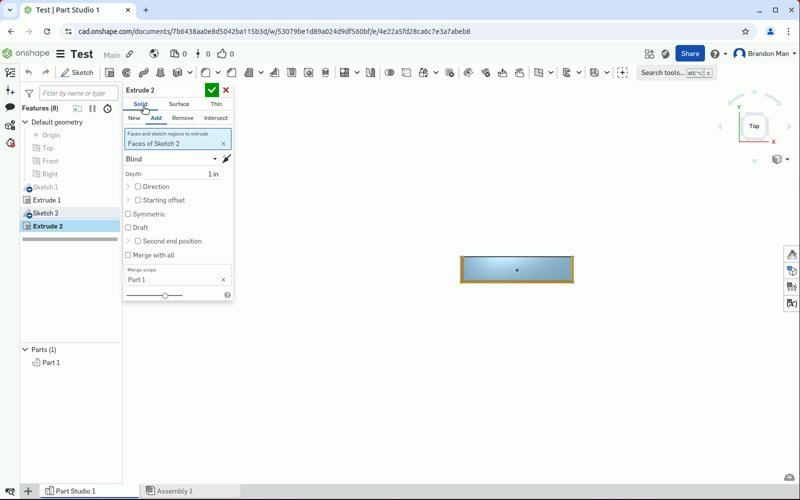
click(143, 106)
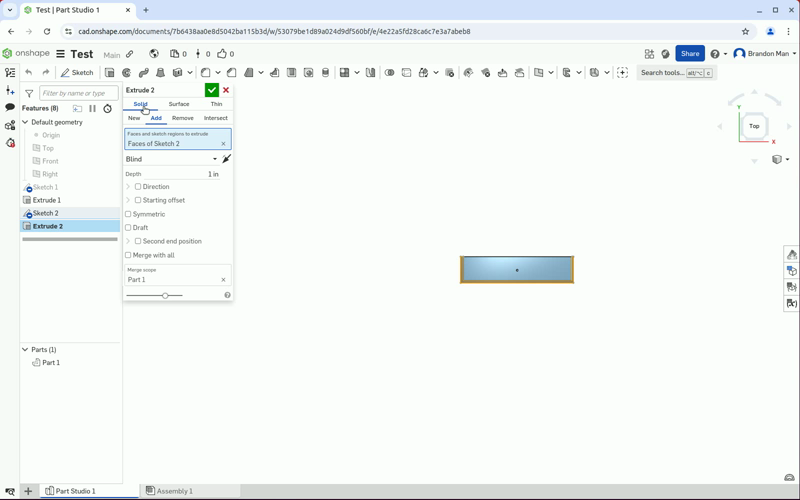
mouse_move(137, 120)
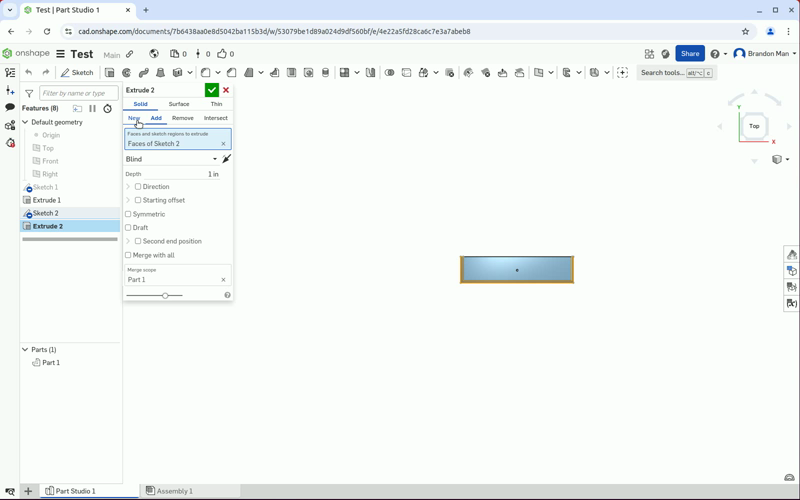
click(137, 120)
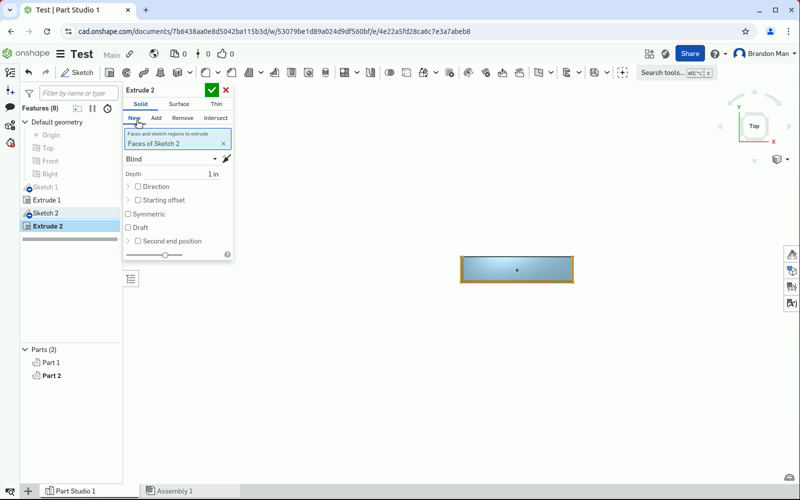
key(tab, 4)
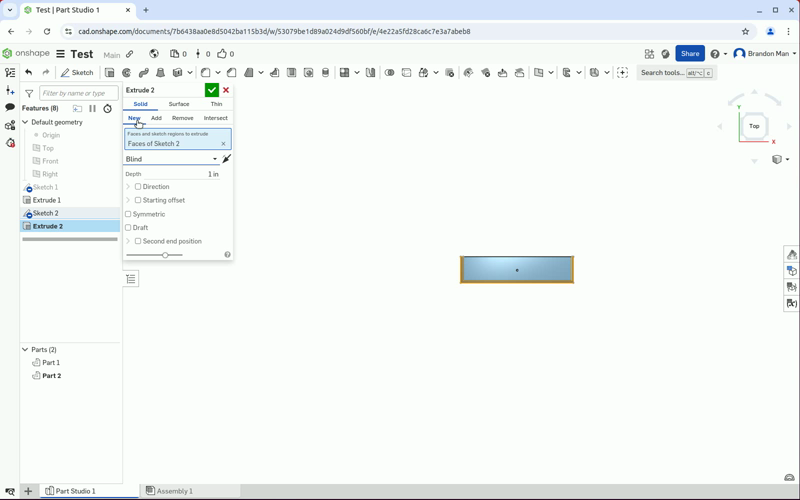
text(0.241)
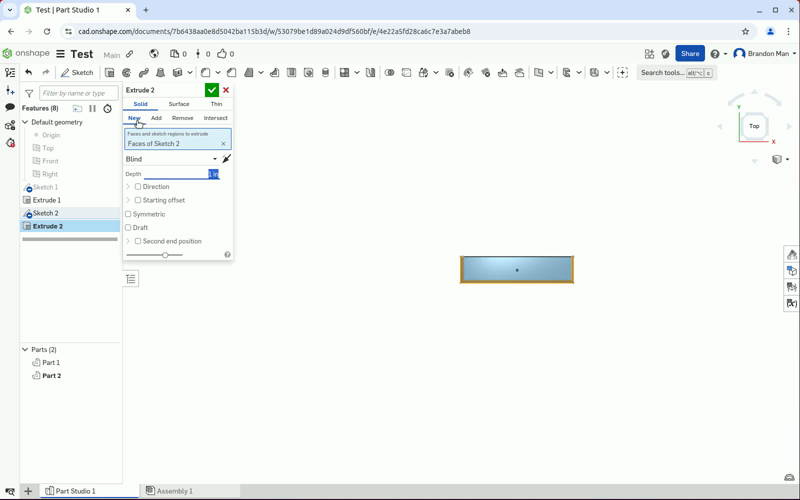
key(enter)
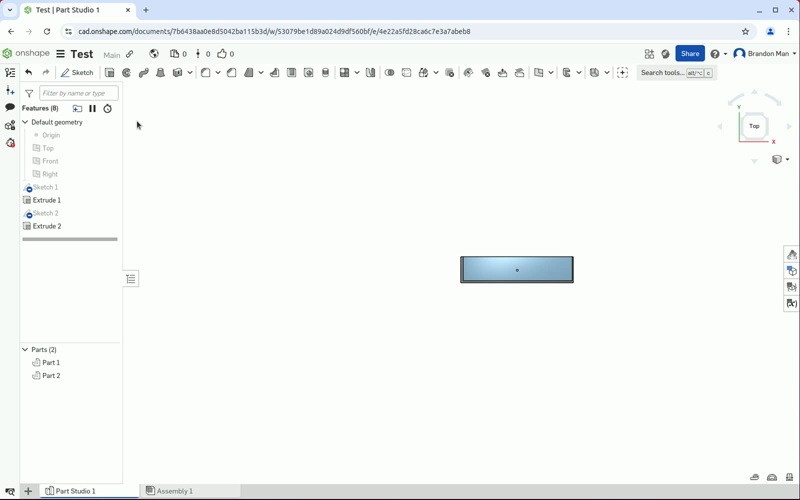
key(shift+h)
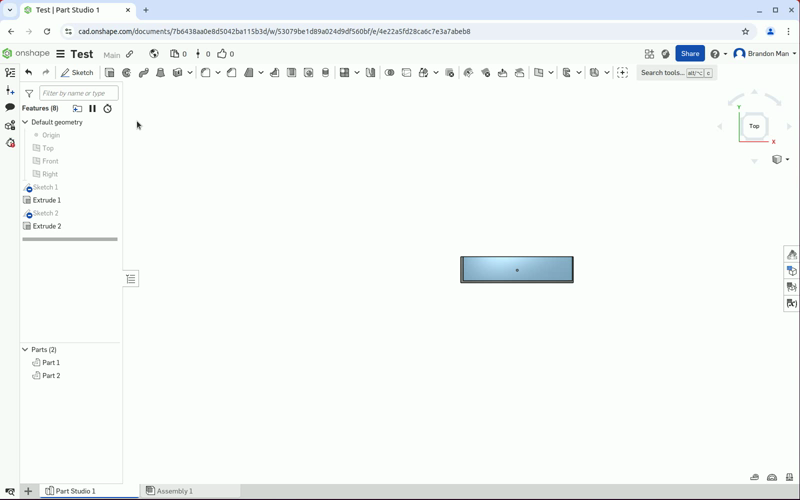
key(shift+h)
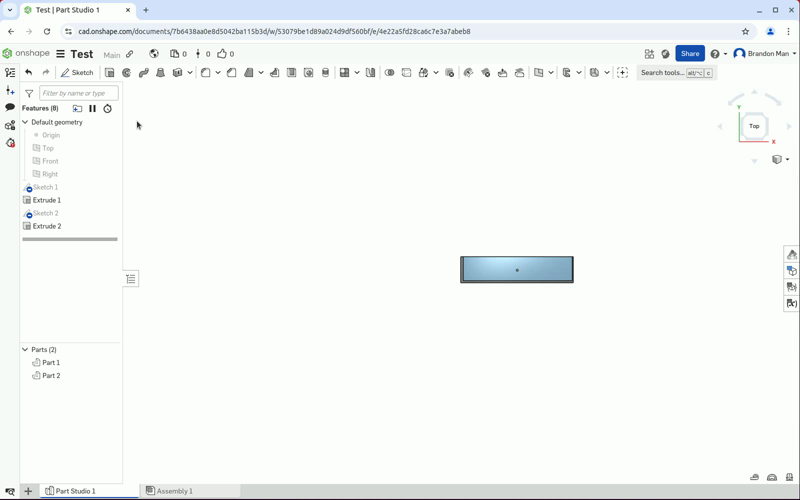
mouse_move(73, 189)
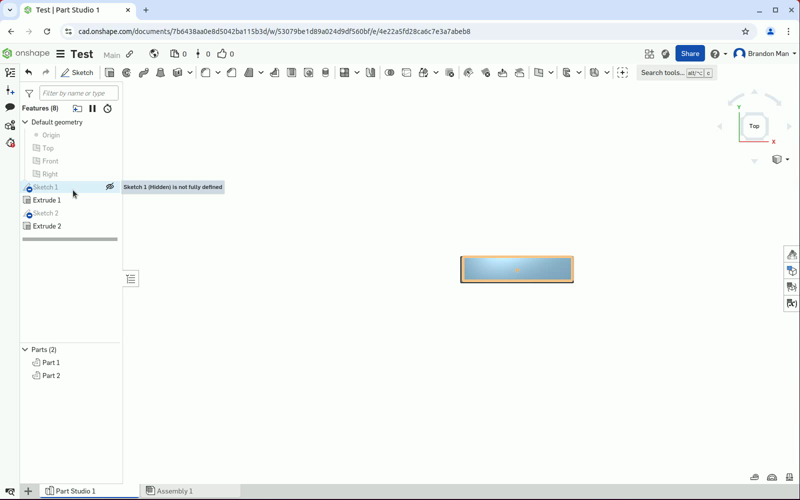
click(73, 189)
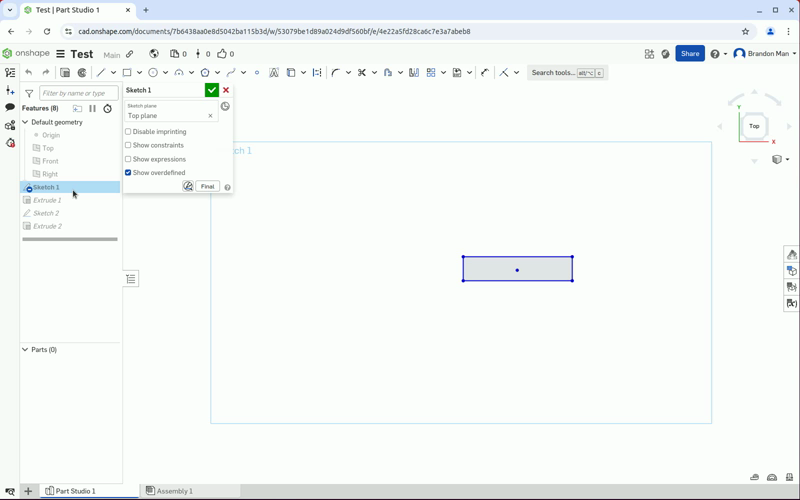
mouse_move(229, 92)
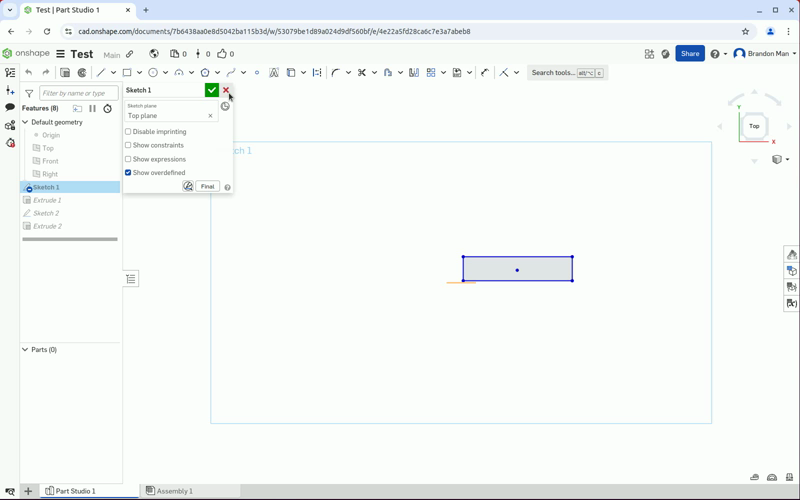
click(229, 92)
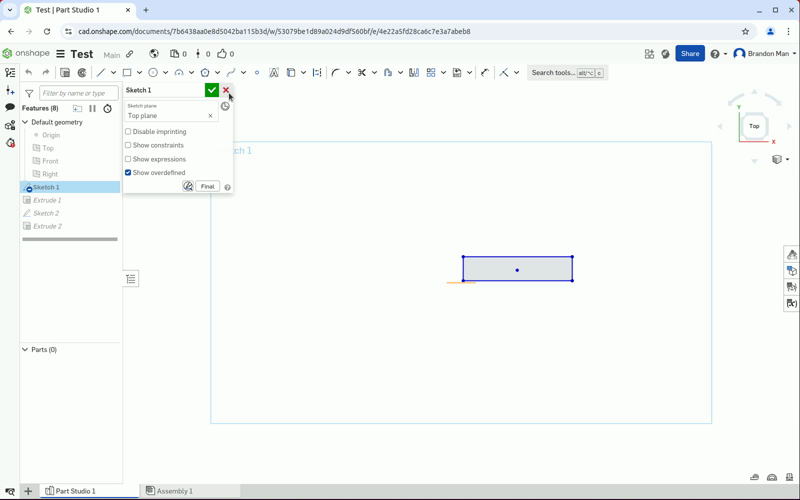
key(shift+s)
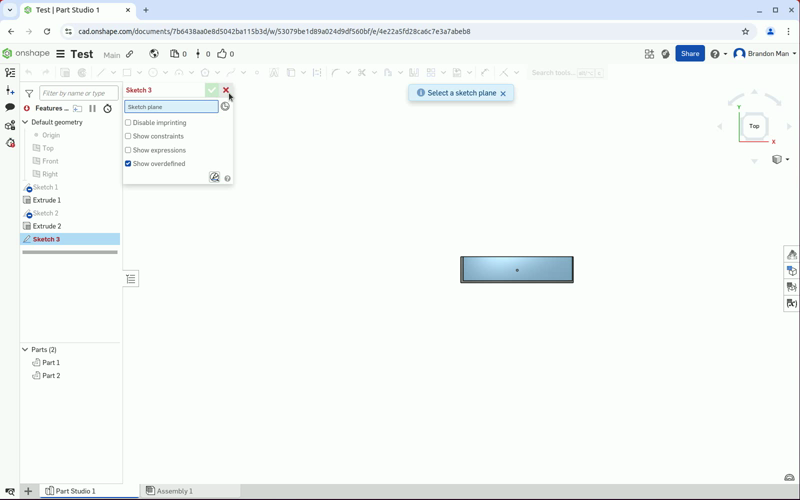
mouse_move(73, 150)
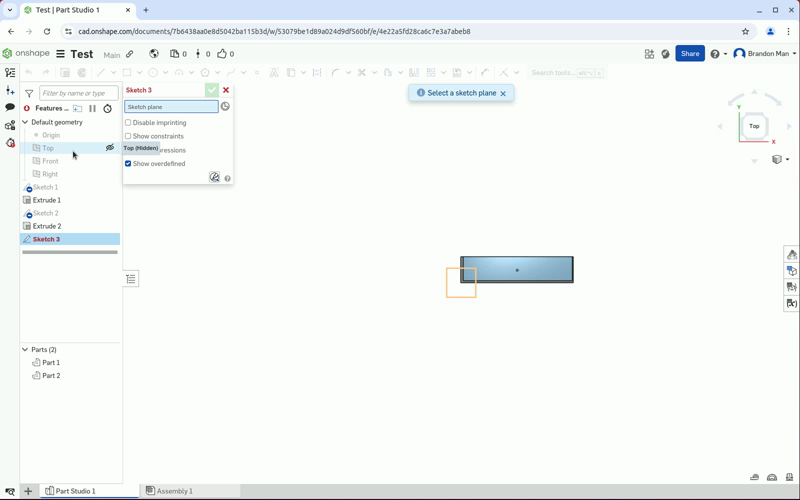
click(73, 150)
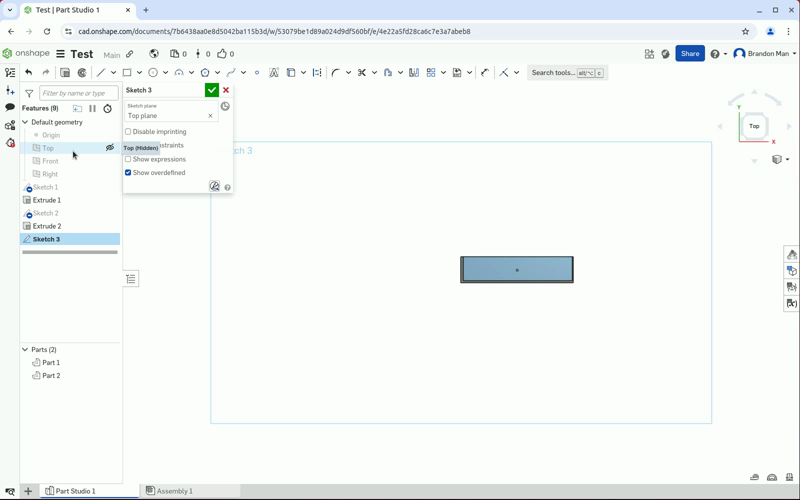
mouse_move(73, 352)
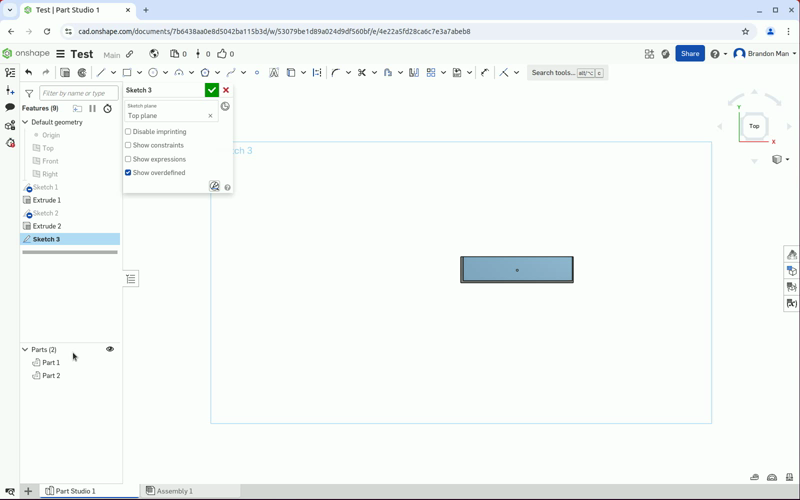
key(y)
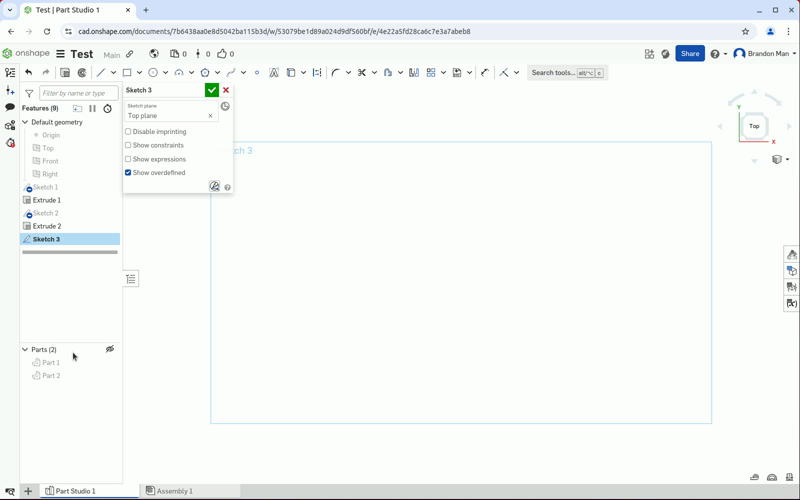
key(l)
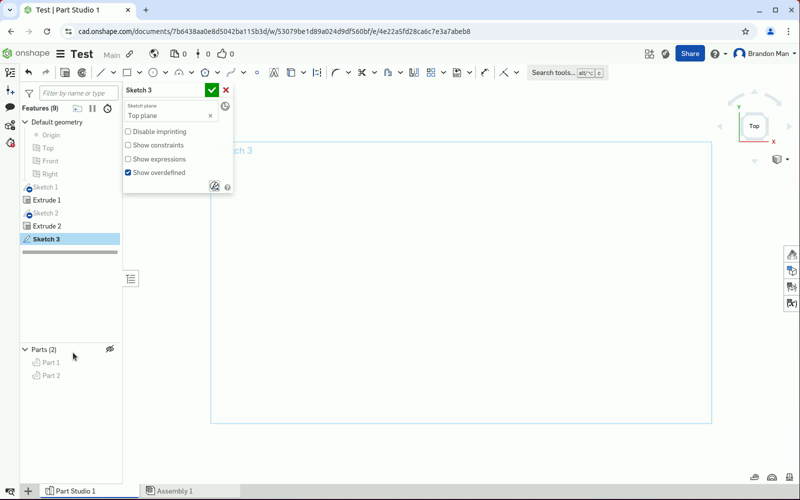
key_down(shift)
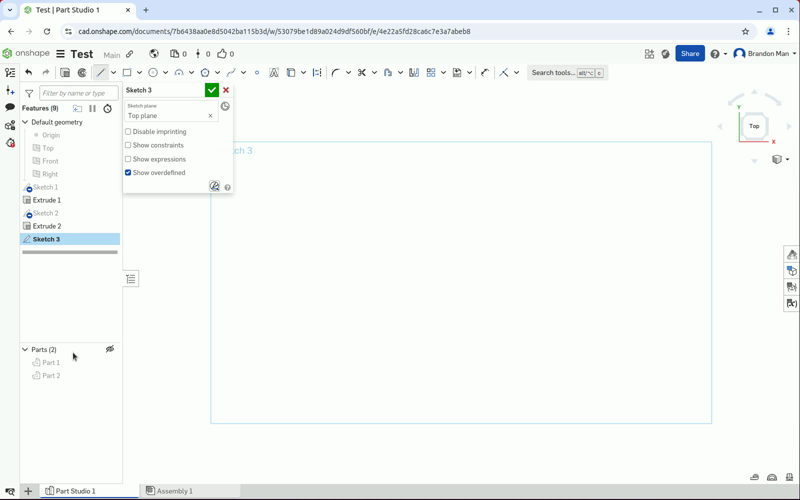
mouse_move(463, 280)
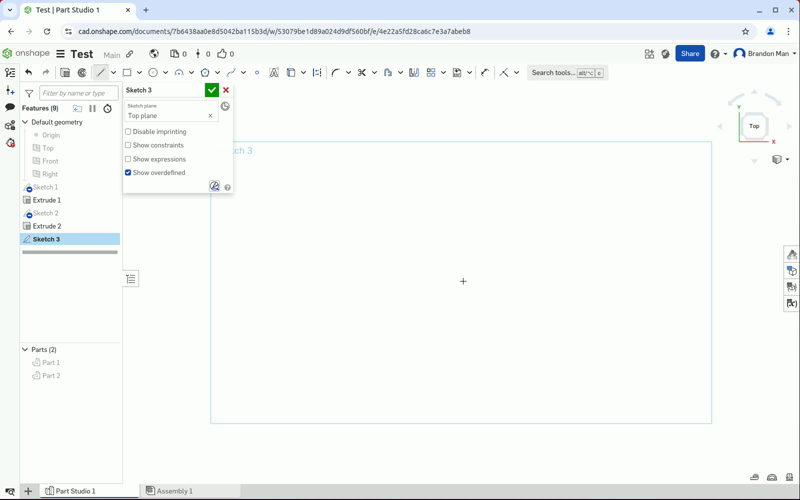
click(463, 280)
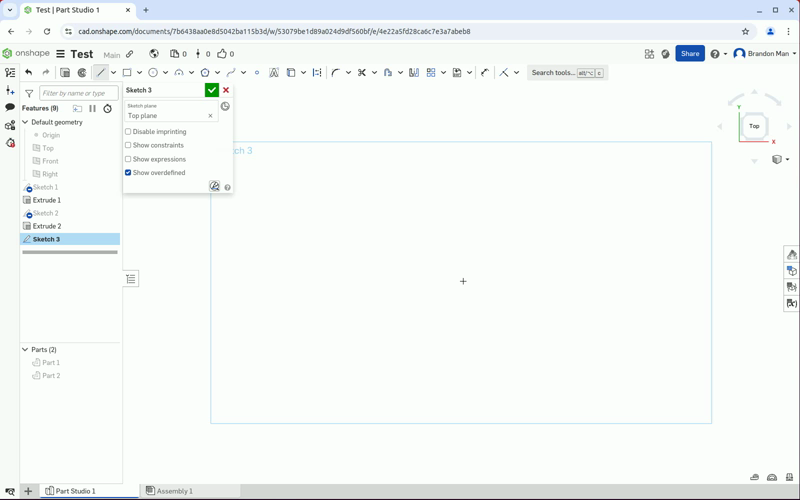
key_up(shift)
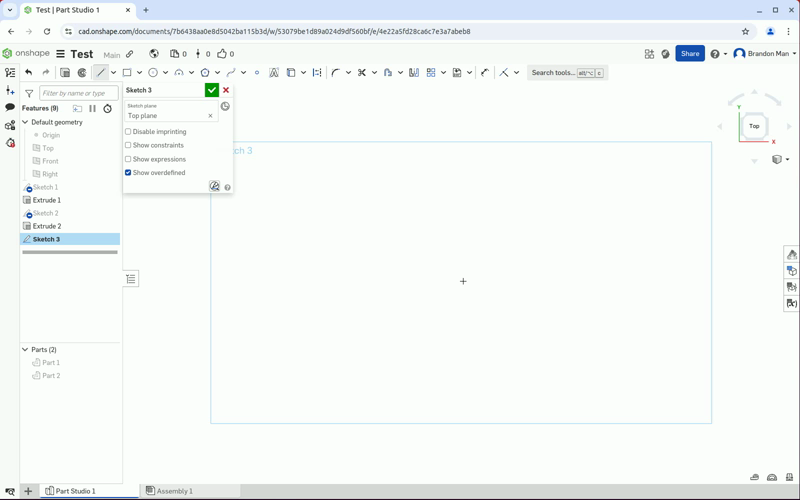
key_down(shift)
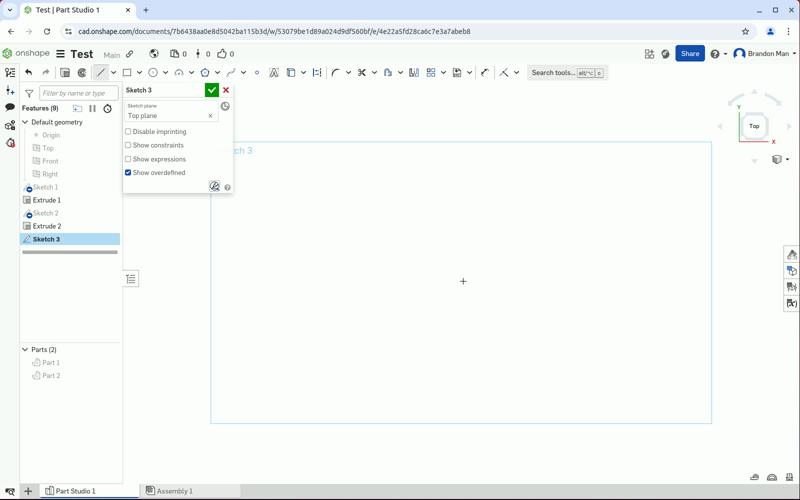
mouse_move(572, 280)
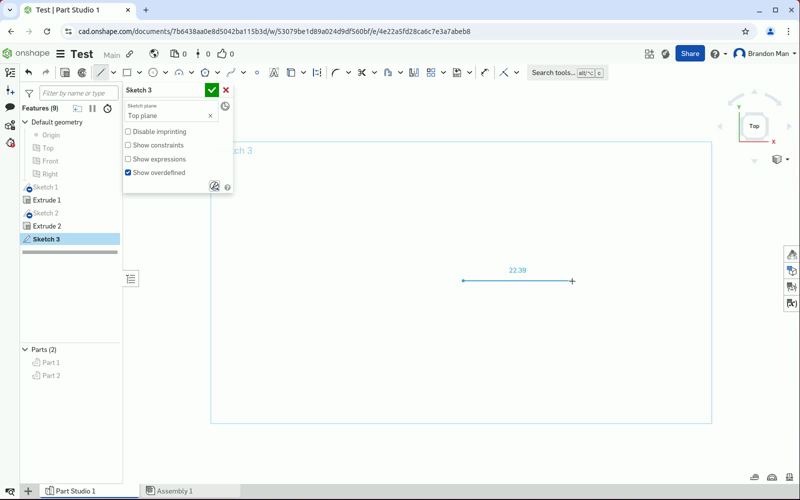
click(572, 280)
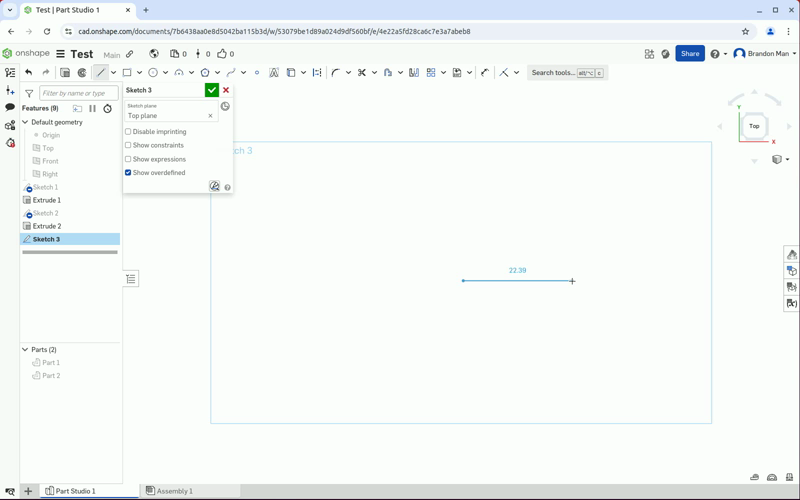
key_up(shift)
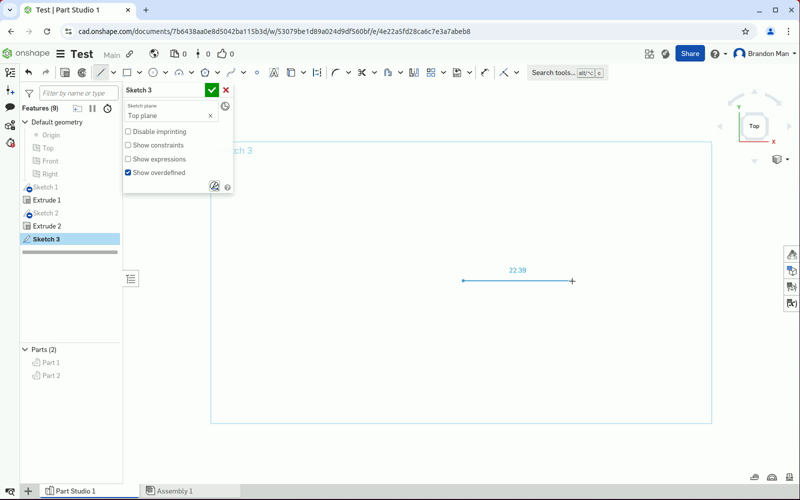
key_down(shift)
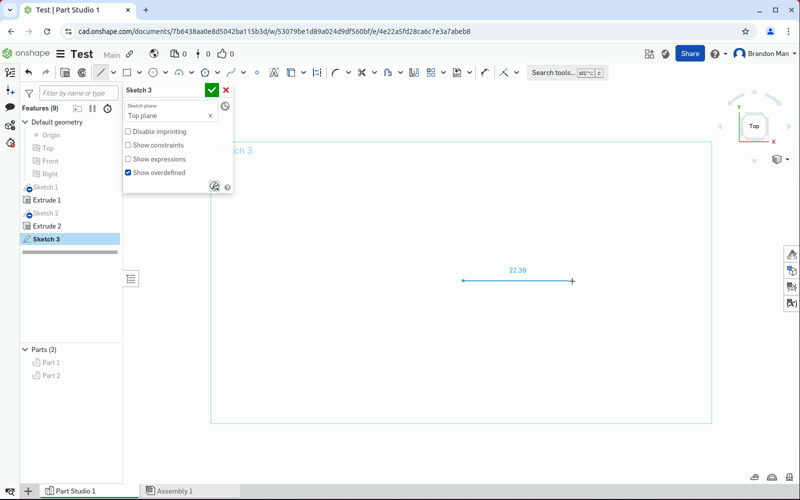
mouse_move(589, 280)
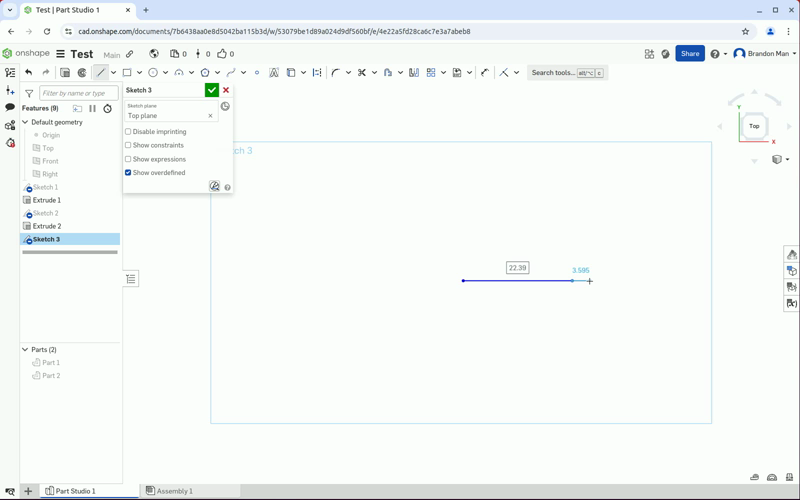
mouse_move(572, 256)
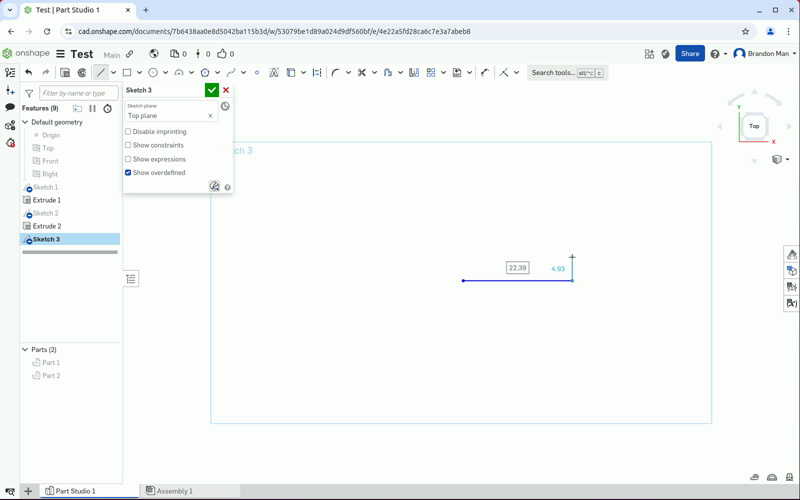
click(572, 256)
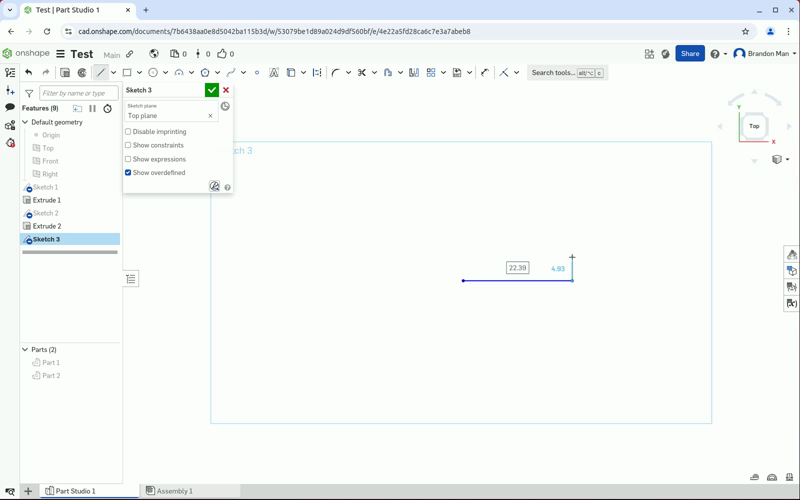
key_up(shift)
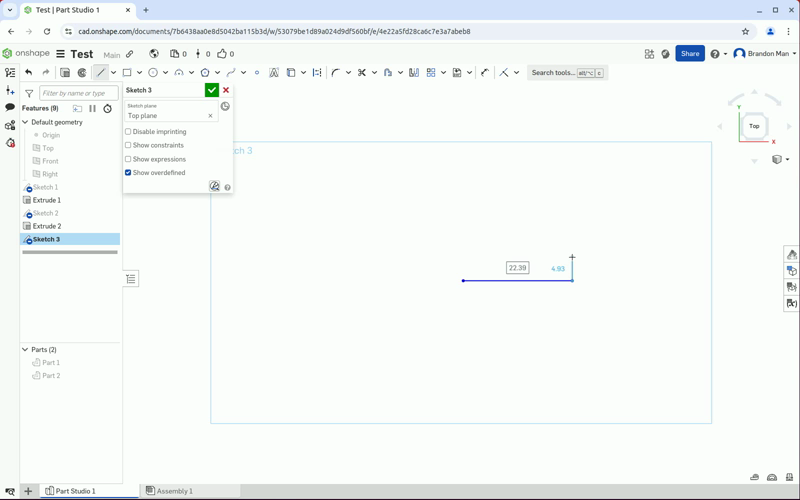
key_down(shift)
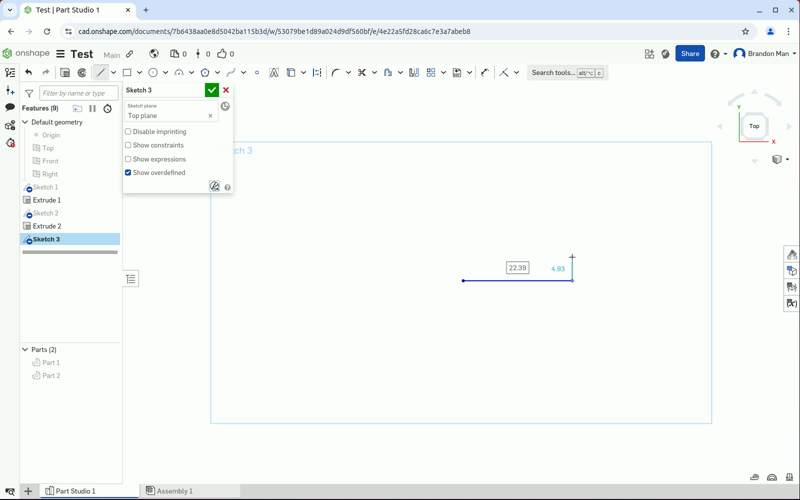
mouse_move(463, 256)
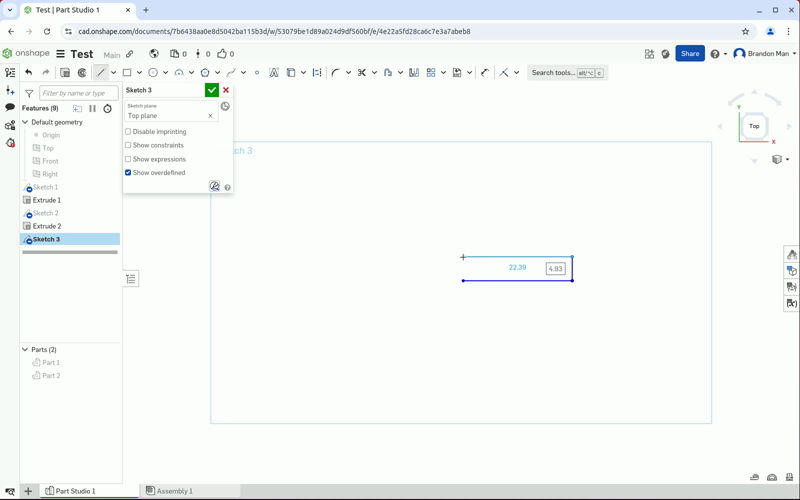
click(463, 256)
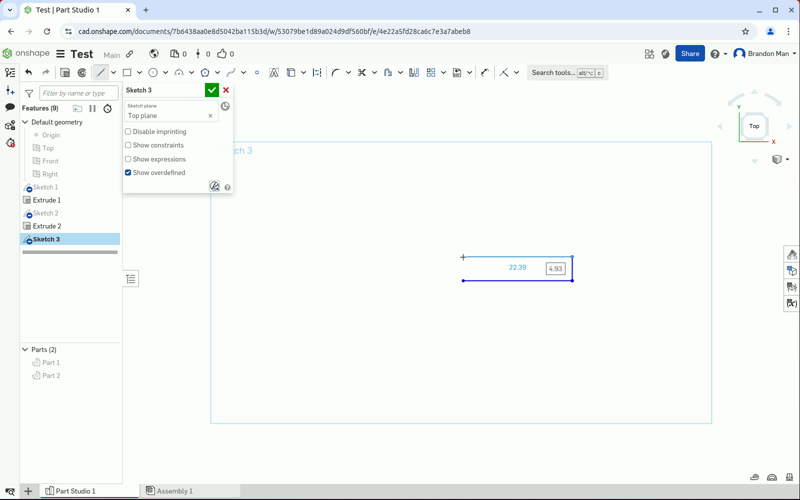
key_up(shift)
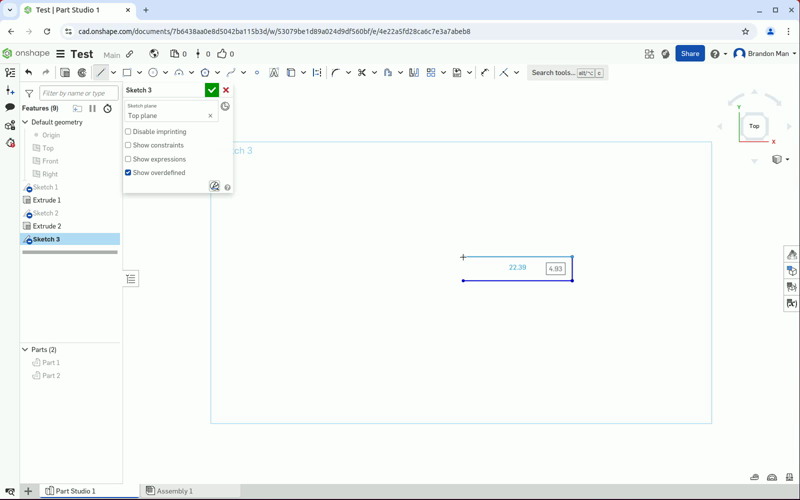
mouse_move(493, 256)
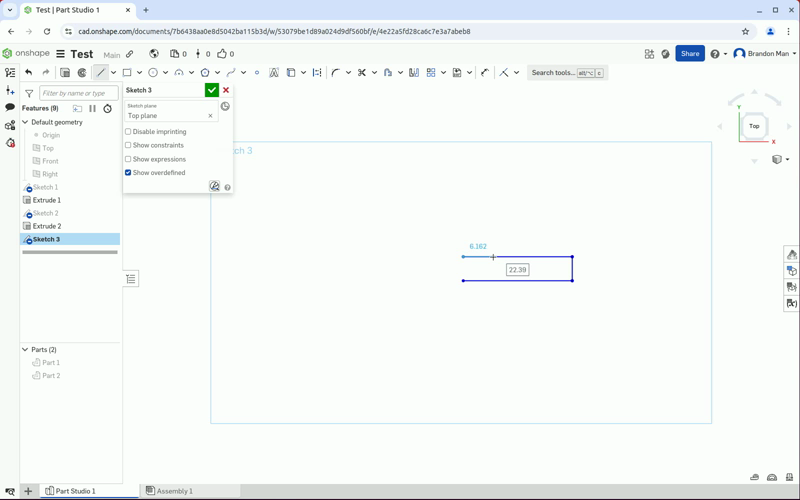
key_down(shift)
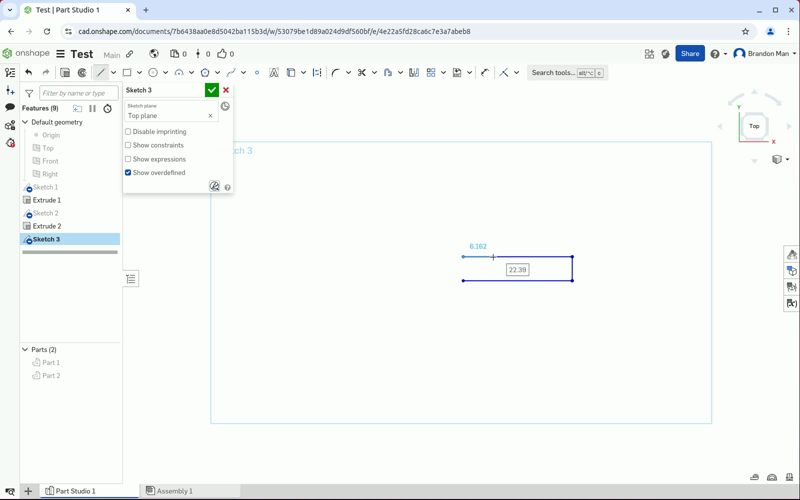
mouse_move(463, 280)
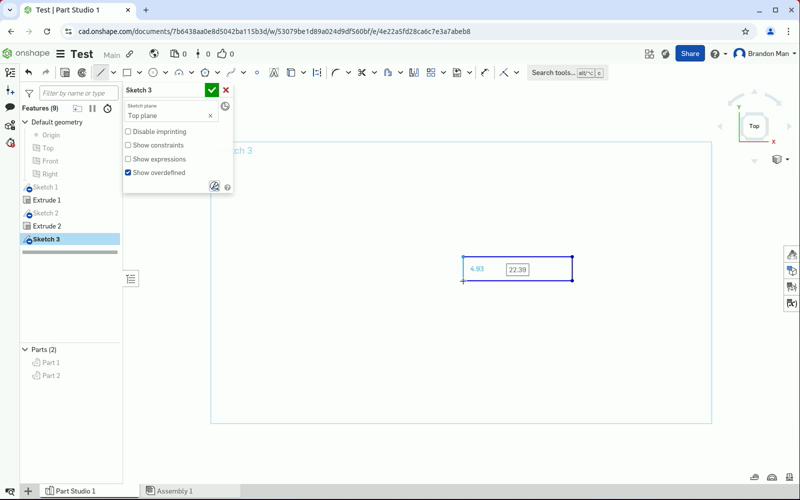
key_up(shift)
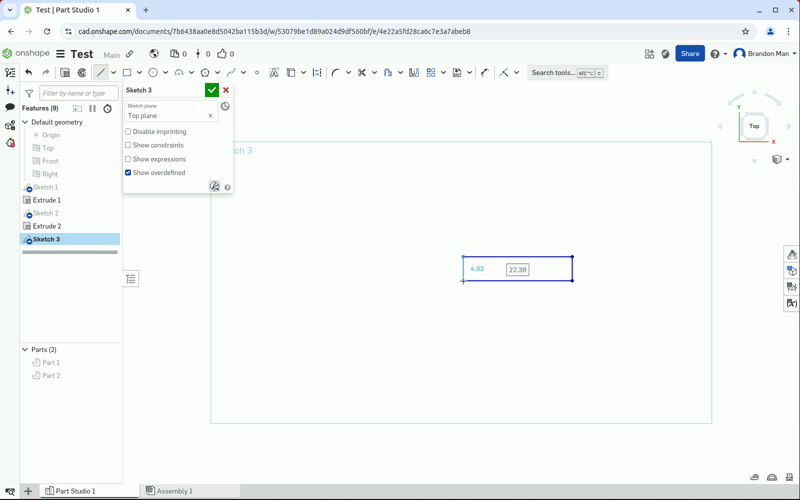
click(463, 280)
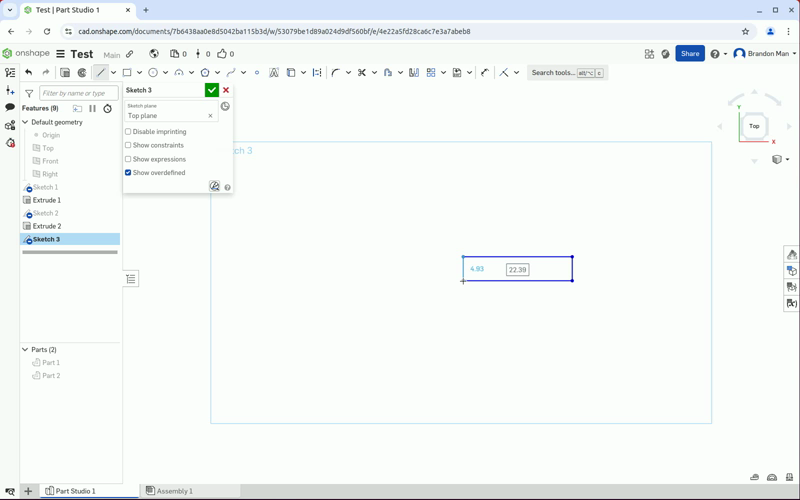
key(esc)
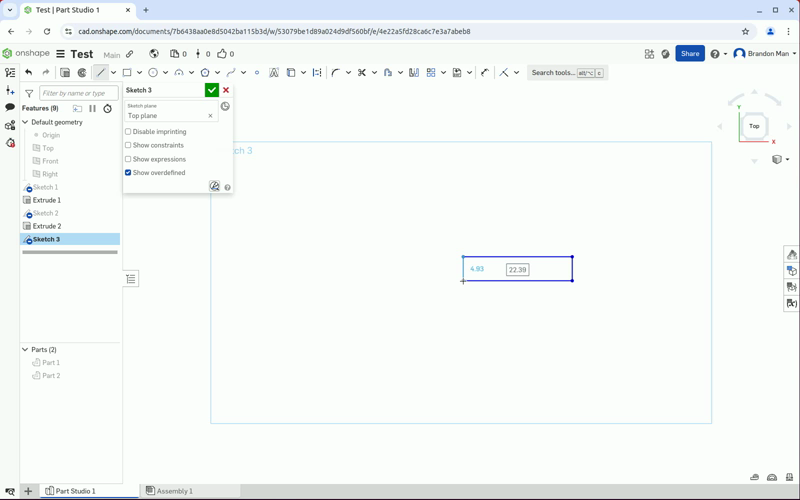
key(c)
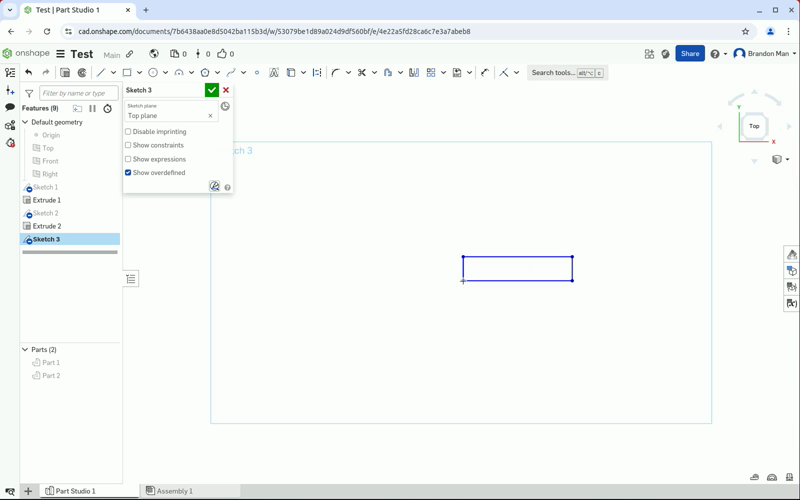
key_down(shift)
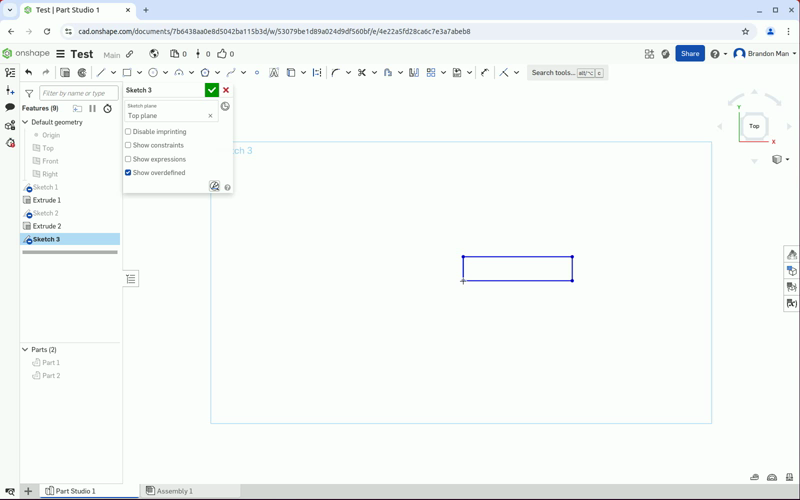
mouse_move(517, 270)
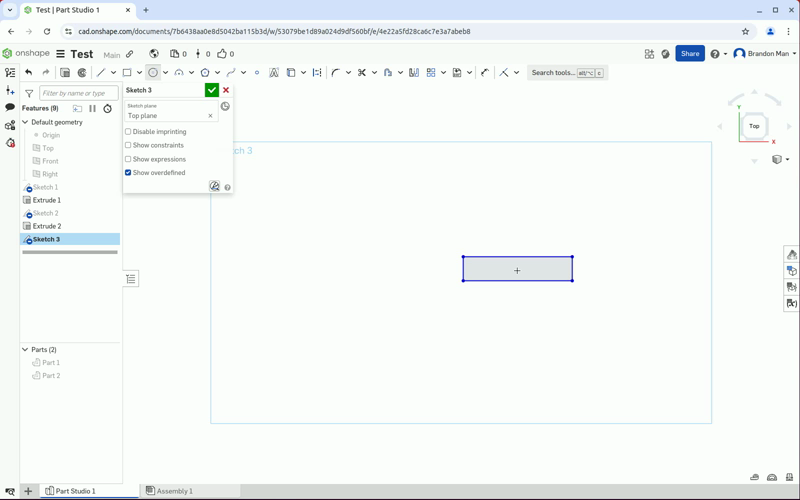
click(517, 270)
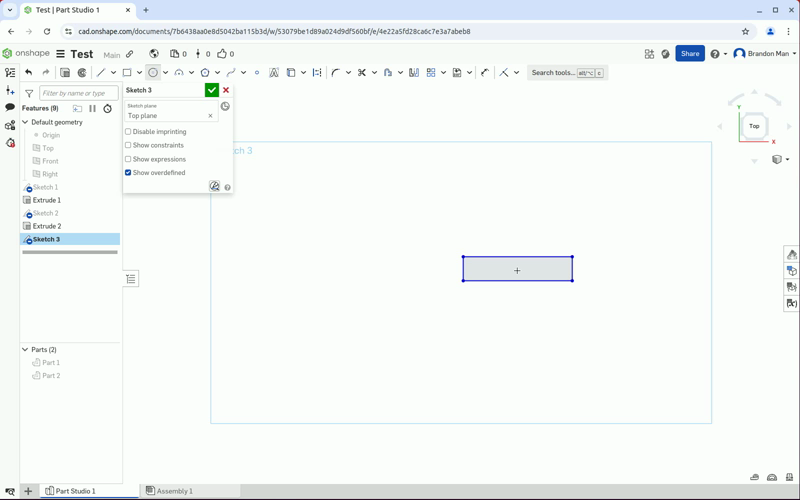
key_up(shift)
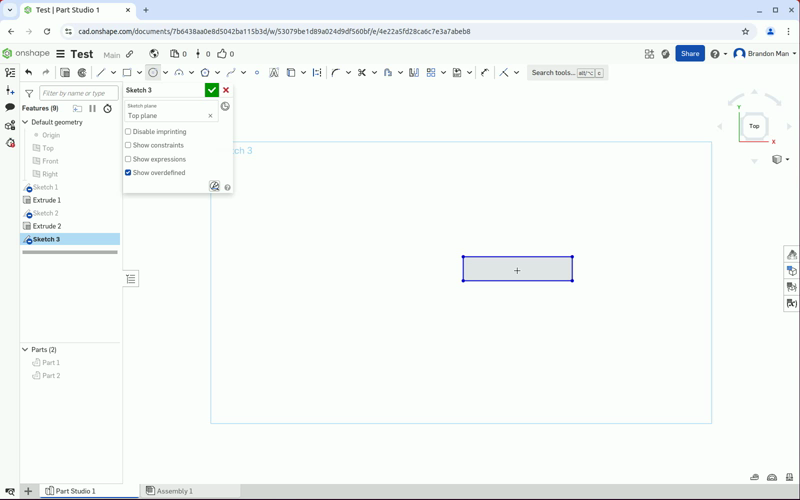
mouse_move(518, 270)
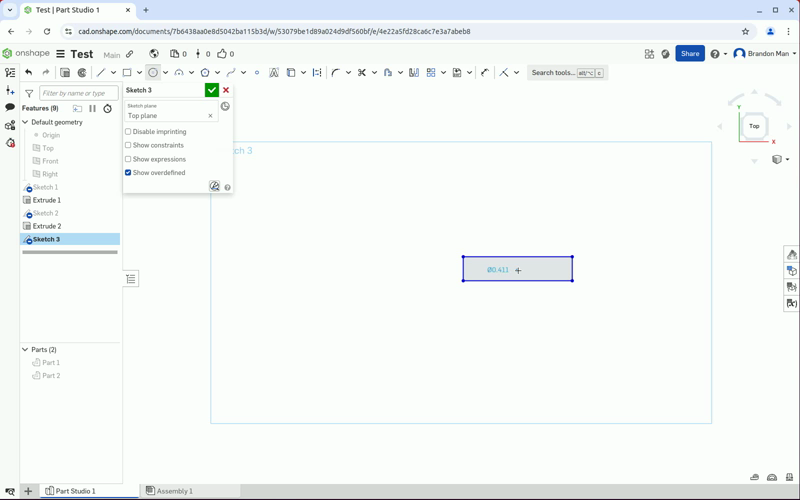
scroll(6)
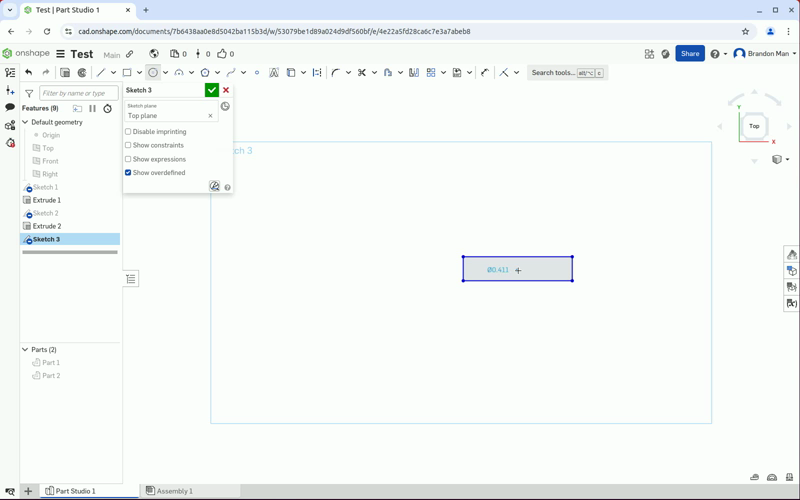
scroll(6)
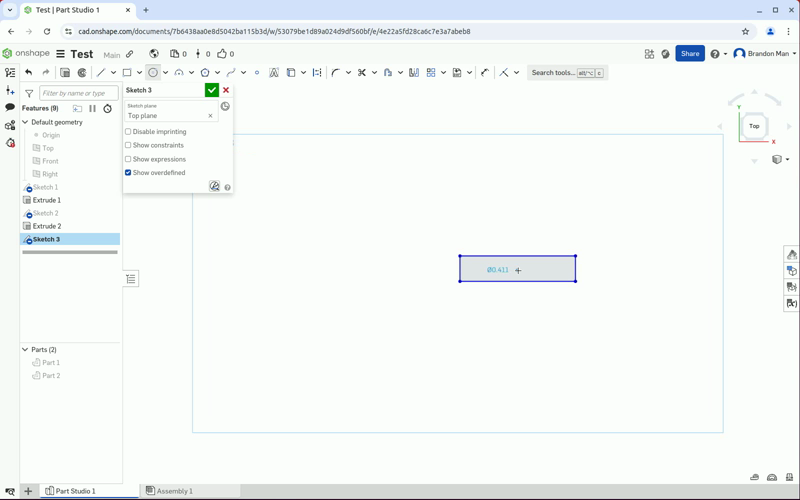
scroll(6)
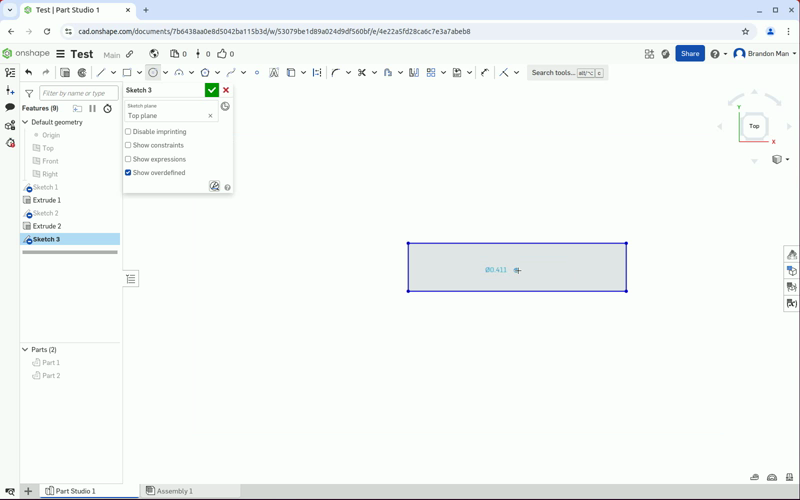
scroll(6)
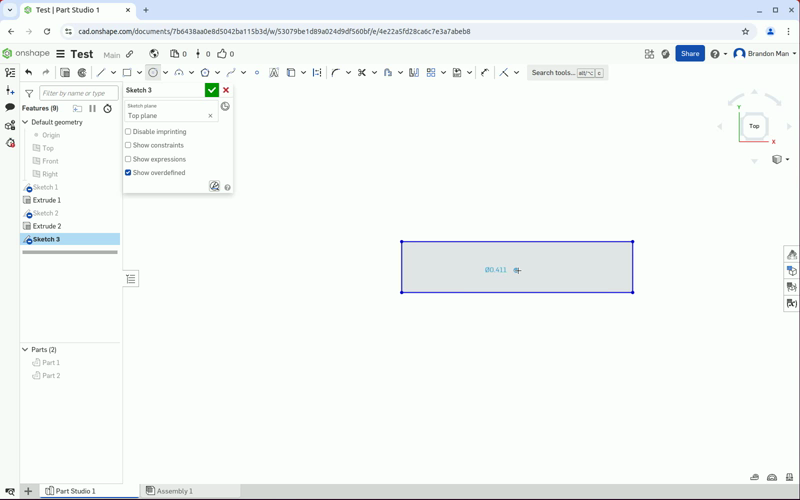
scroll(6)
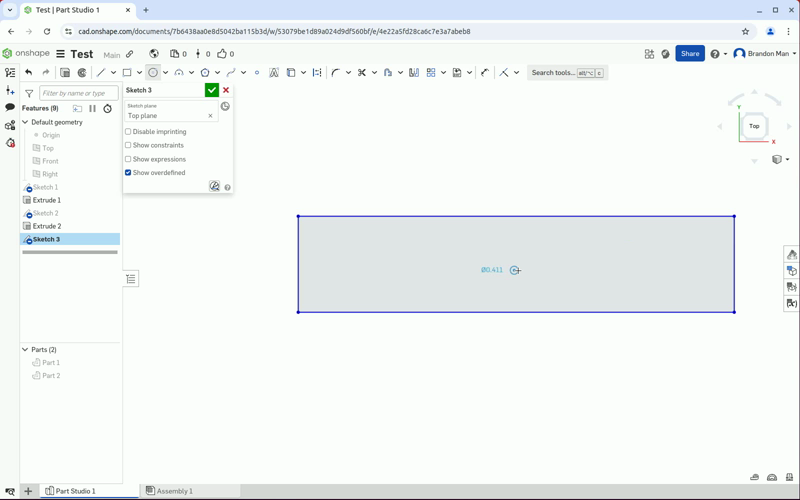
scroll(6)
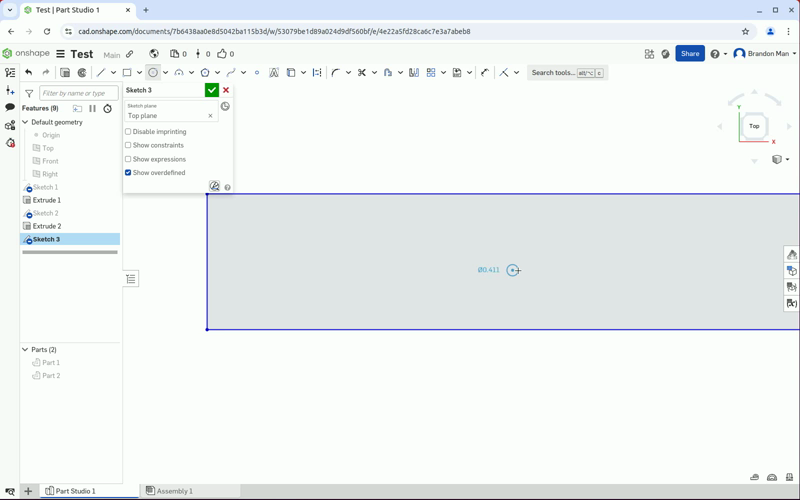
scroll(6)
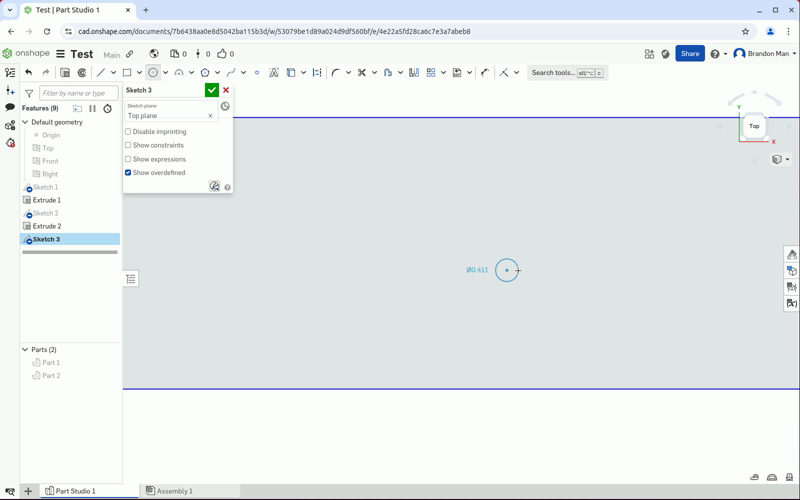
click(518, 270)
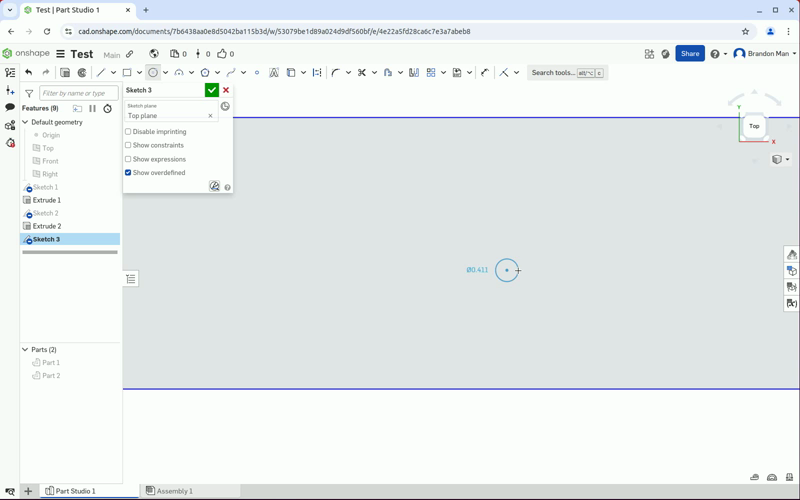
scroll(-6)
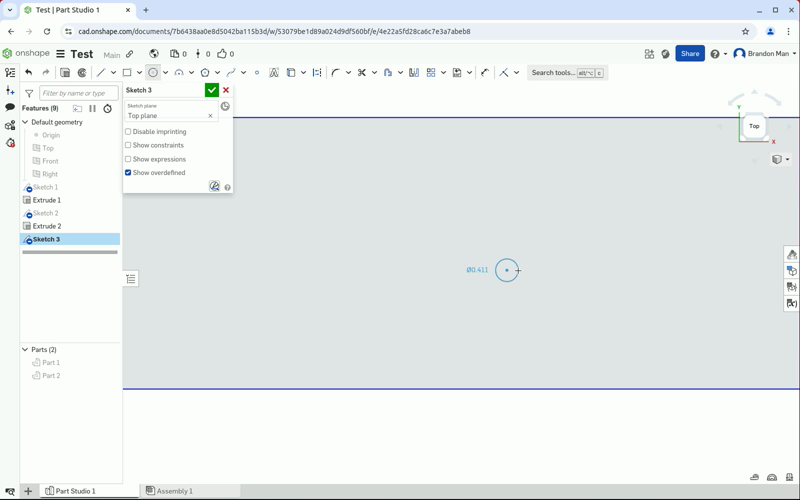
scroll(-6)
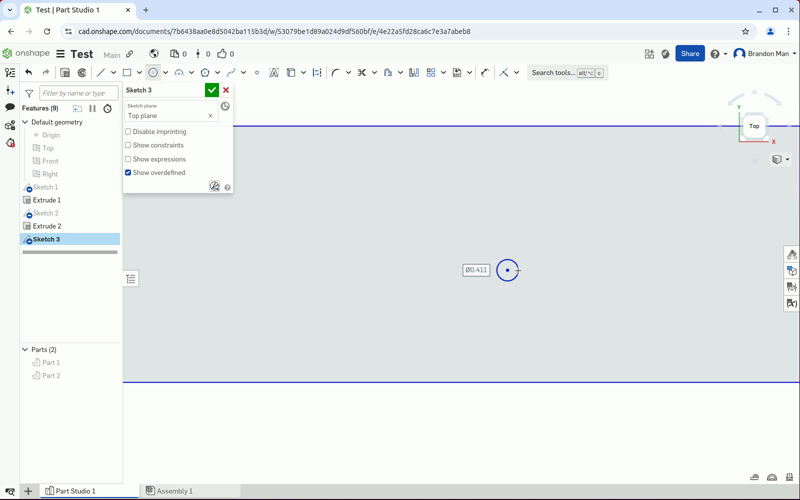
scroll(-6)
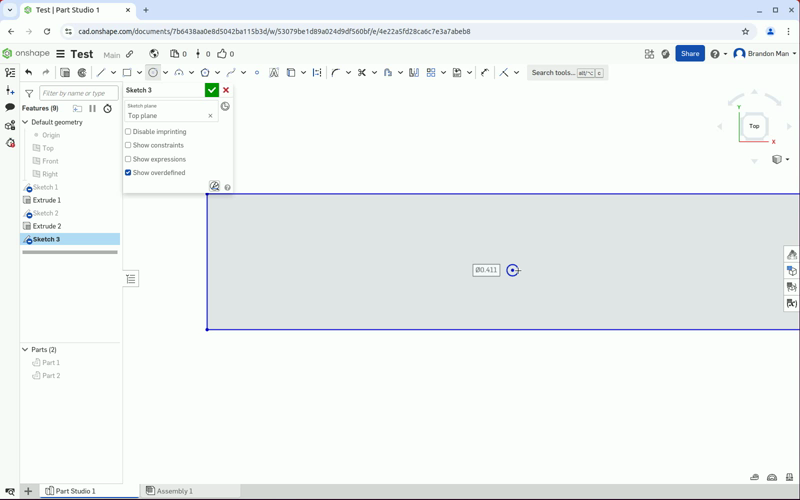
scroll(-6)
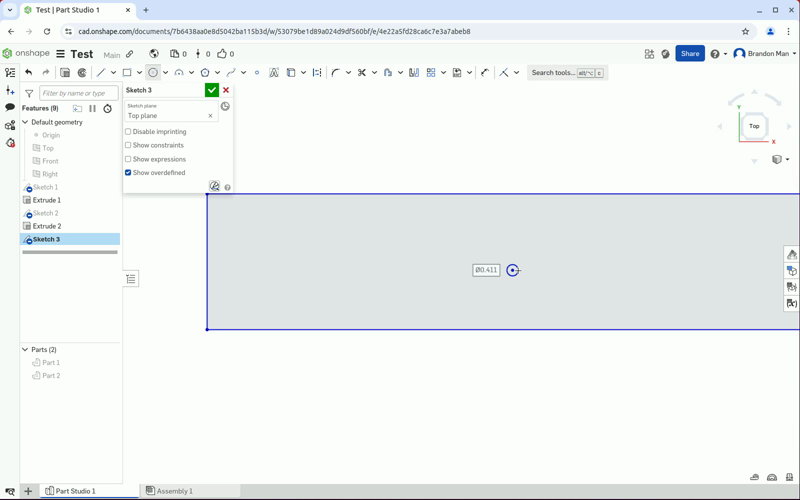
scroll(-6)
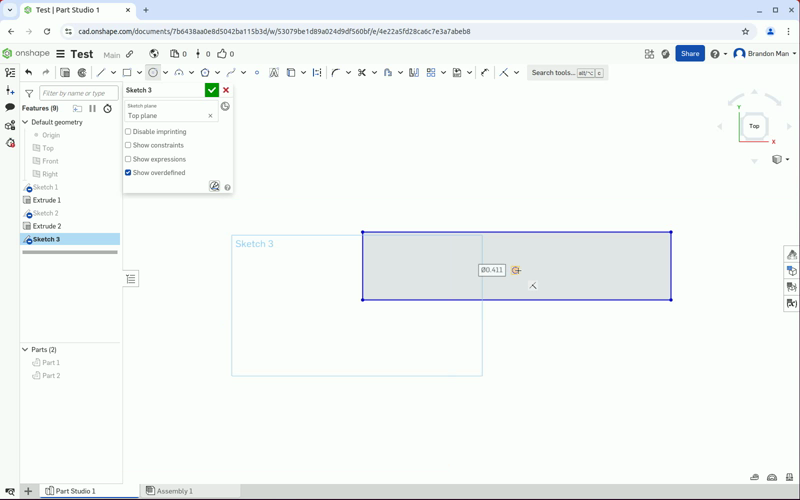
scroll(-6)
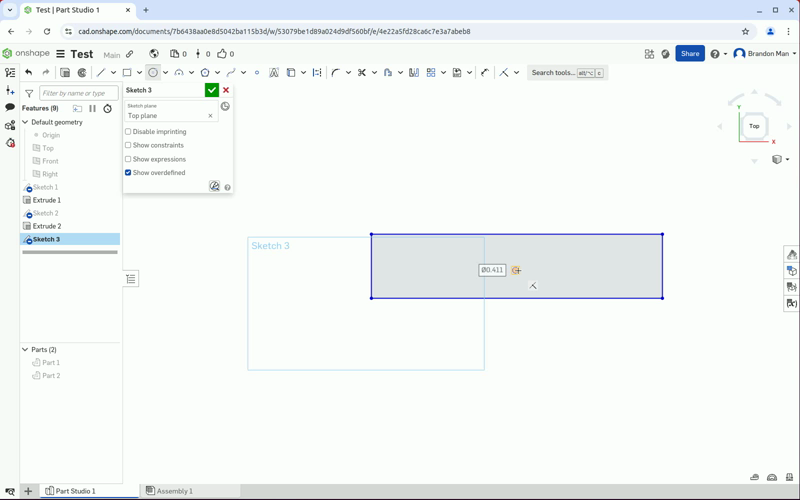
scroll(-6)
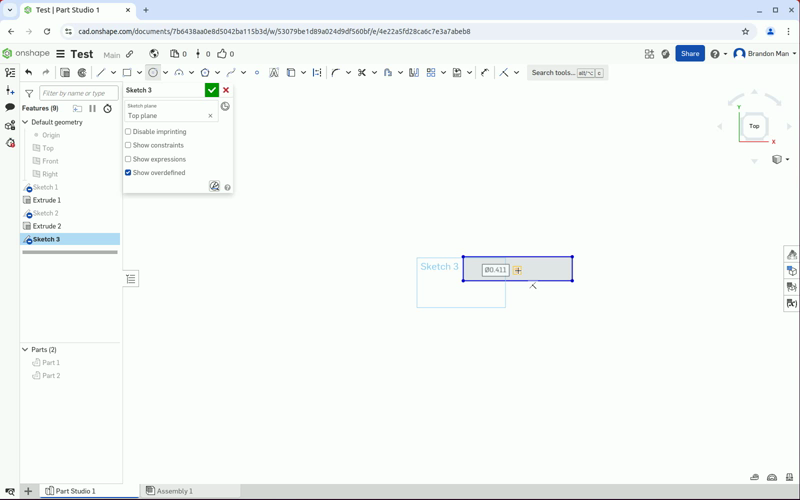
key(esc)
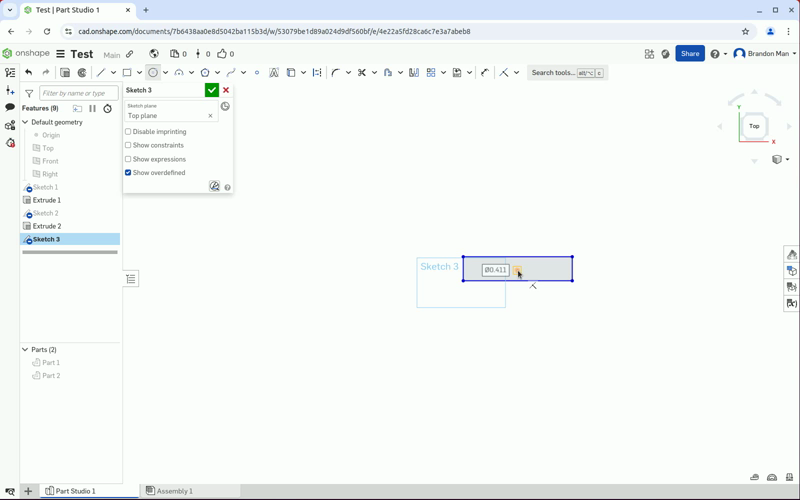
mouse_move(502, 276)
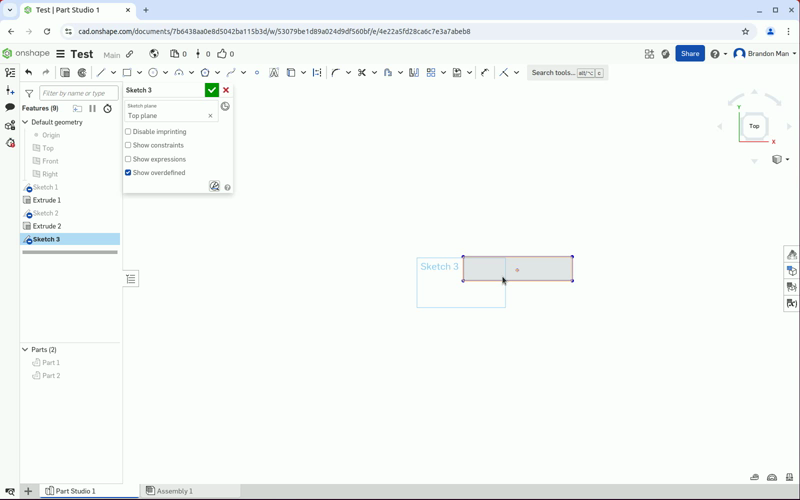
click(502, 276)
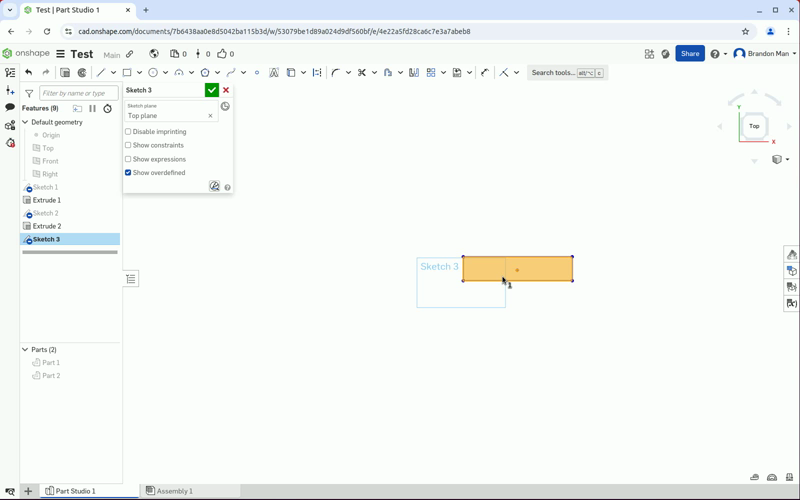
mouse_move(73, 352)
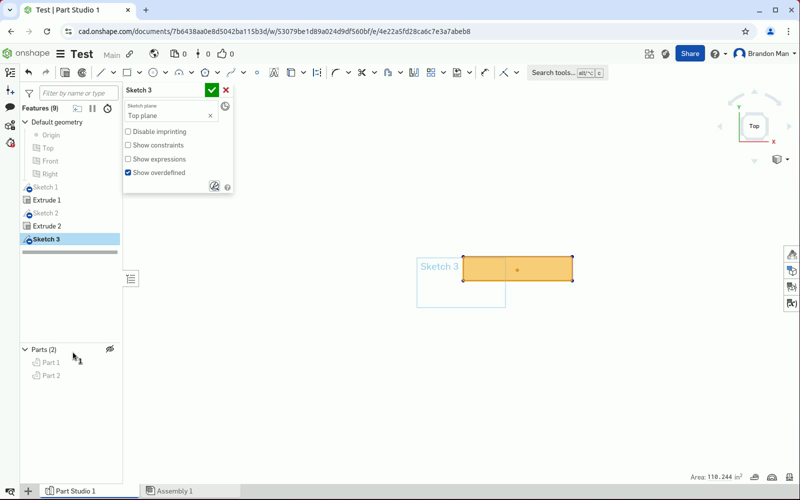
key(shift+y)
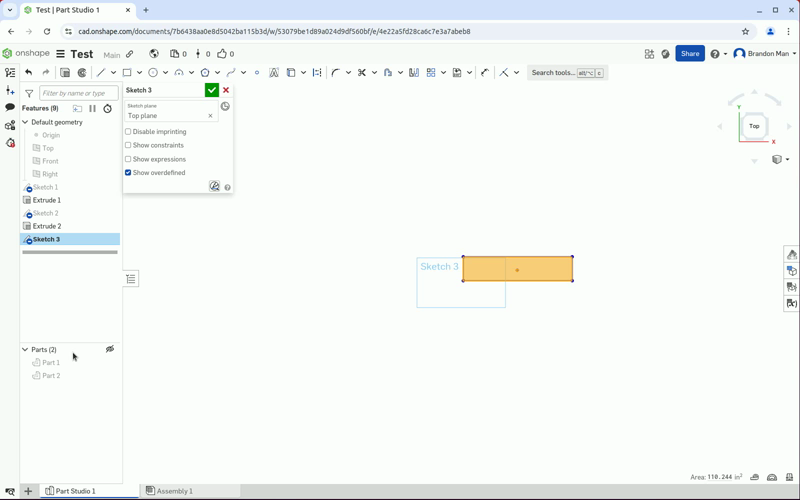
key(shift+e)
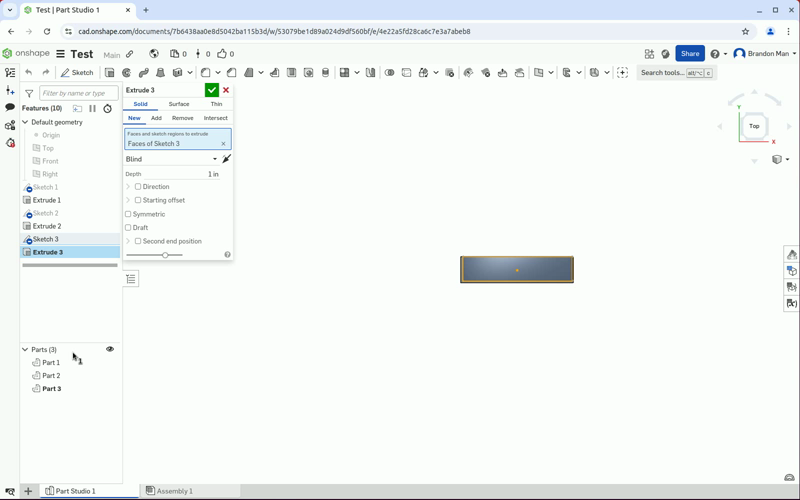
mouse_move(143, 106)
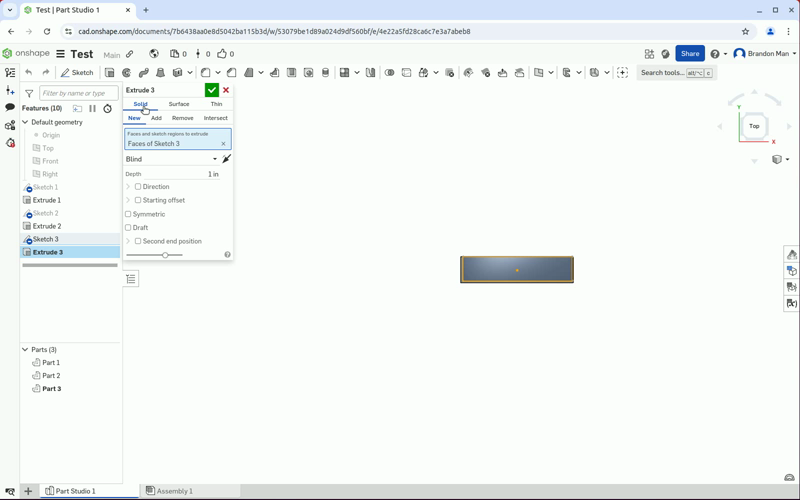
click(143, 106)
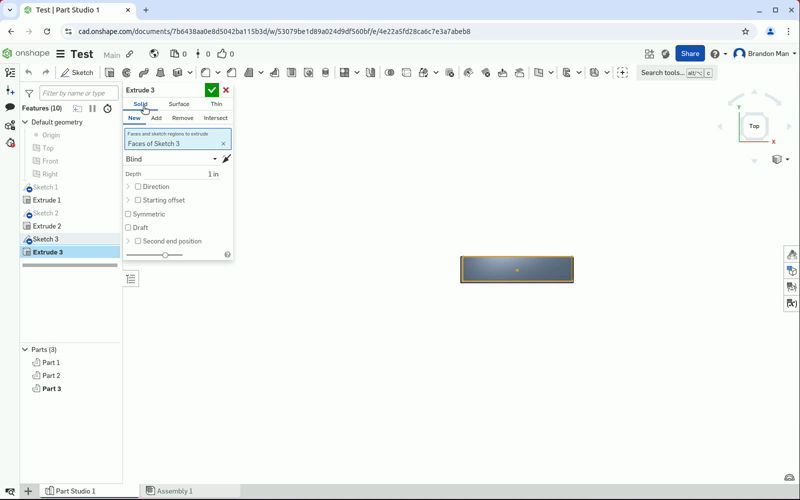
mouse_move(137, 120)
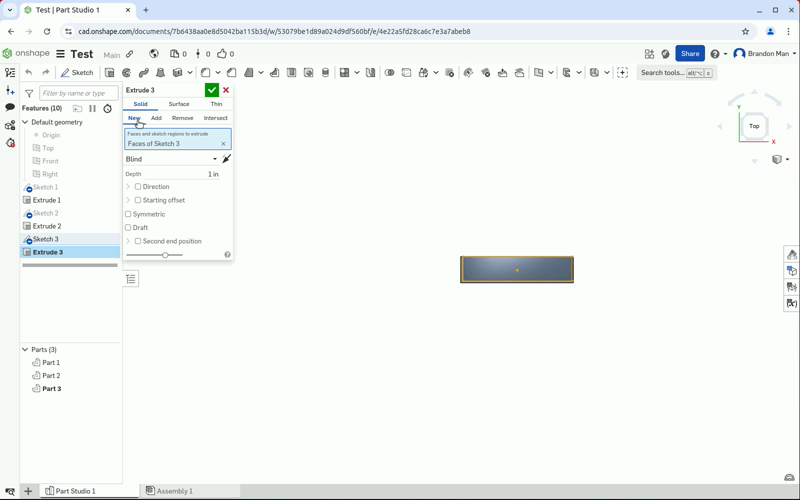
click(137, 120)
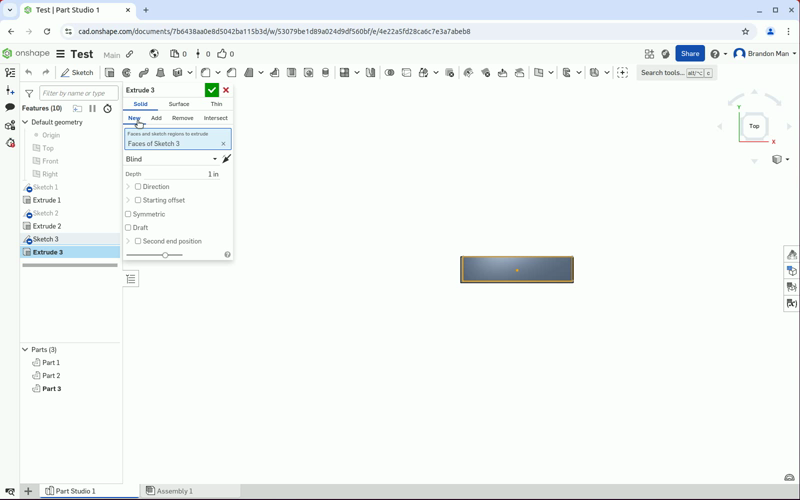
key(tab, 4)
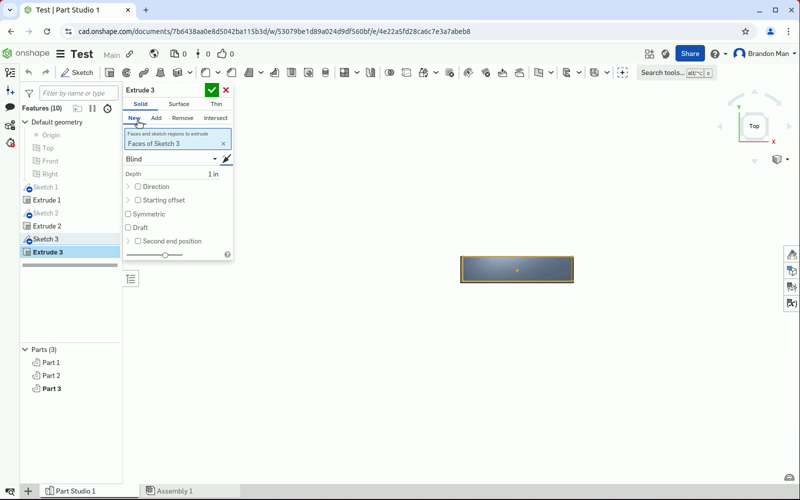
text(0.241)
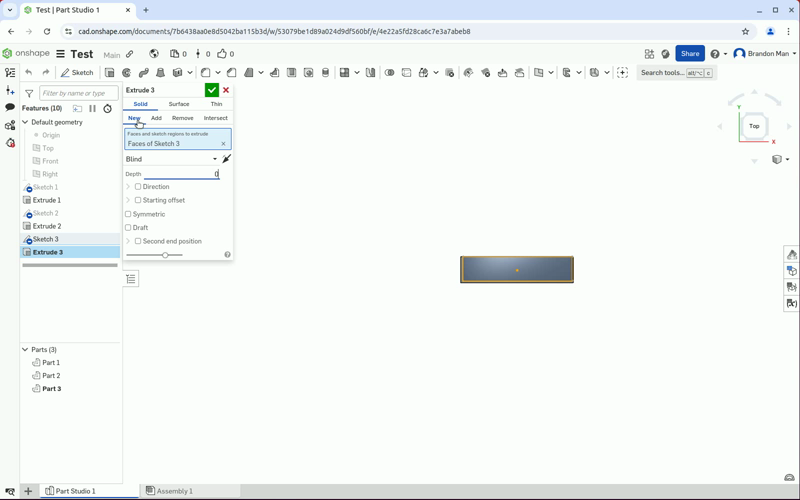
key(enter)
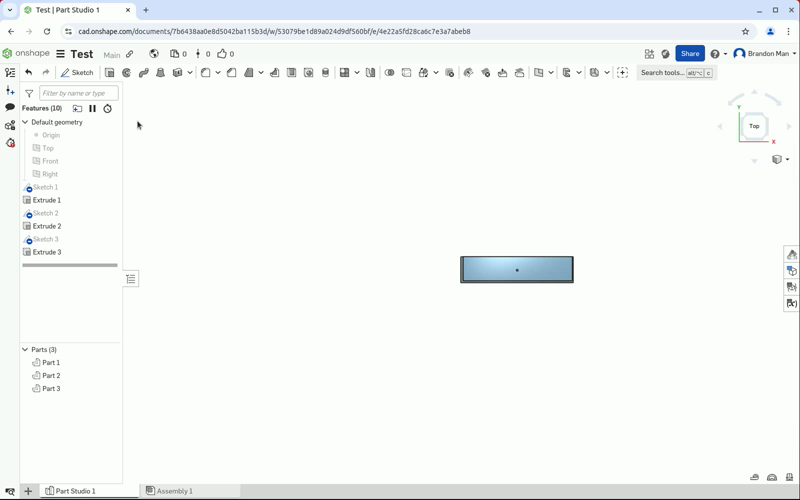
key(shift+h)
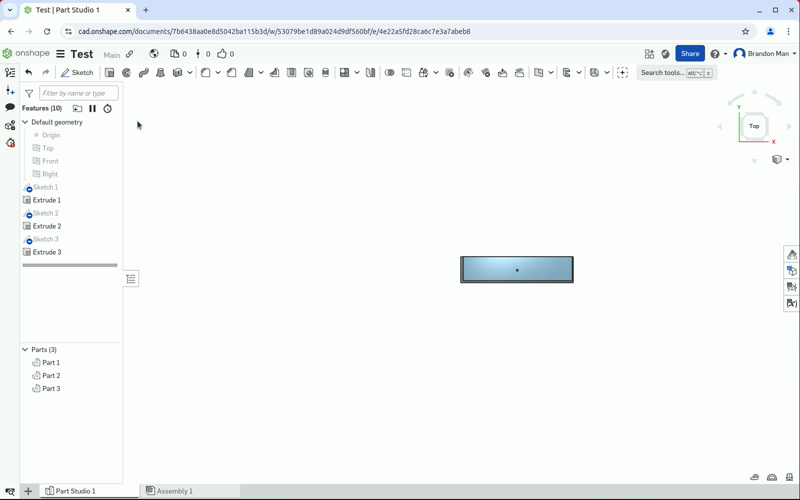
key(shift+h)
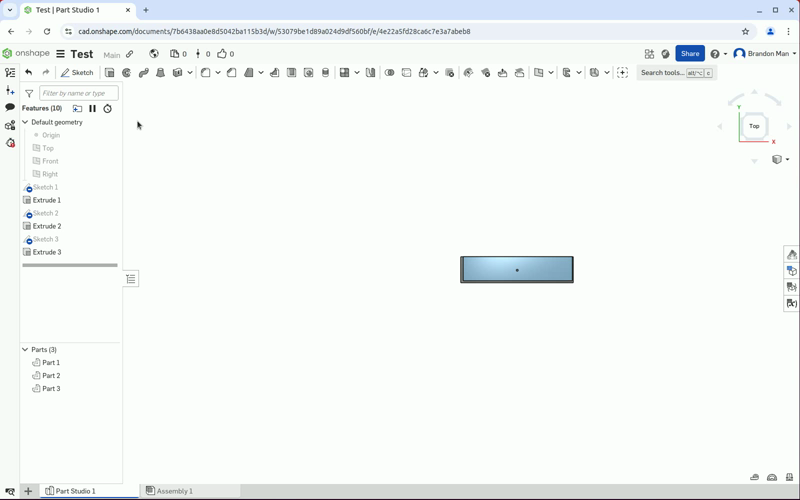
key(shift+7)
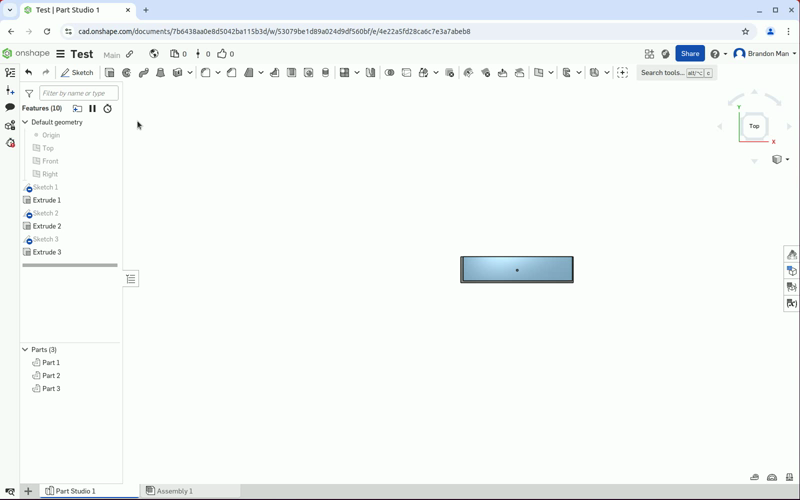
key(up, 3)
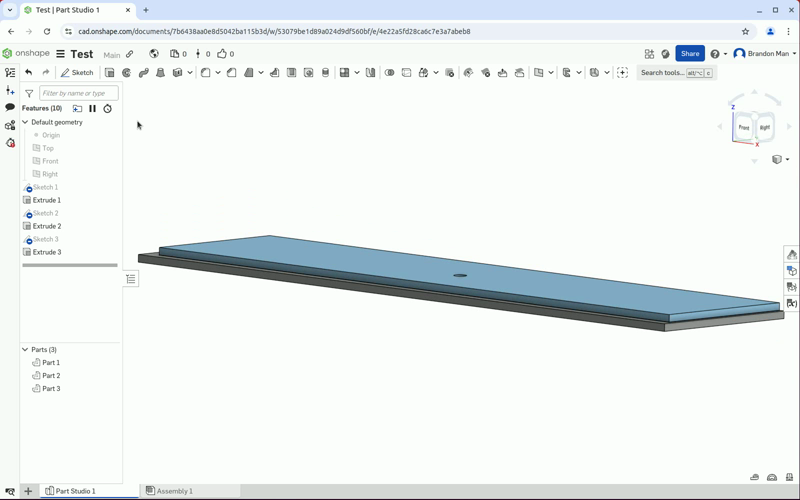
key(left, 3)
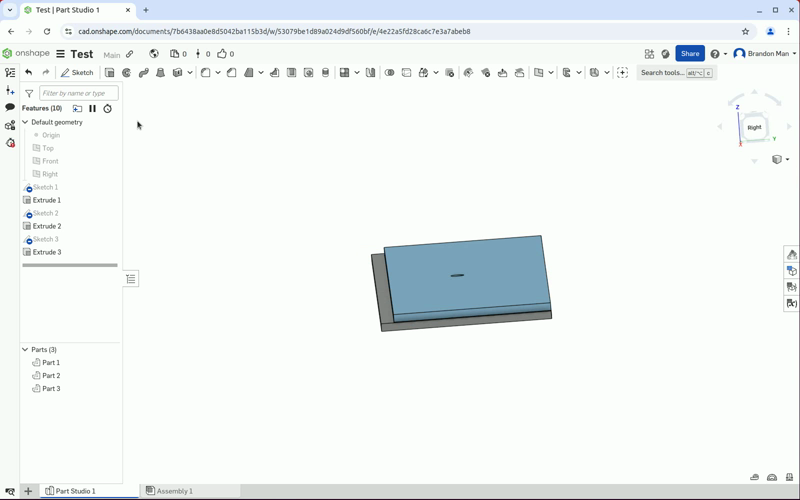
key(right, 3)
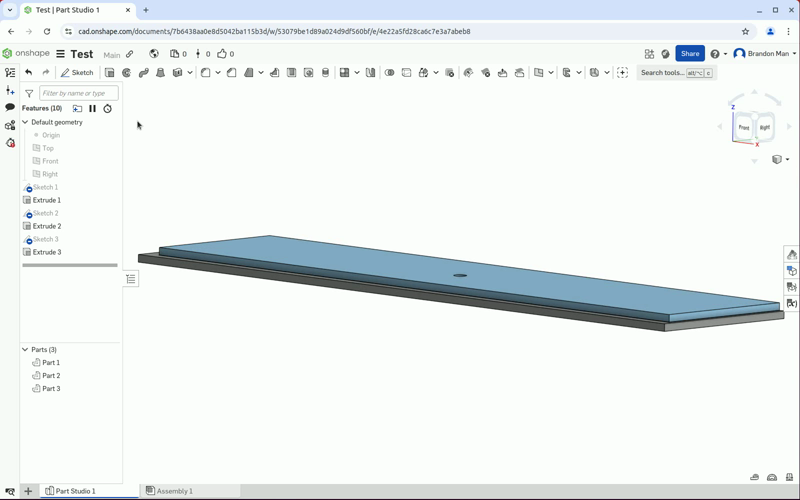
key(down, 3)
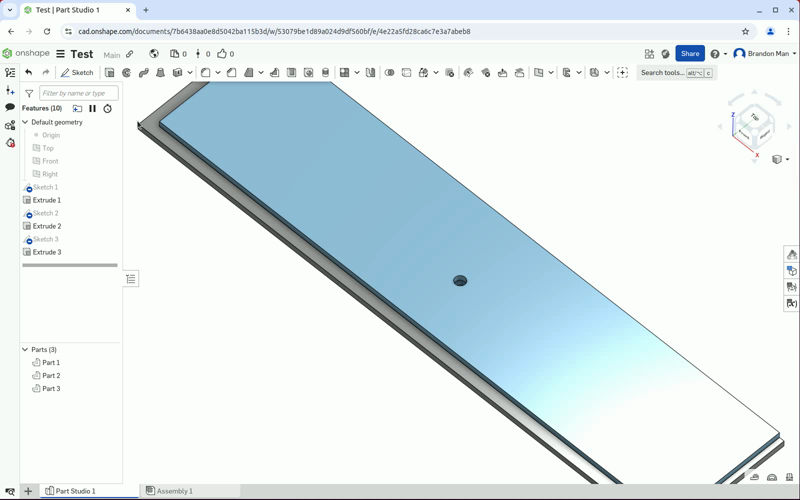
mouse_move(73, 189)
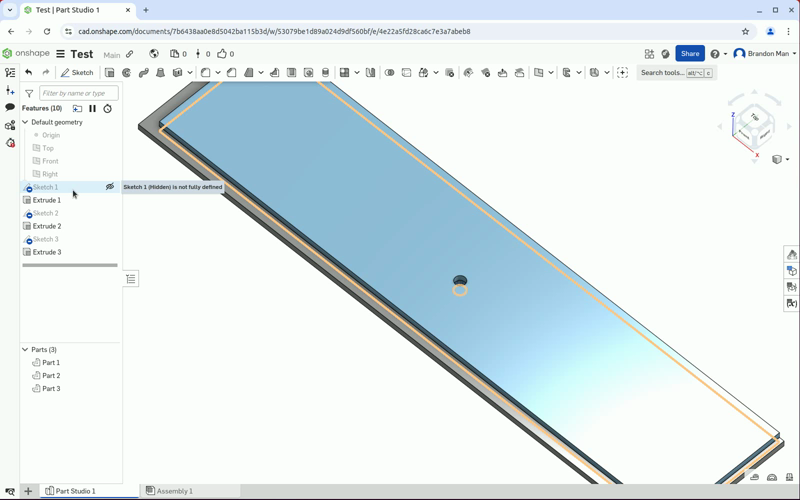
click(73, 189)